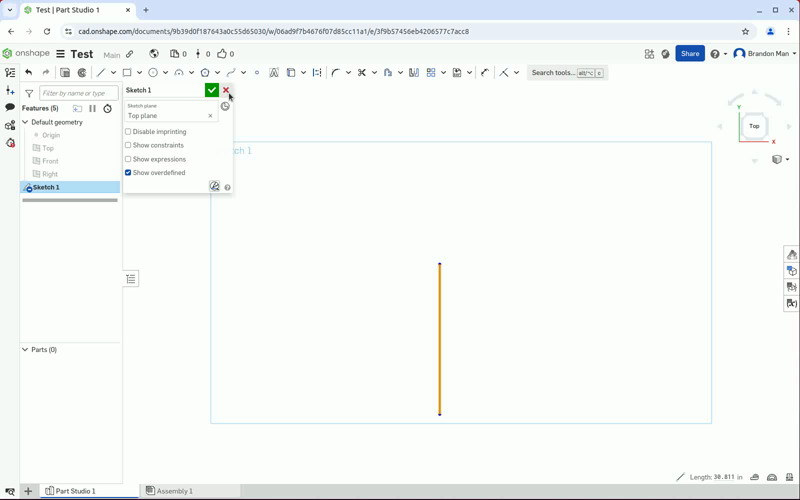
key(shift+h)
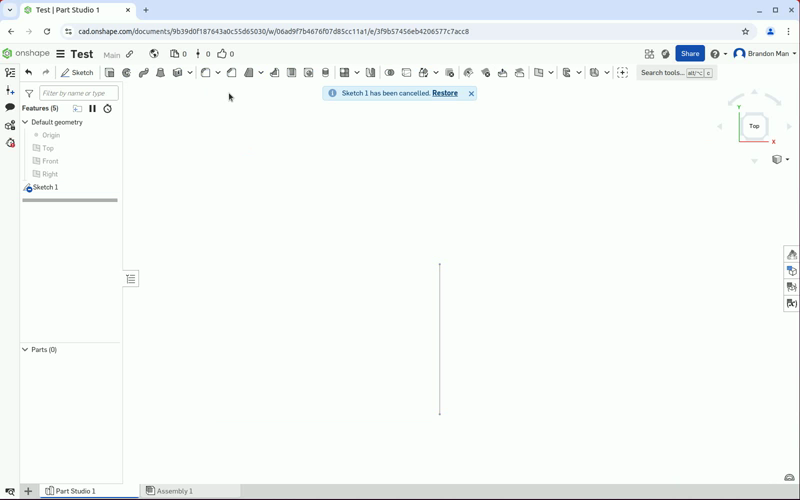
key(shift+s)
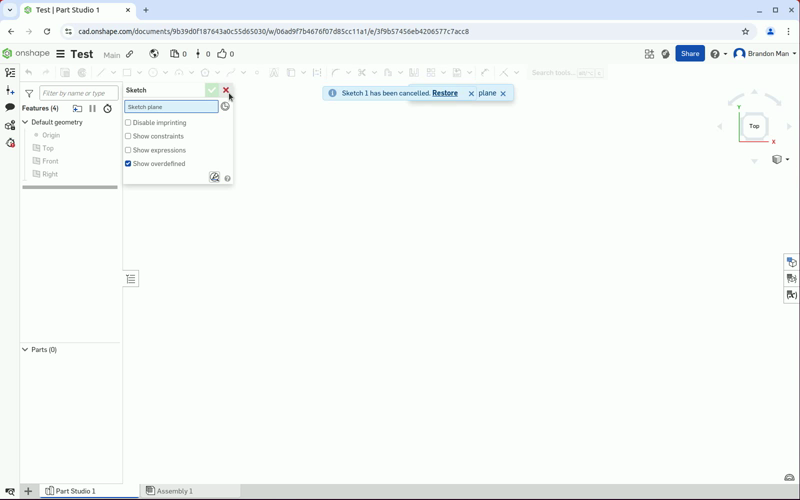
mouse_move(73, 150)
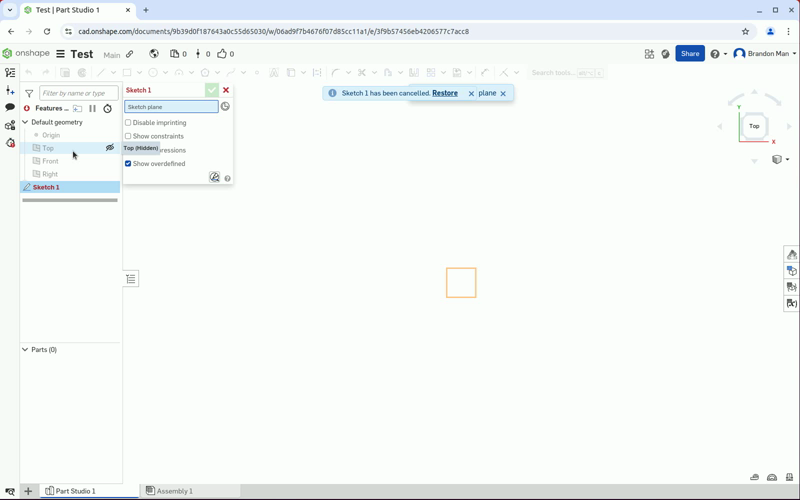
click(73, 150)
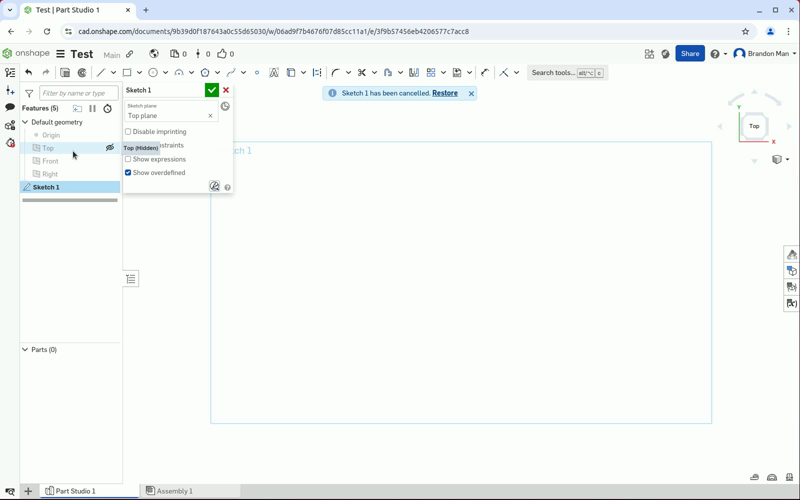
mouse_move(73, 352)
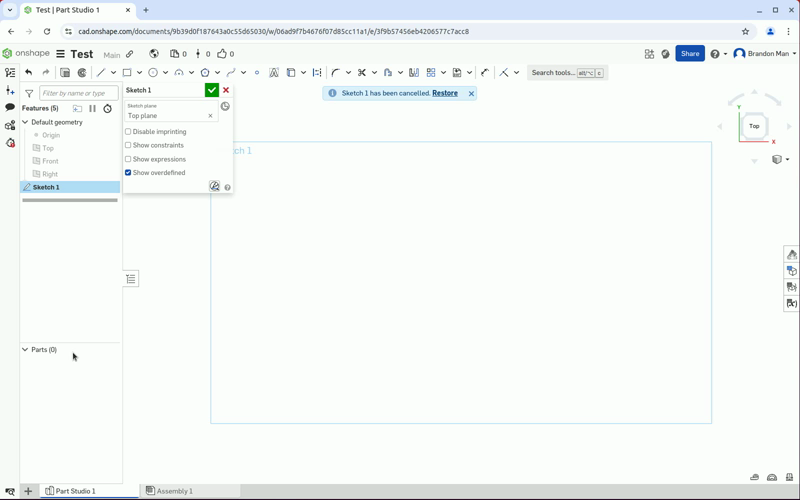
key(y)
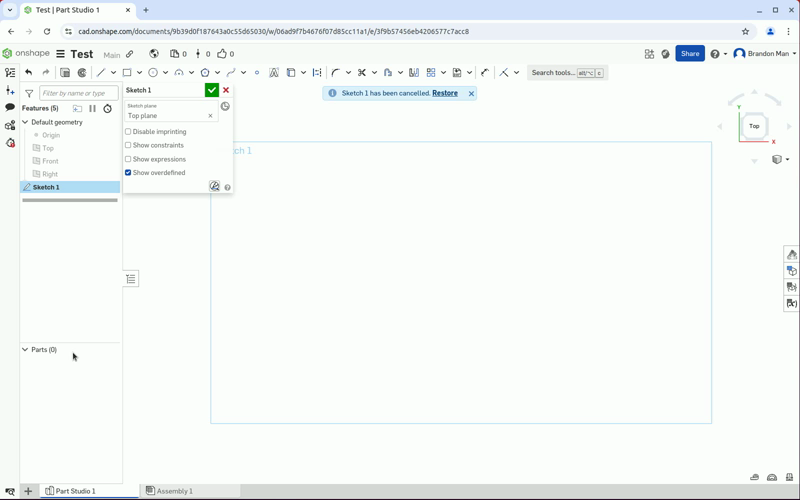
key(l)
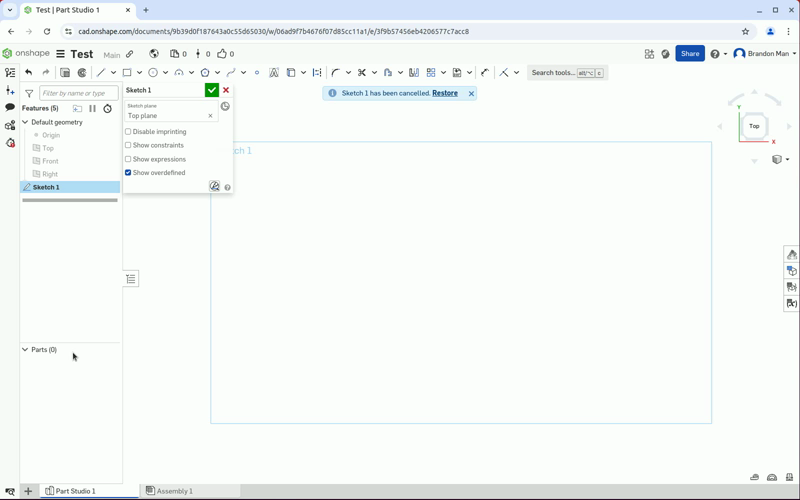
key_down(shift)
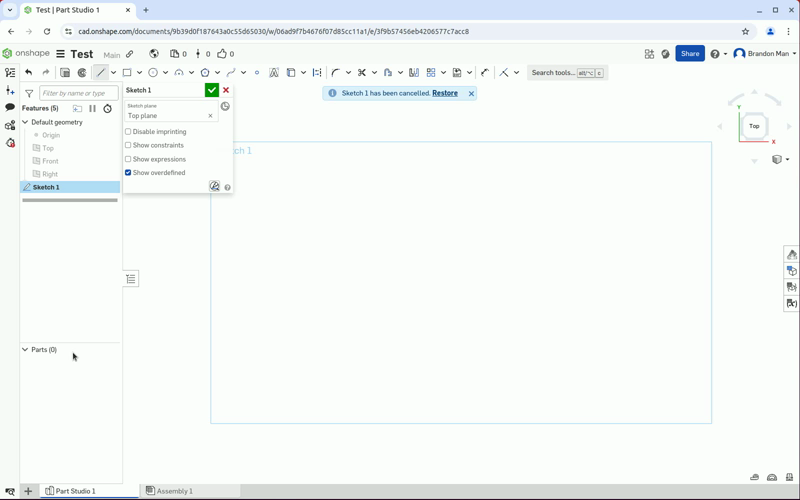
mouse_move(399, 330)
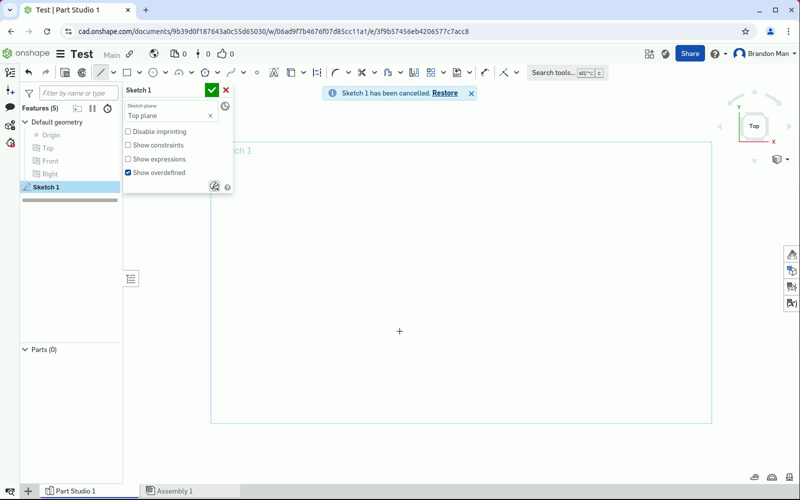
click(399, 330)
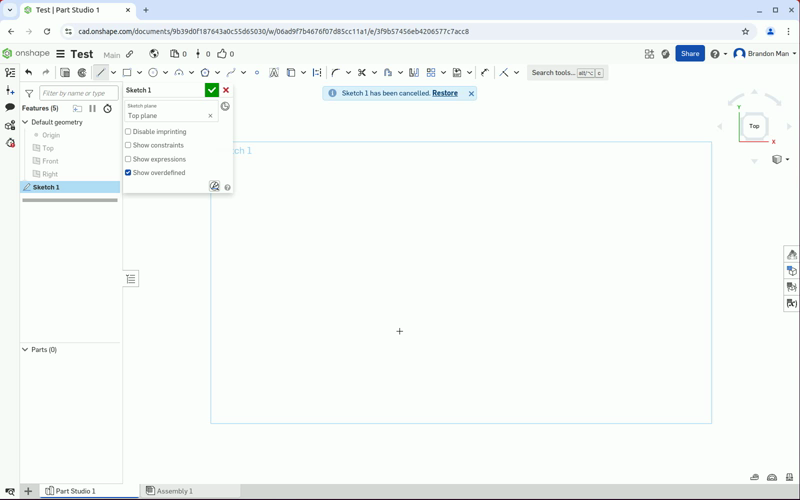
key_up(shift)
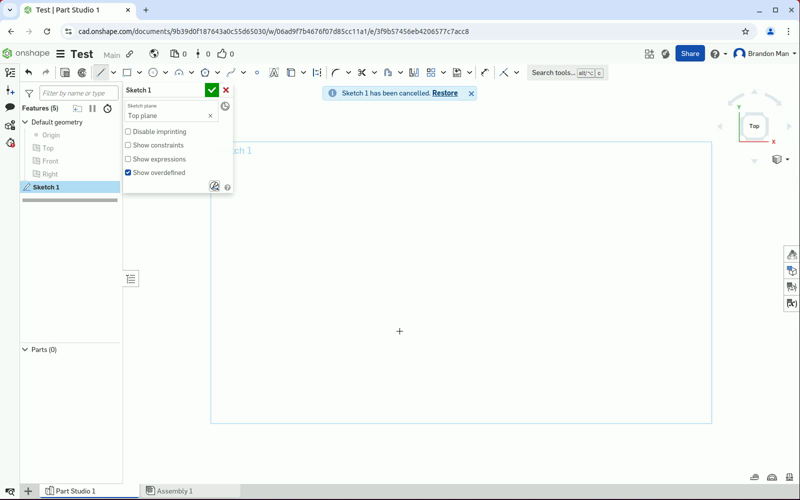
key_down(shift)
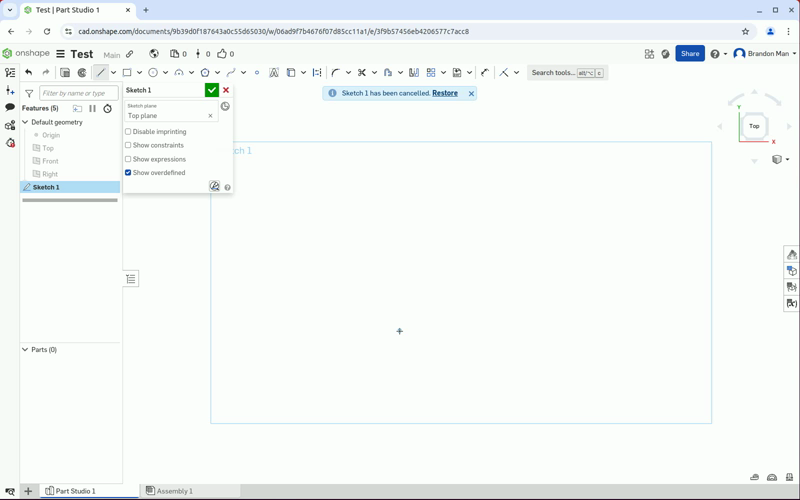
mouse_move(520, 330)
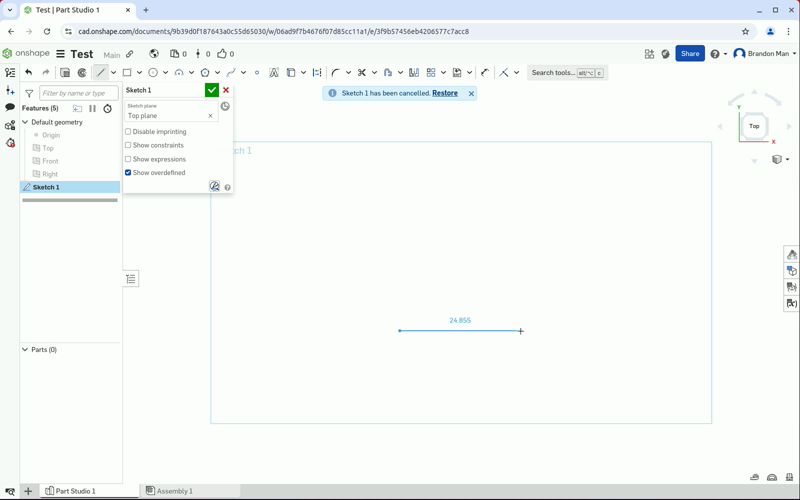
click(520, 330)
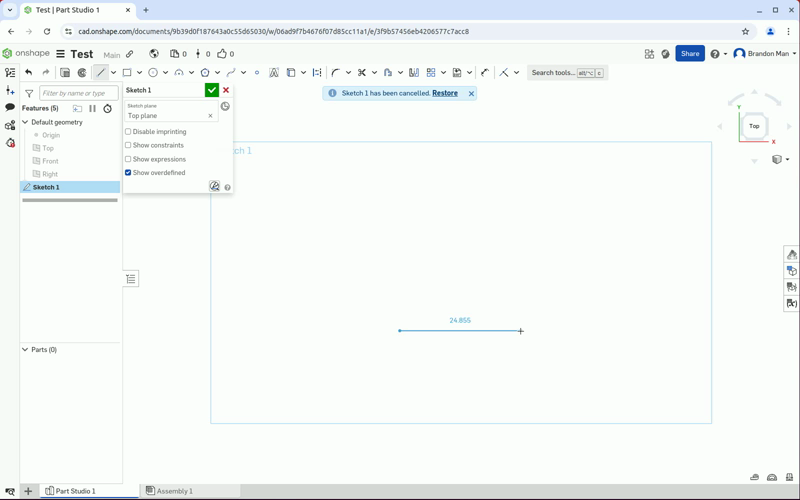
key_up(shift)
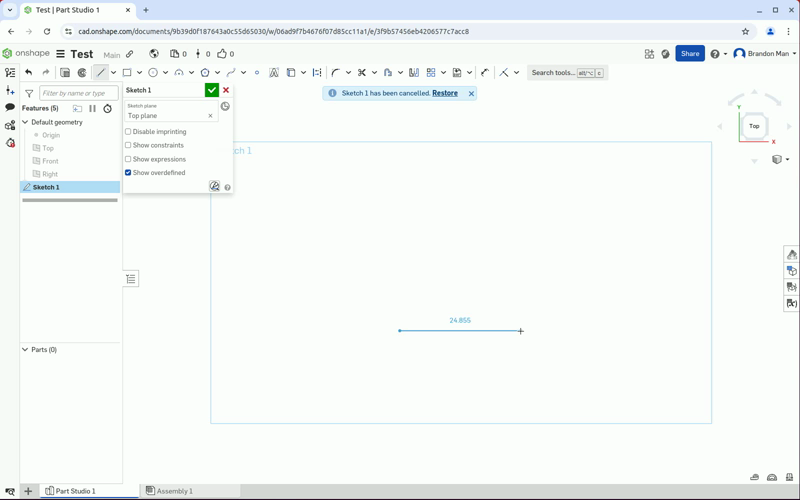
key_down(shift)
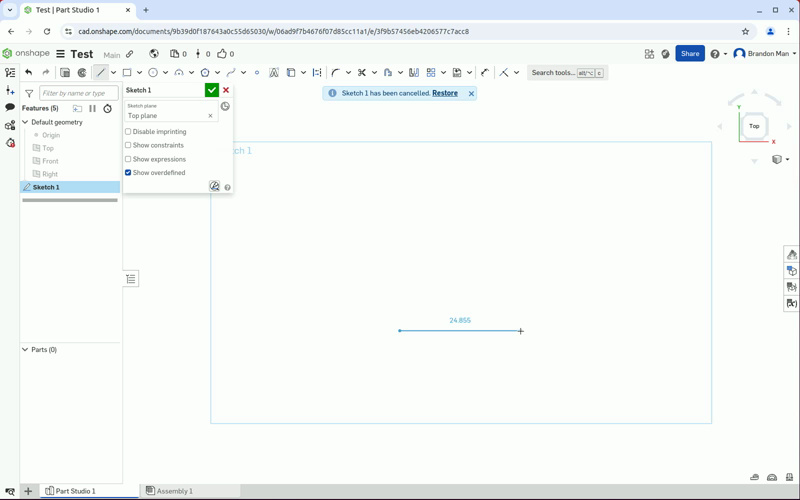
mouse_move(520, 235)
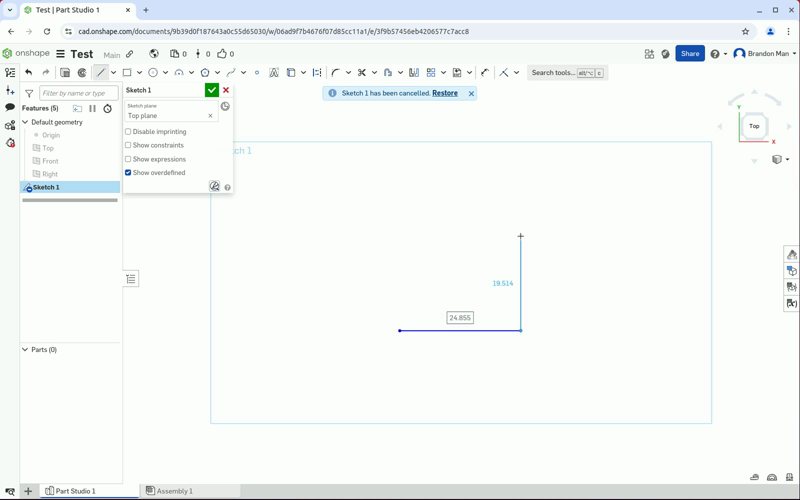
click(520, 235)
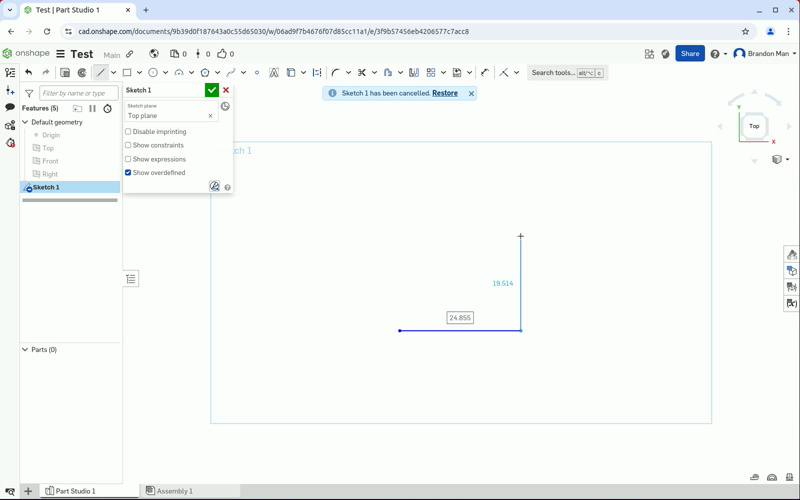
key_up(shift)
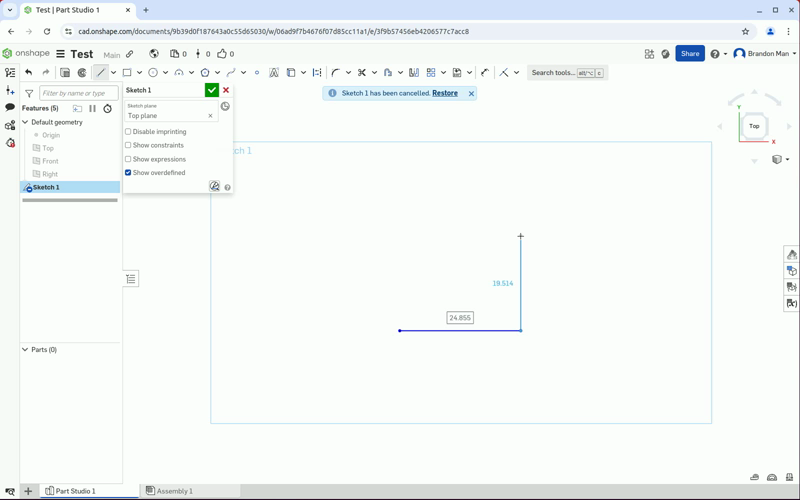
key_down(shift)
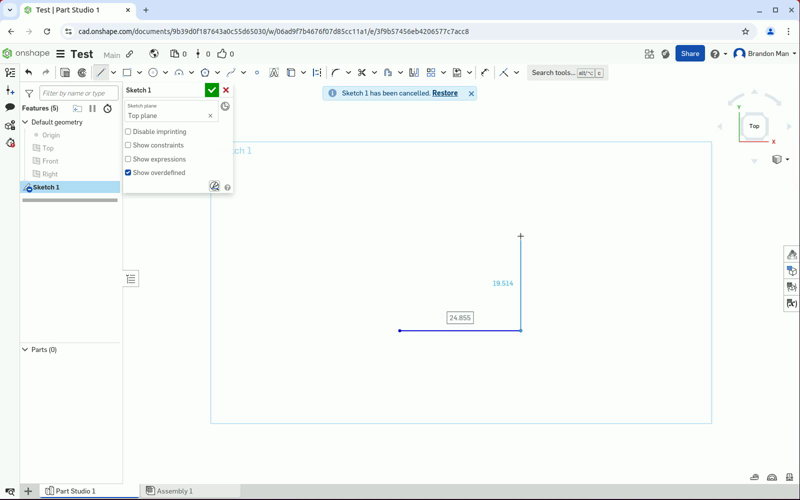
mouse_move(399, 235)
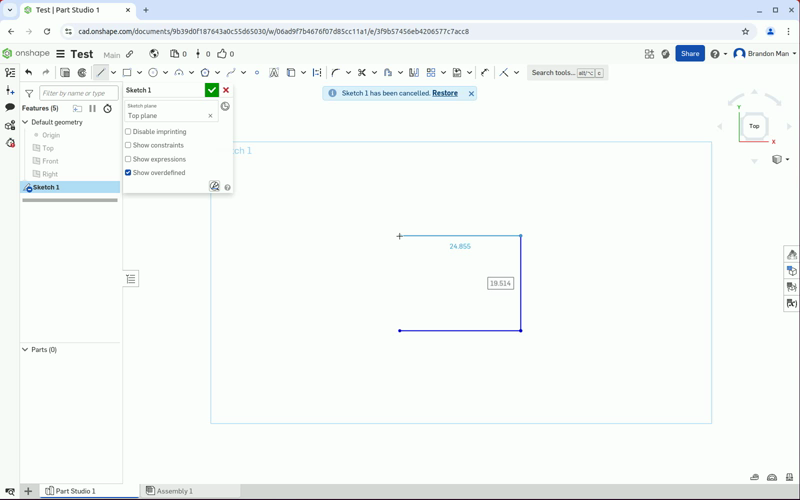
click(399, 235)
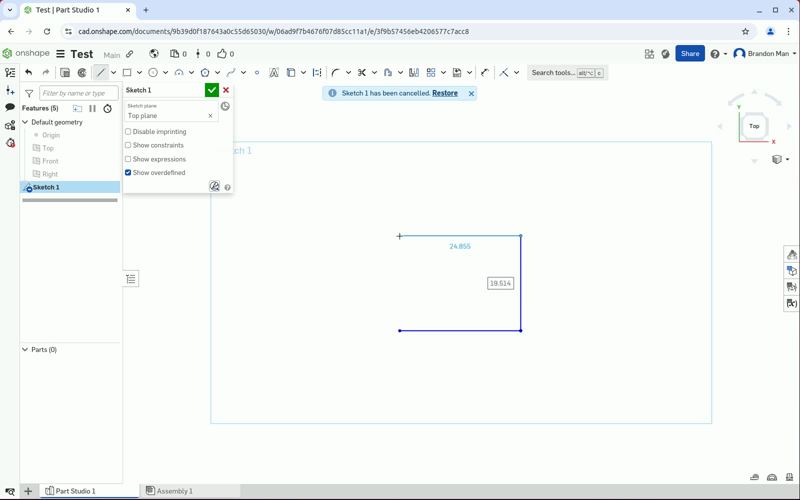
key_up(shift)
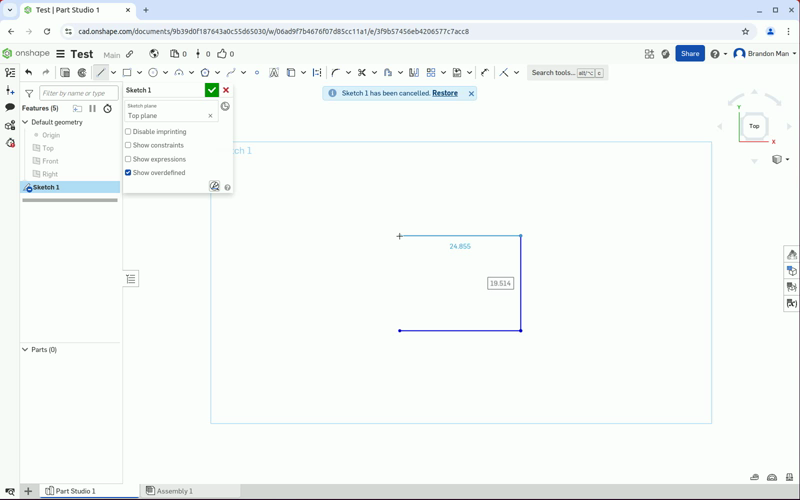
key_down(shift)
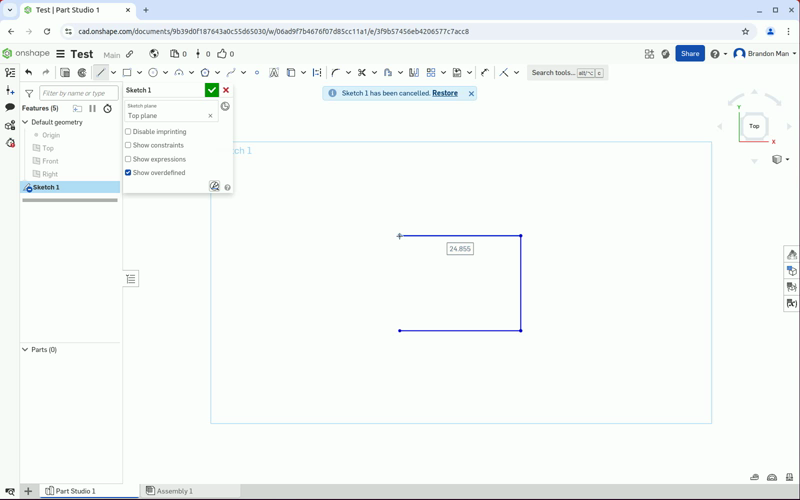
mouse_move(399, 330)
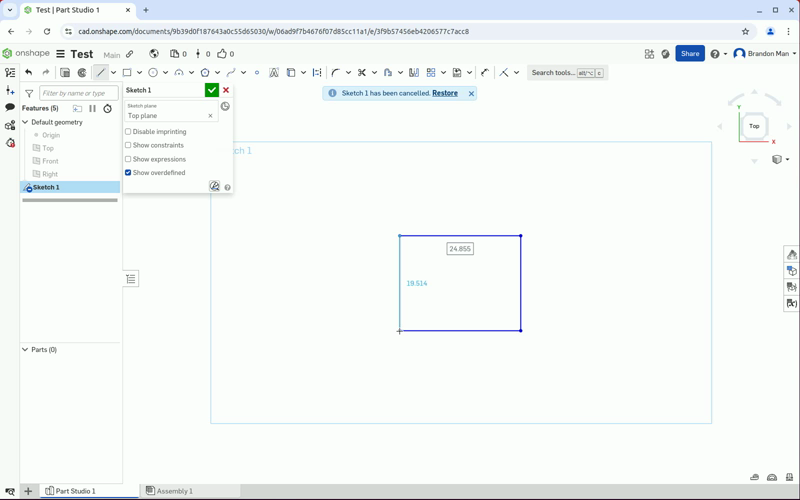
key_up(shift)
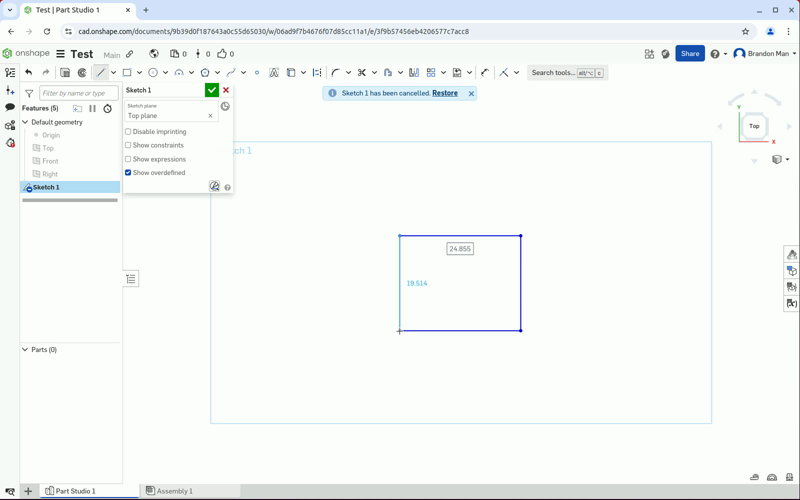
click(399, 330)
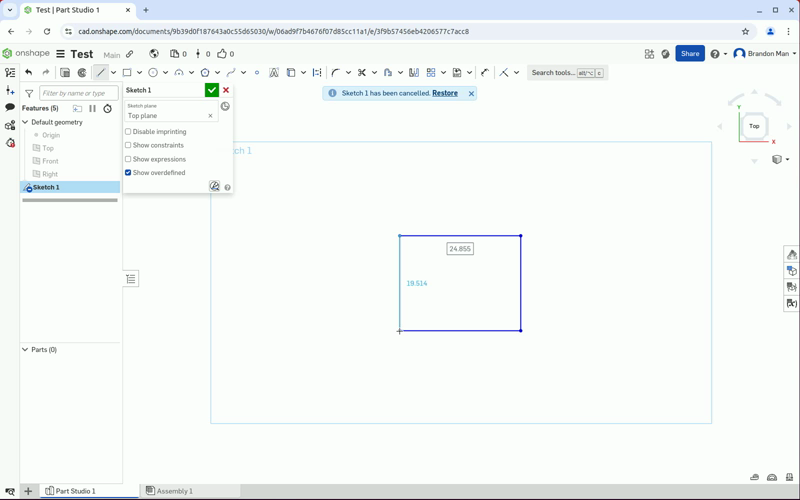
key(esc)
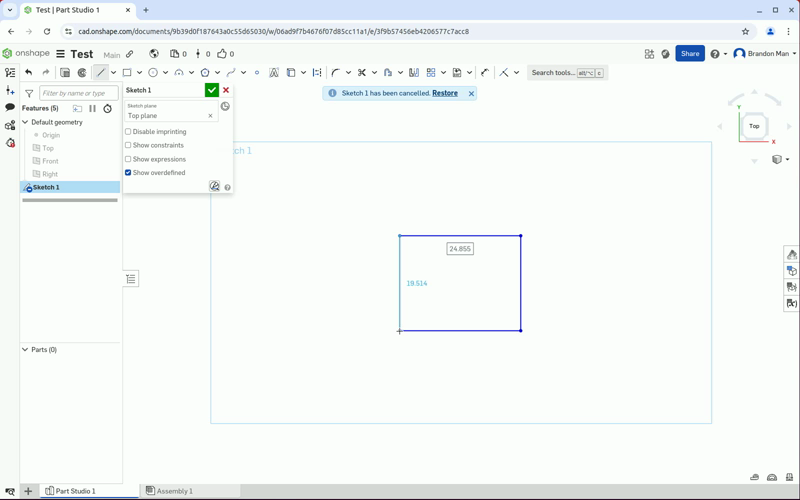
key(l)
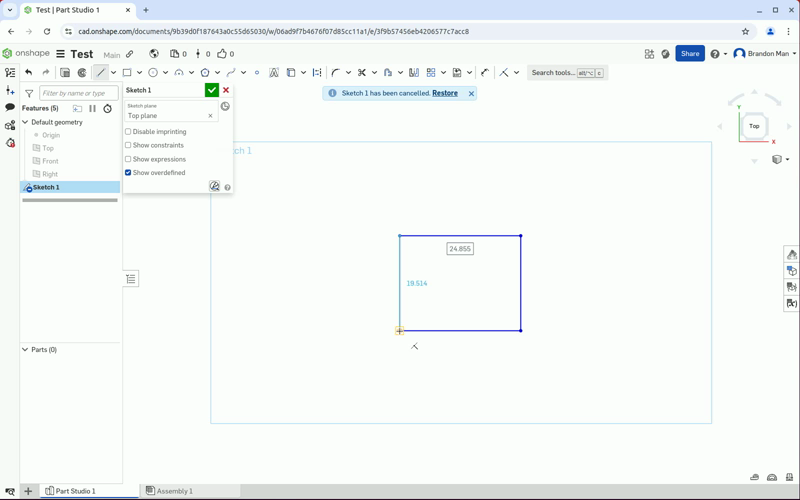
key_down(shift)
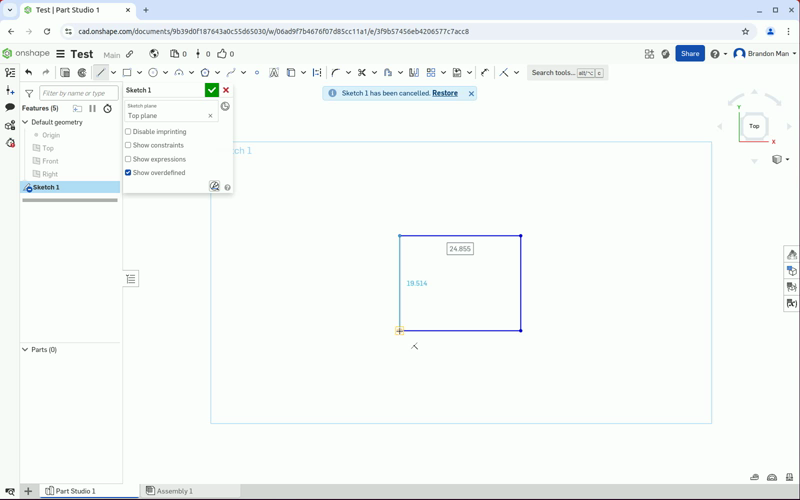
mouse_move(402, 328)
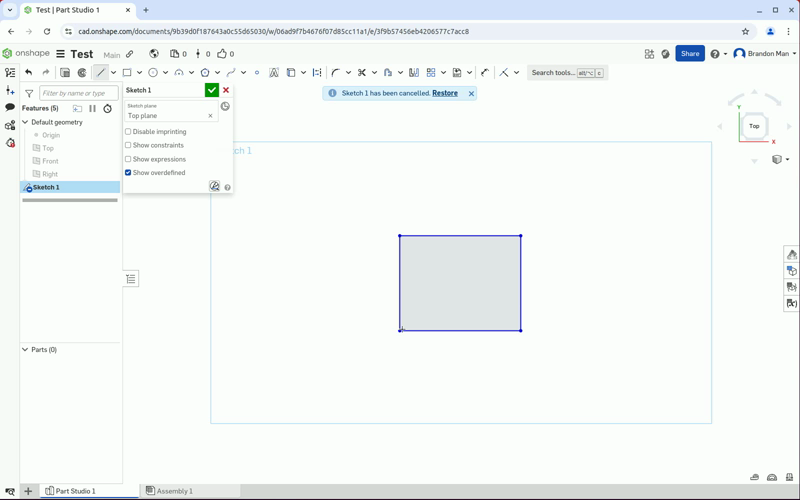
scroll(6)
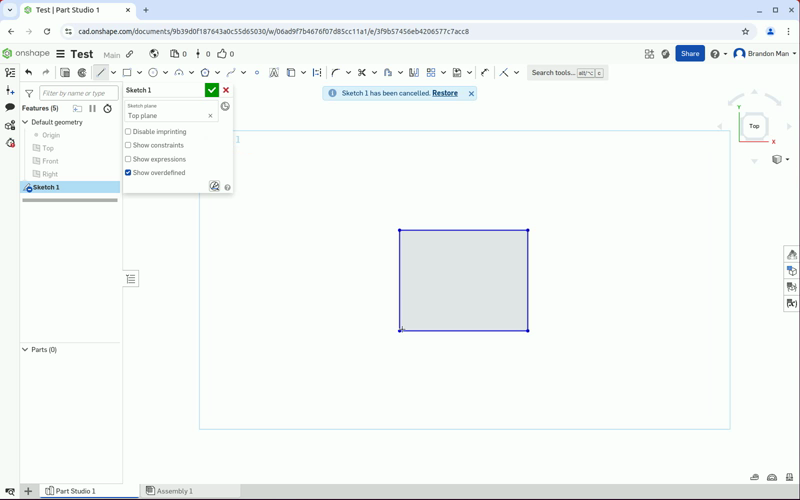
scroll(6)
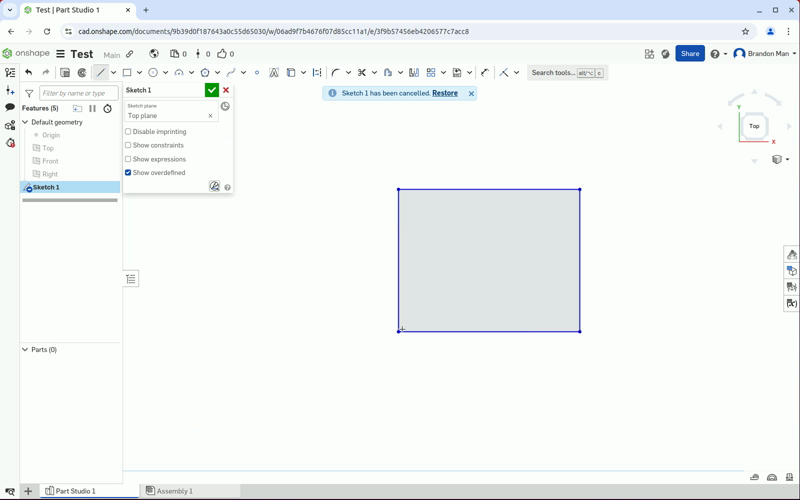
scroll(6)
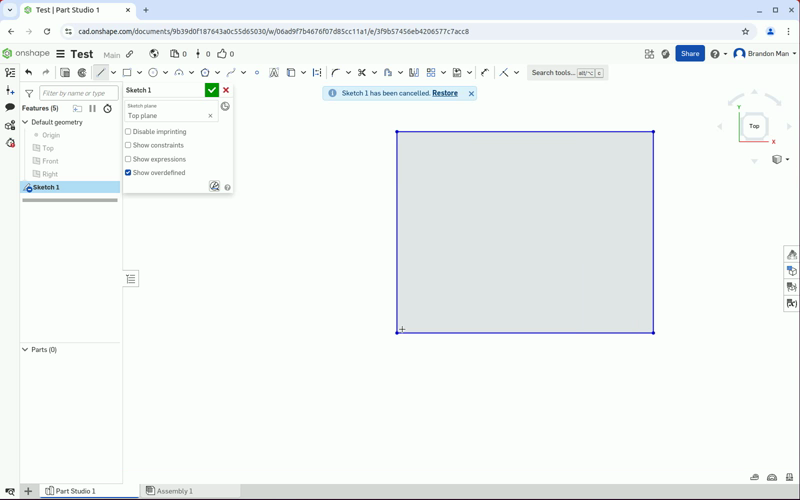
scroll(6)
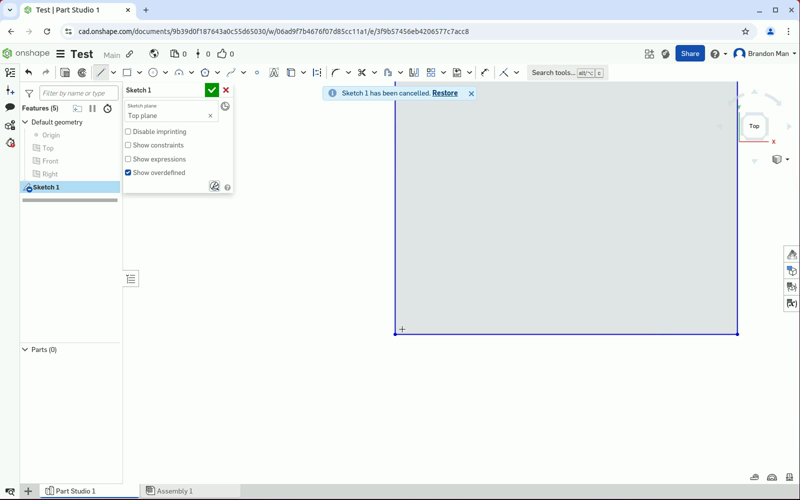
scroll(6)
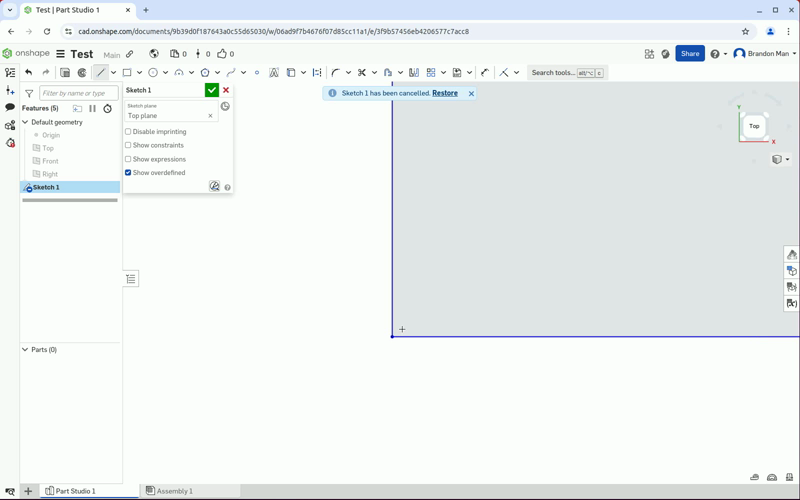
scroll(6)
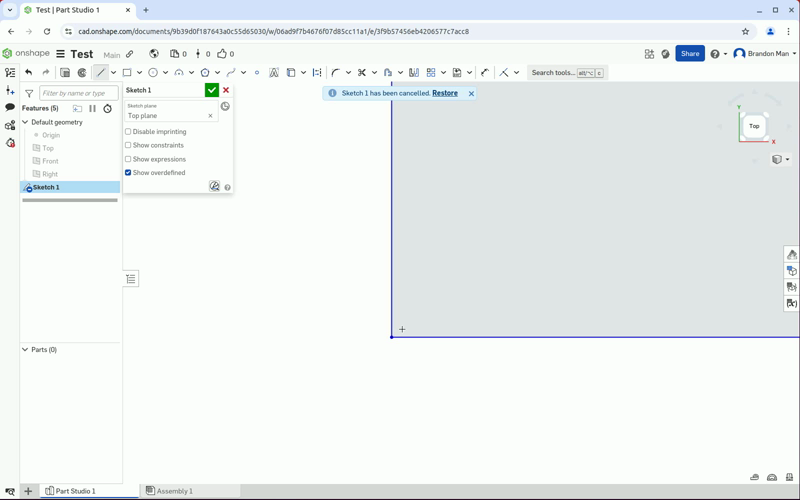
scroll(6)
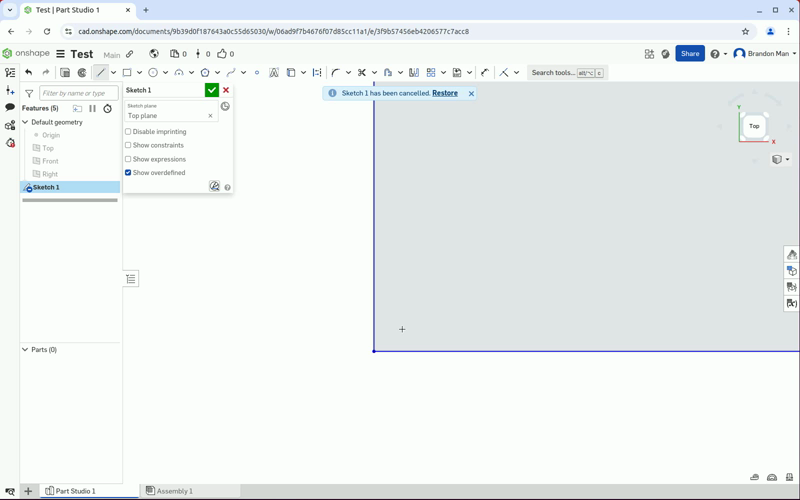
click(402, 328)
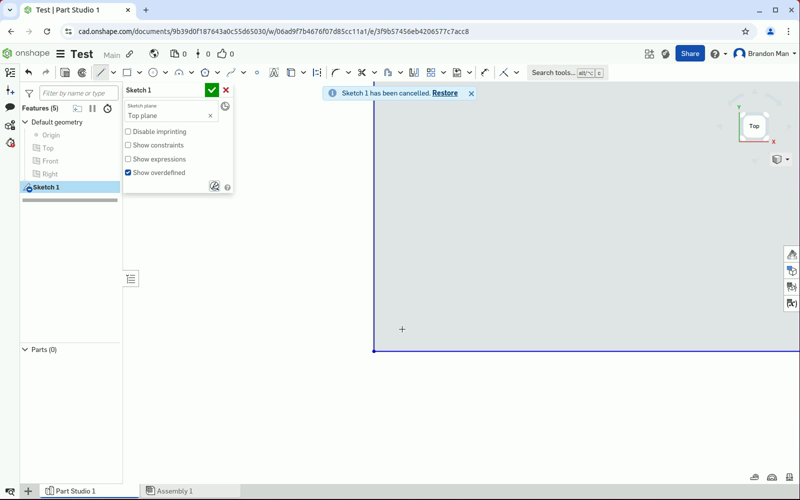
scroll(-6)
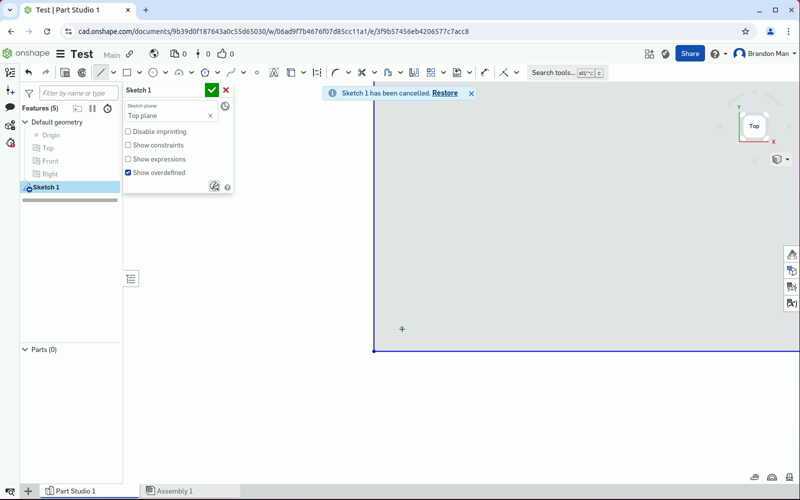
scroll(-6)
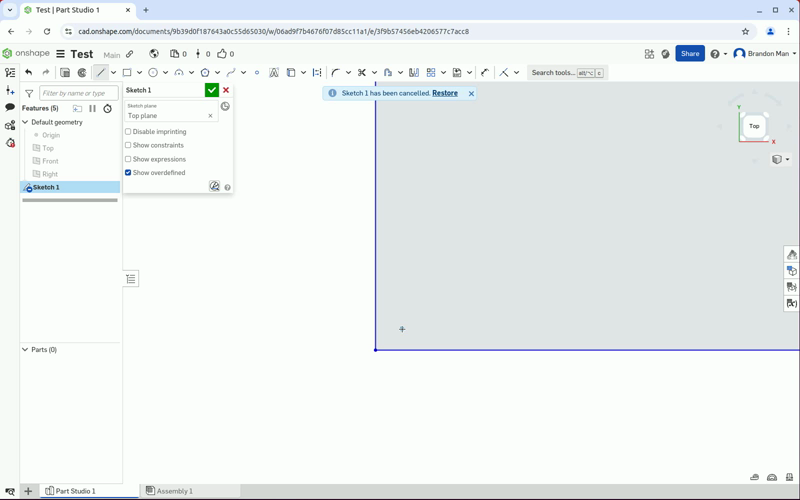
scroll(-6)
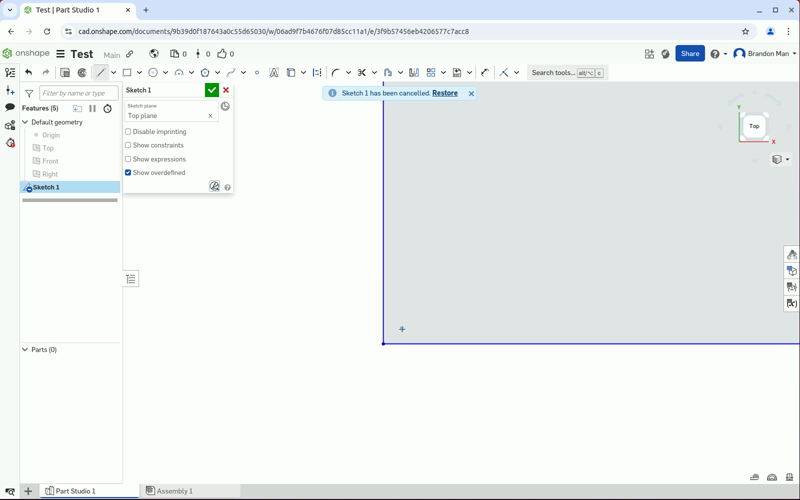
scroll(-6)
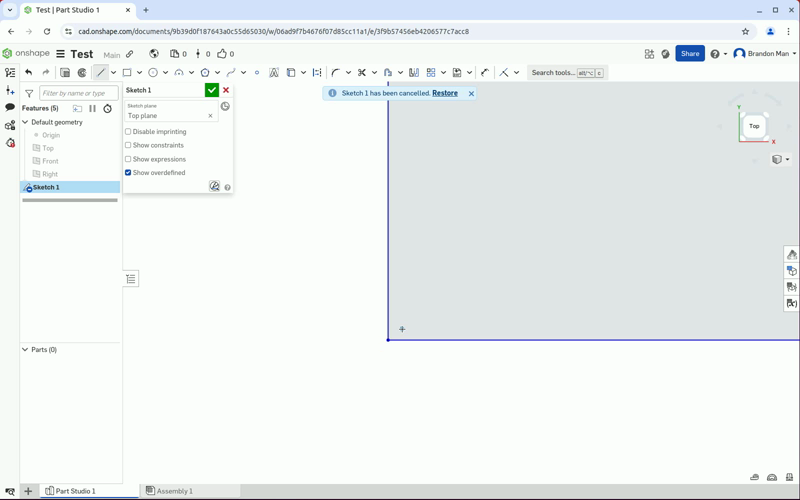
scroll(-6)
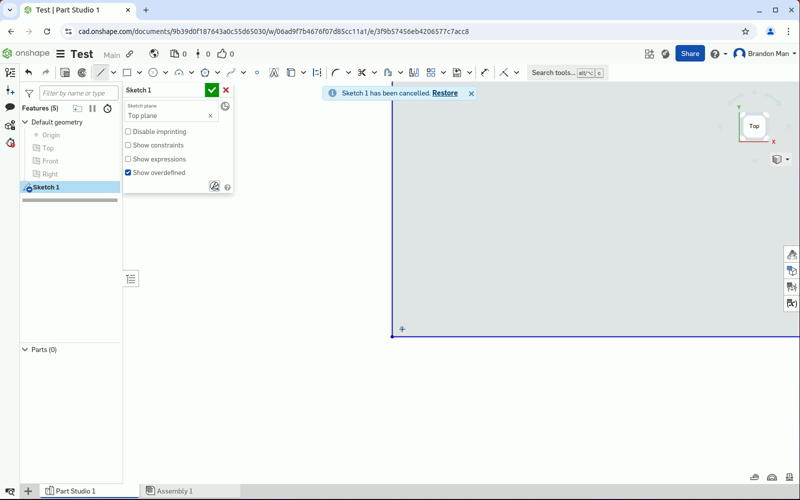
scroll(-6)
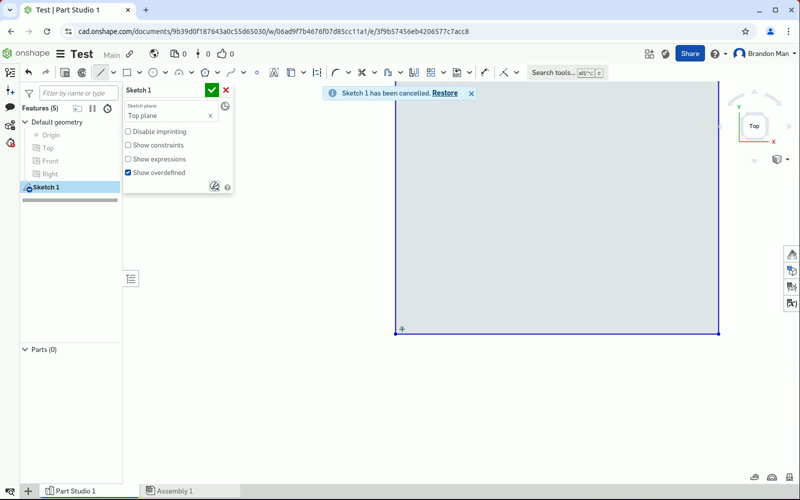
scroll(-6)
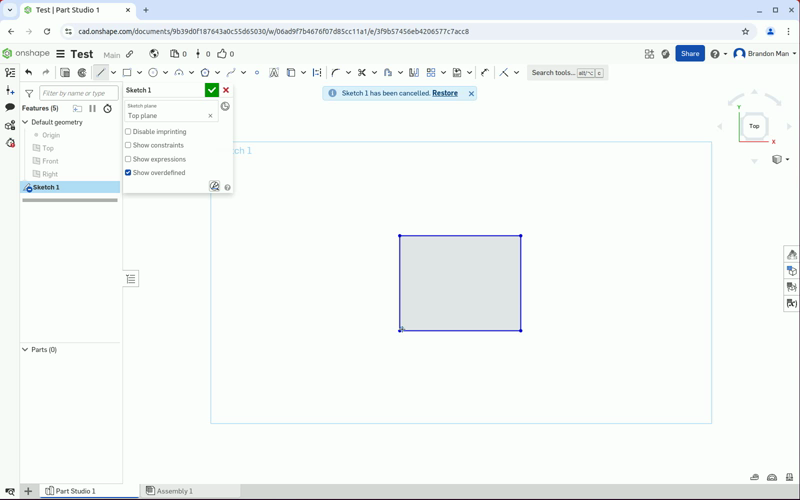
key_up(shift)
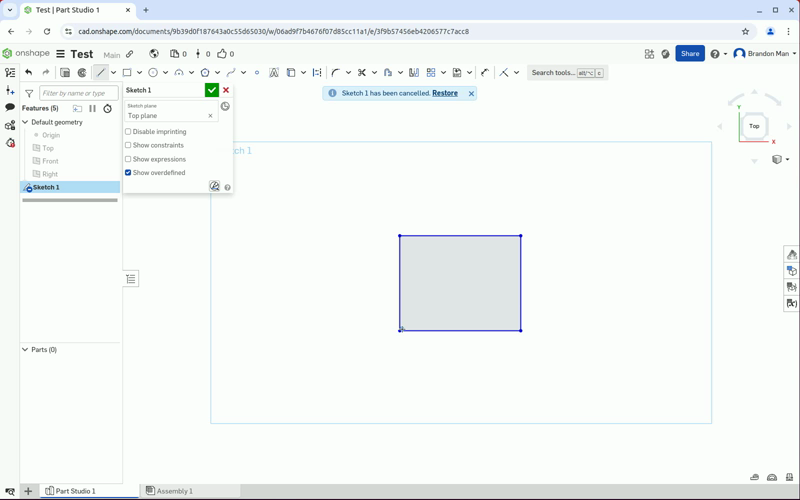
key_down(shift)
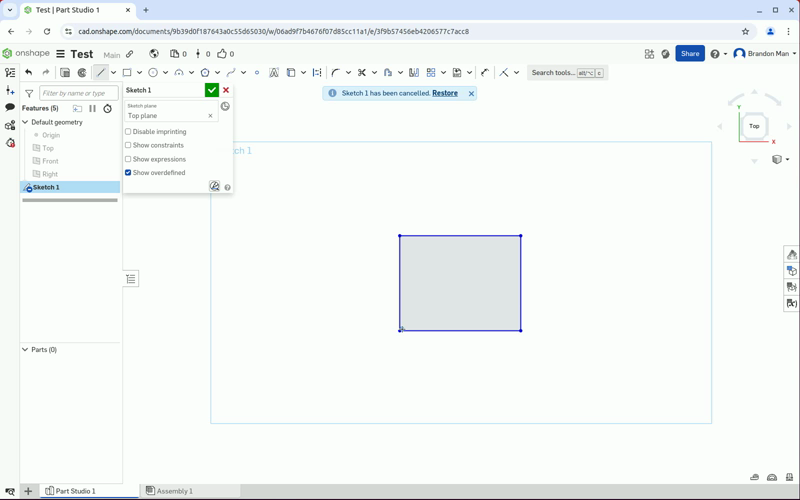
mouse_move(518, 328)
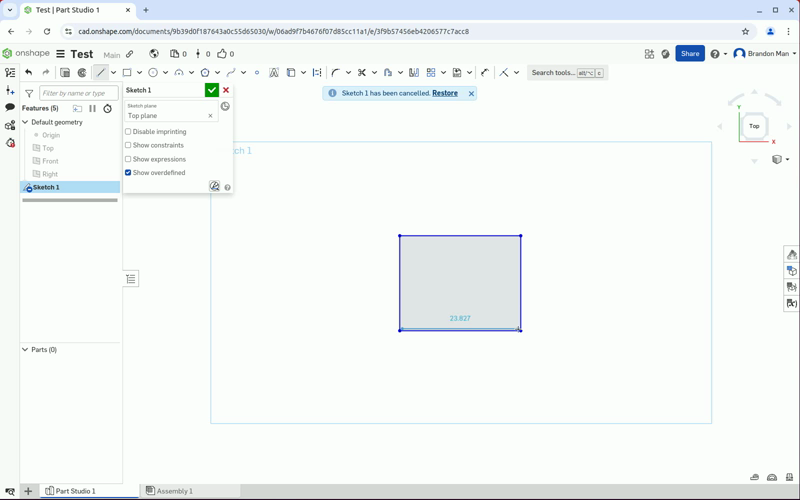
scroll(6)
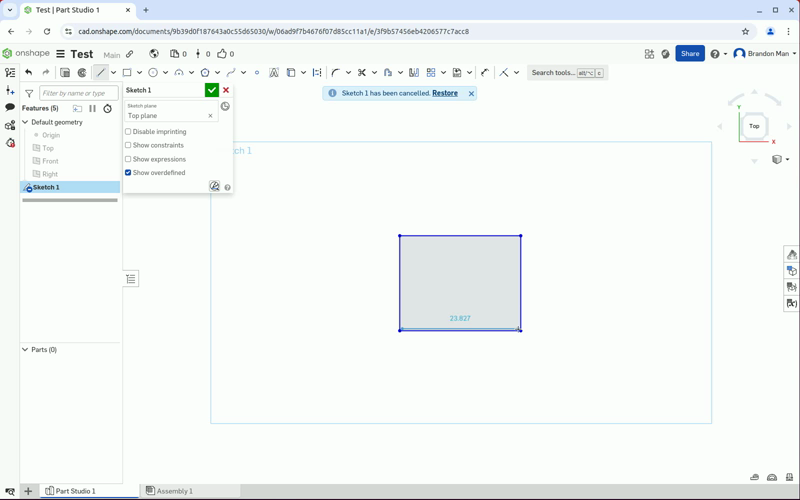
scroll(6)
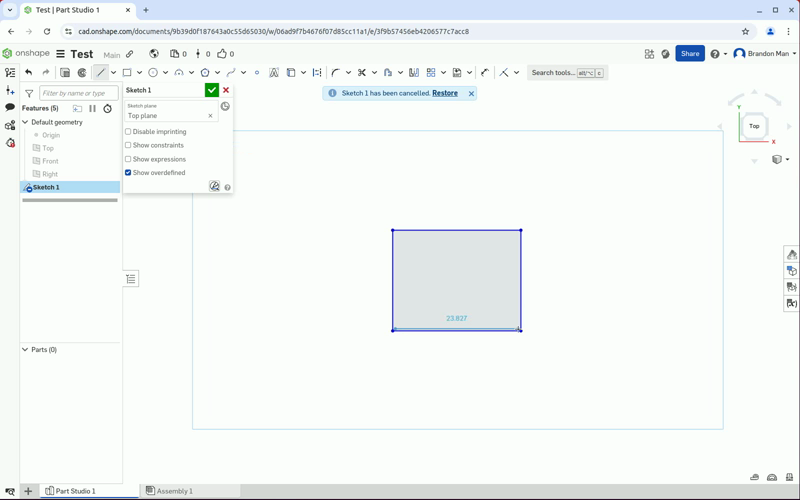
scroll(6)
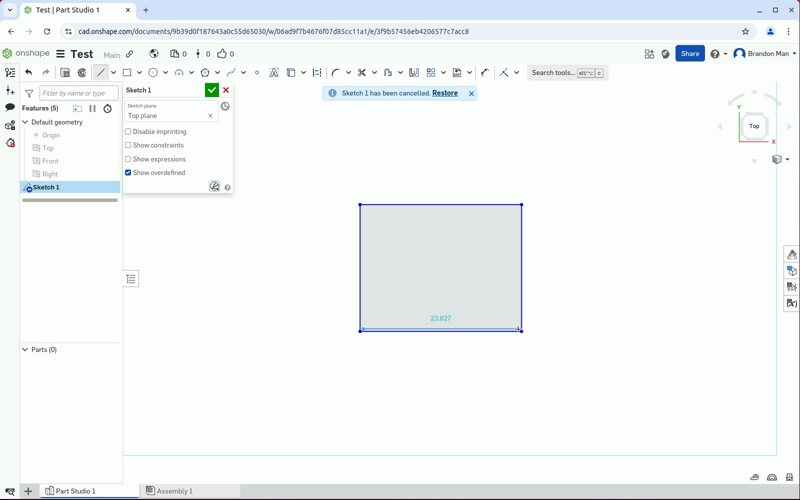
scroll(6)
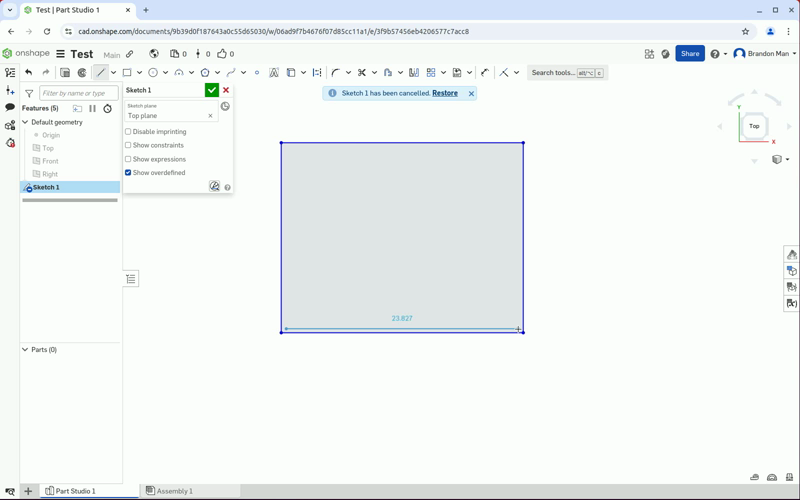
scroll(6)
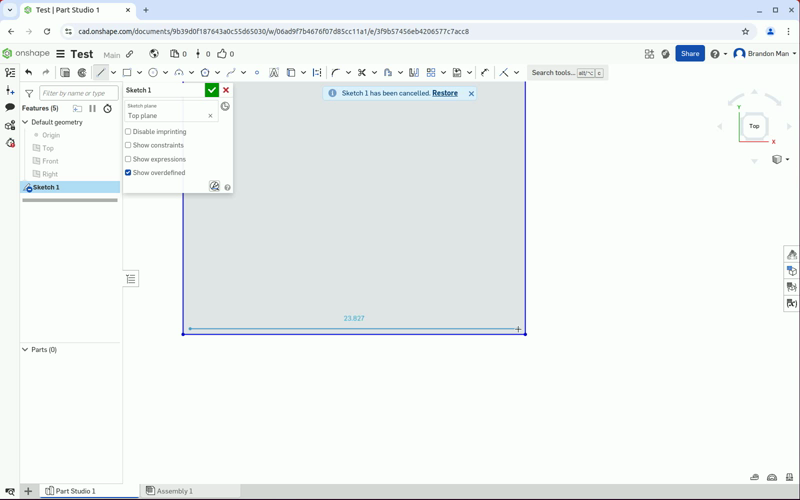
scroll(6)
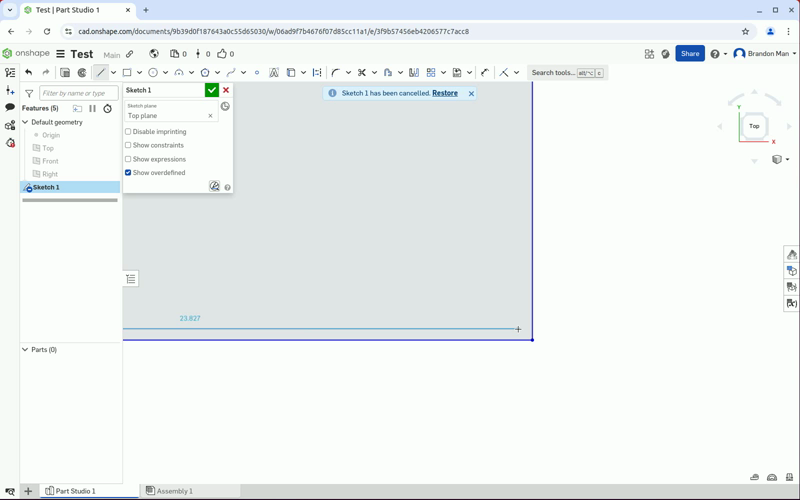
scroll(6)
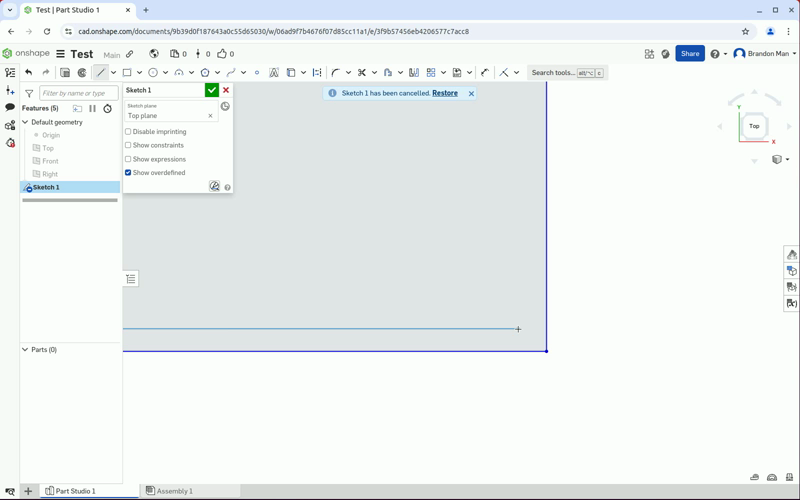
click(518, 328)
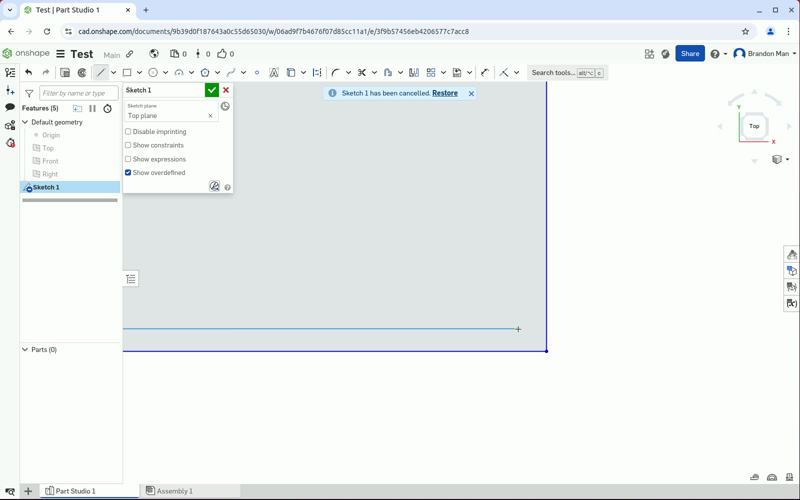
scroll(-6)
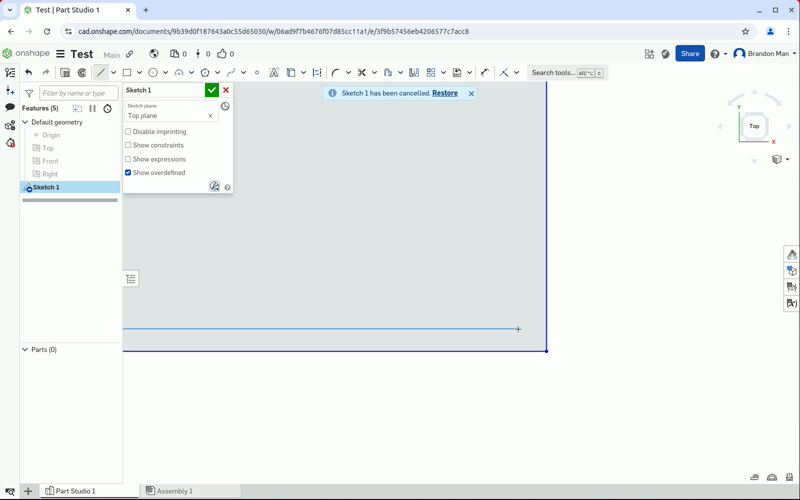
scroll(-6)
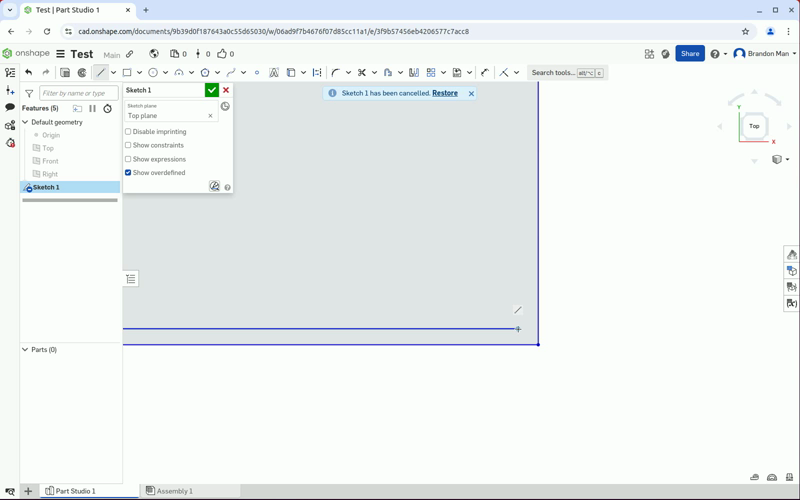
scroll(-6)
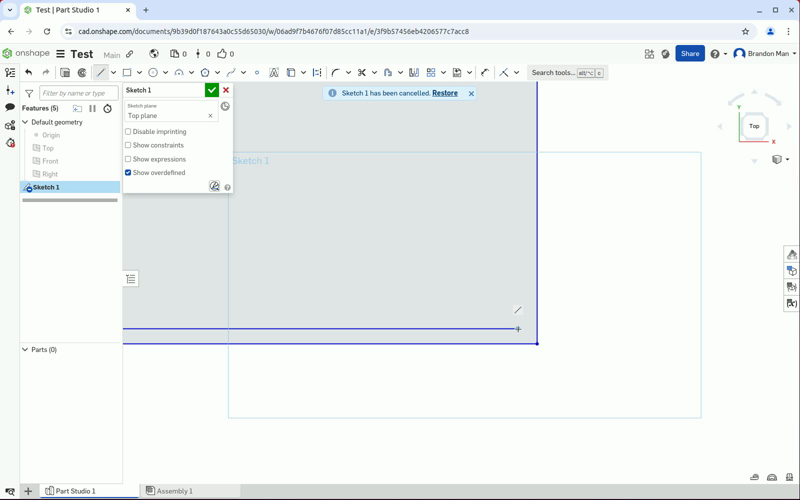
scroll(-6)
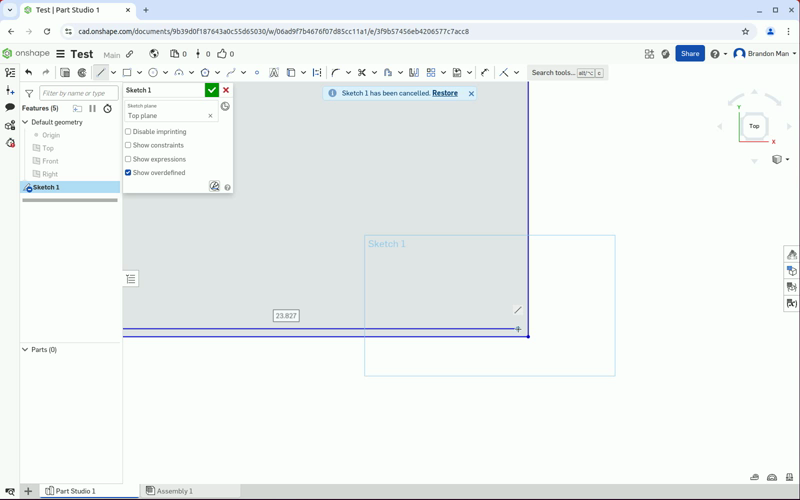
scroll(-6)
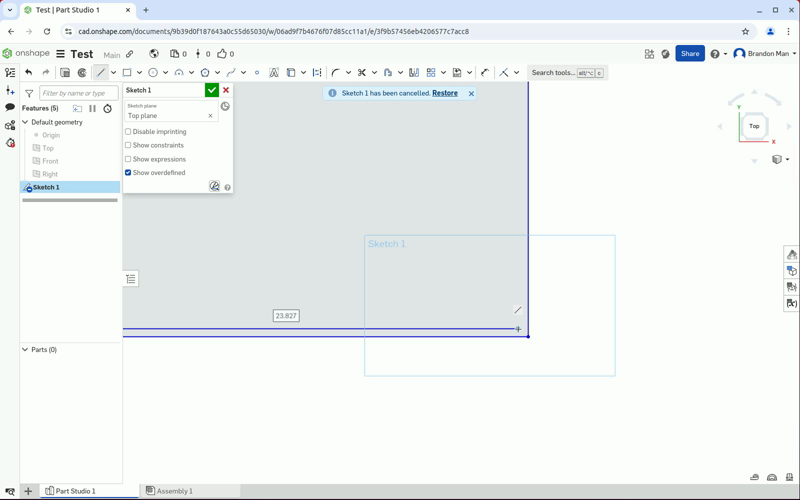
scroll(-6)
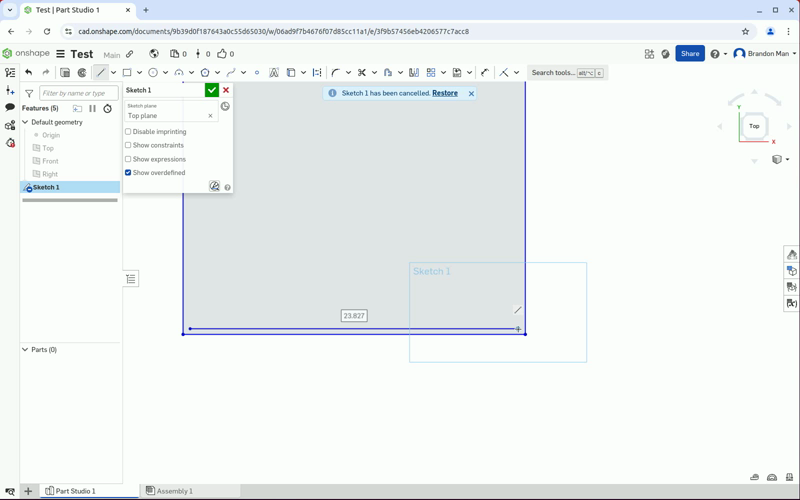
scroll(-6)
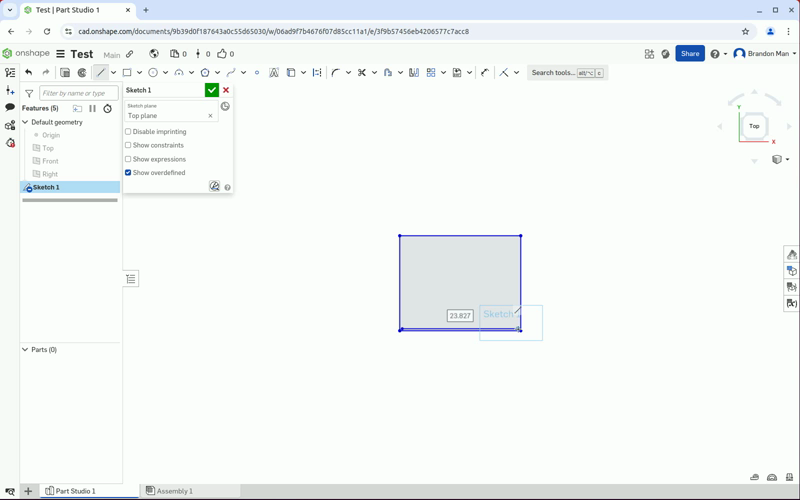
key_up(shift)
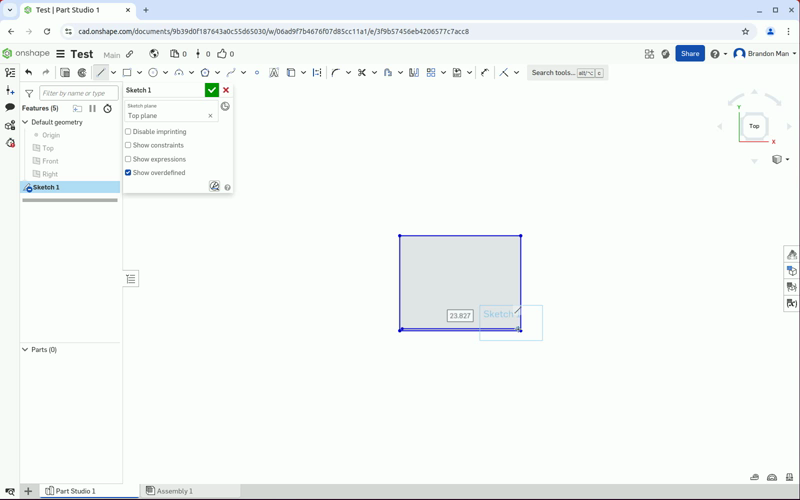
key_down(shift)
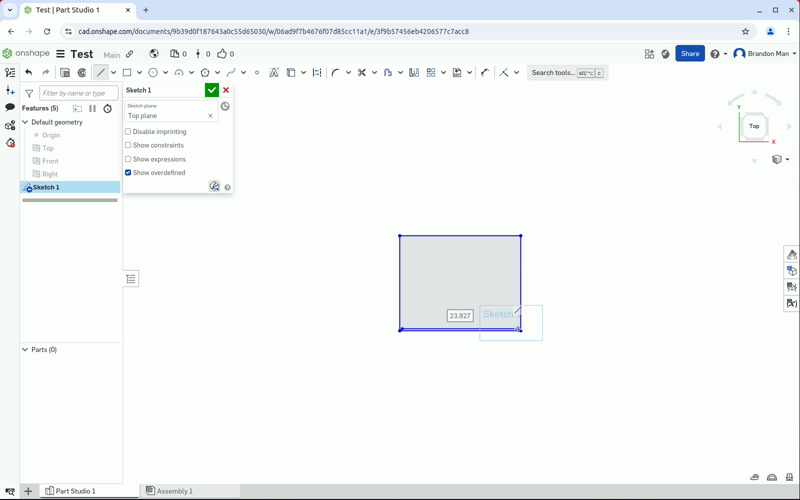
mouse_move(518, 238)
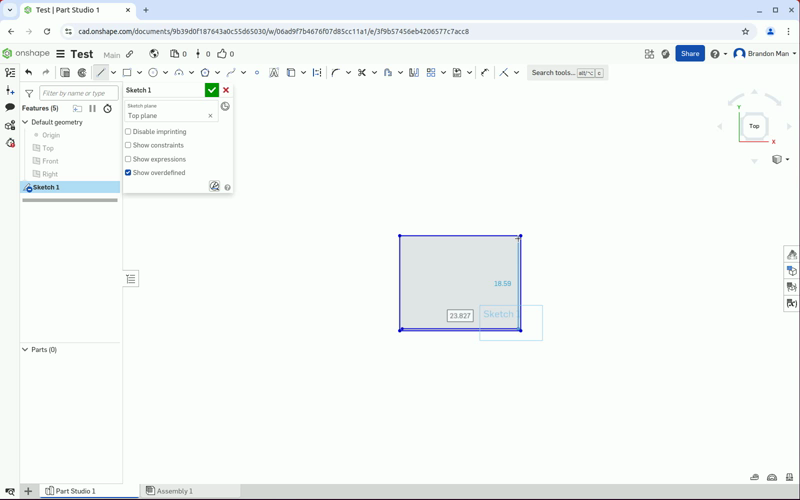
scroll(6)
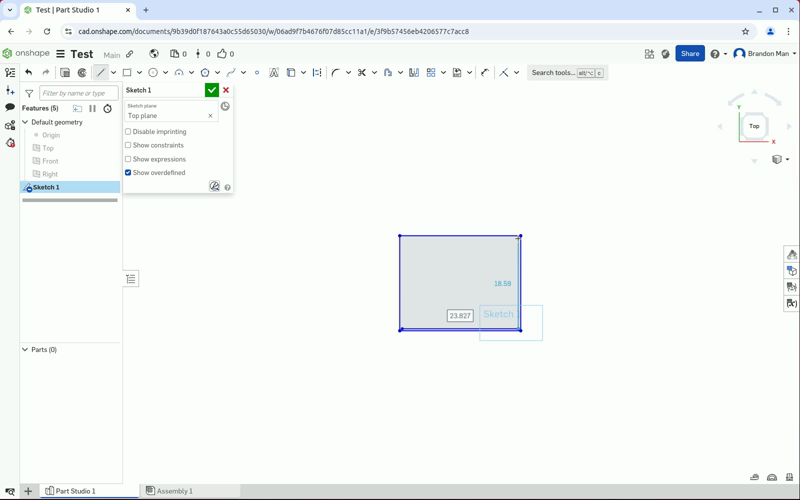
scroll(6)
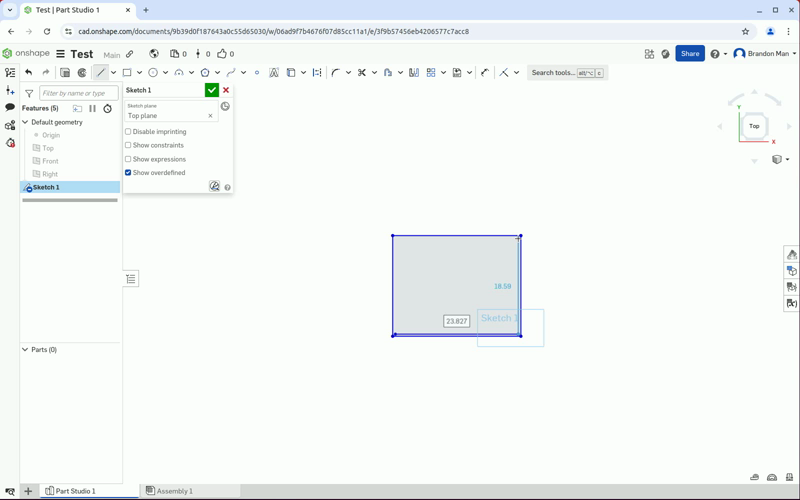
scroll(6)
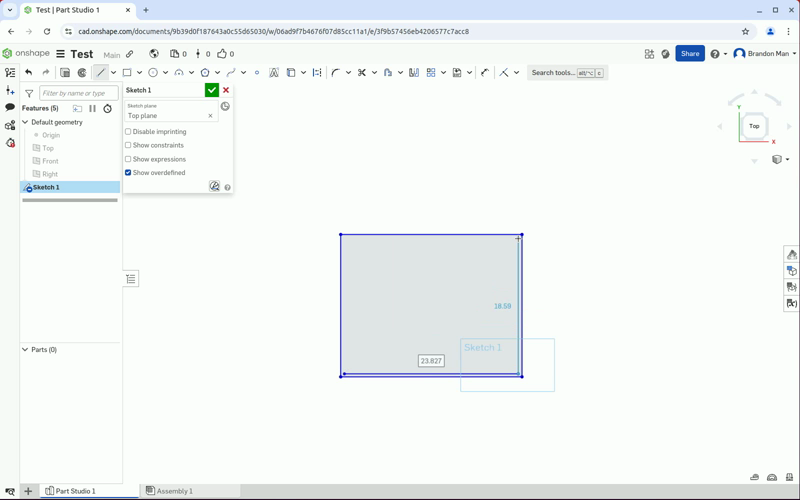
scroll(6)
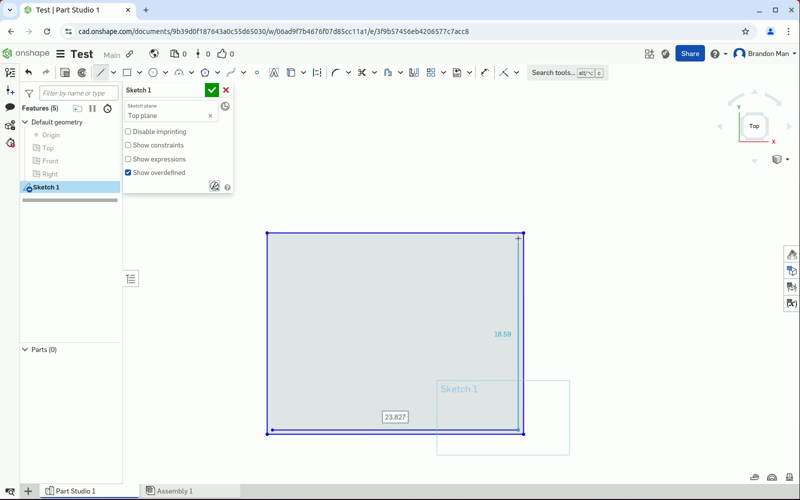
scroll(6)
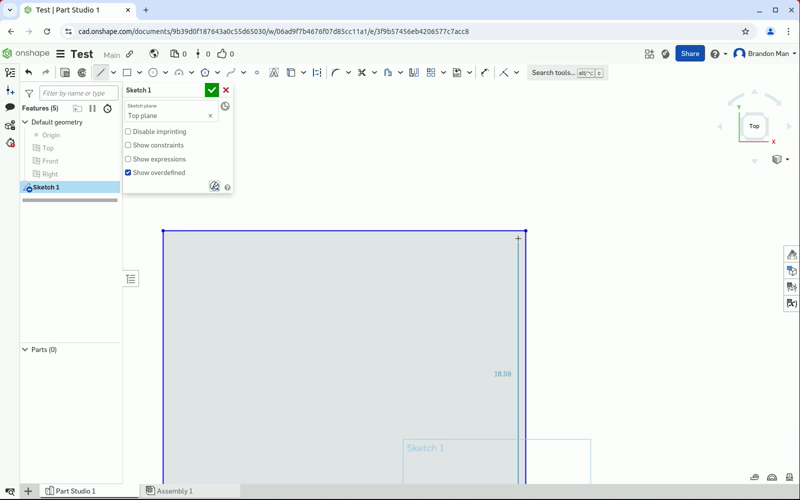
scroll(6)
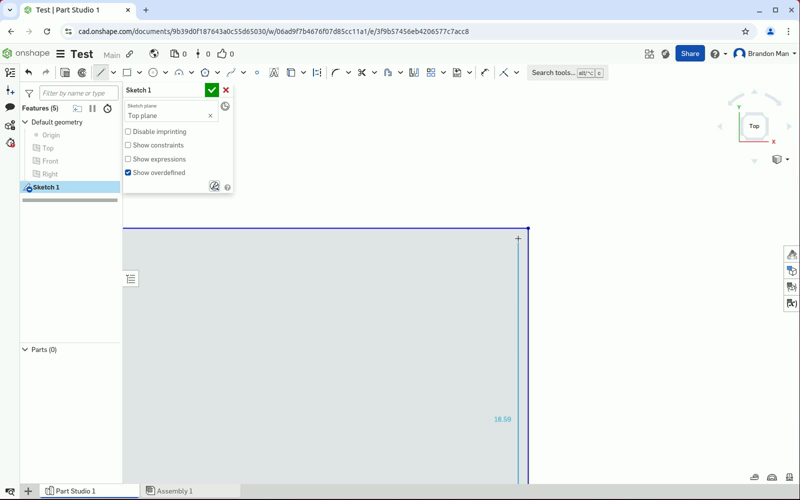
scroll(6)
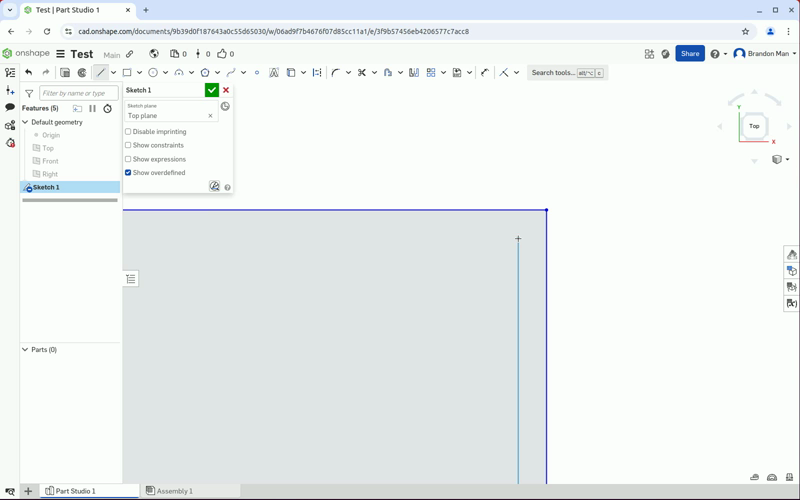
click(518, 238)
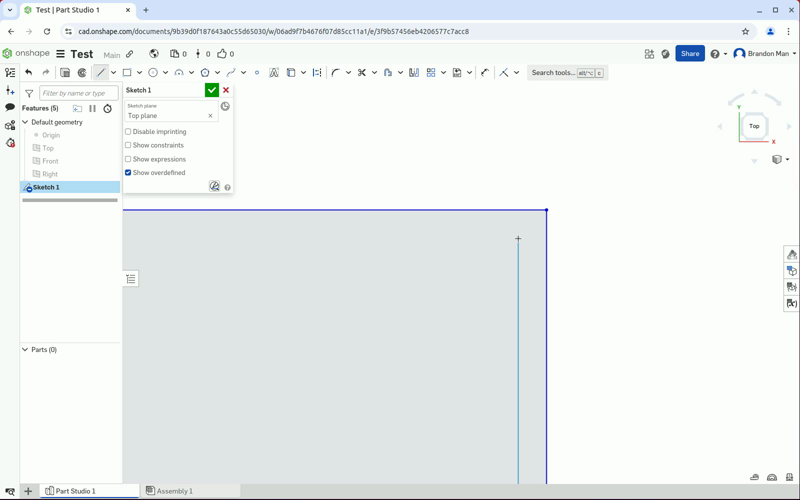
scroll(-6)
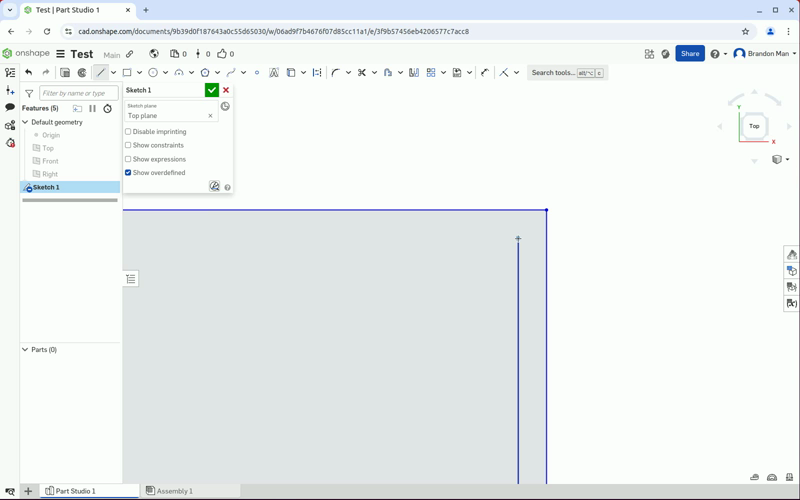
scroll(-6)
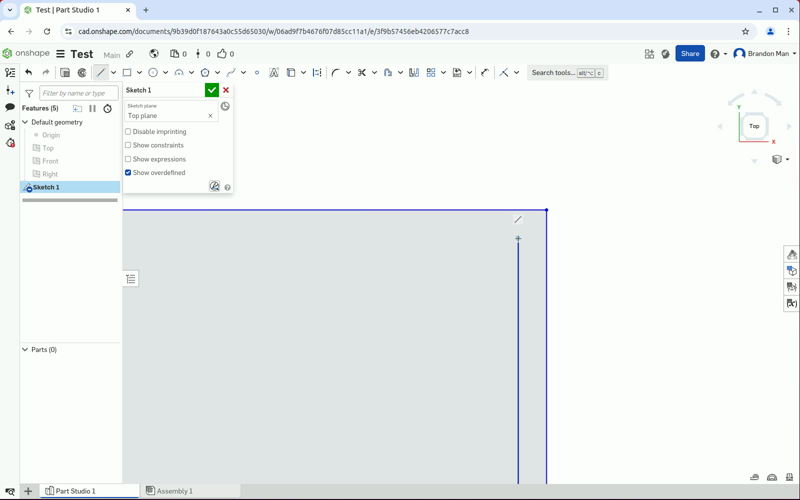
scroll(-6)
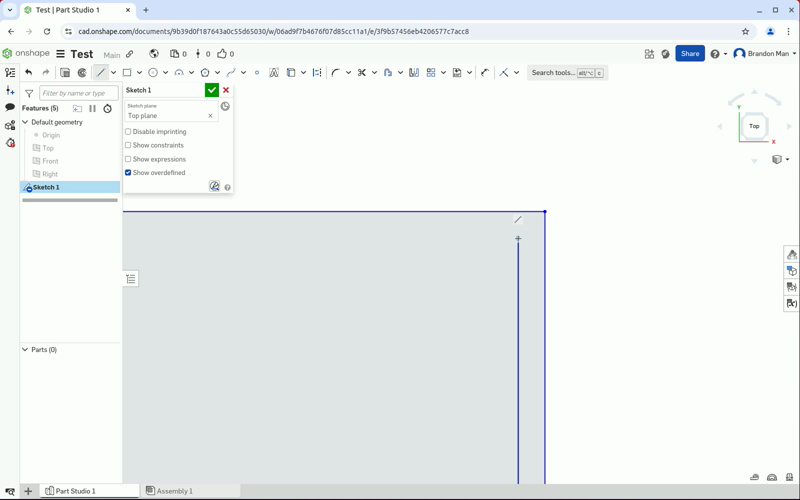
scroll(-6)
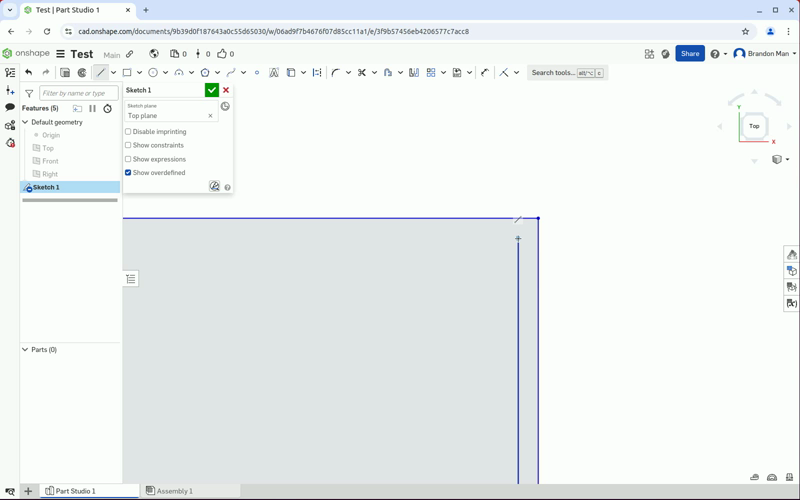
scroll(-6)
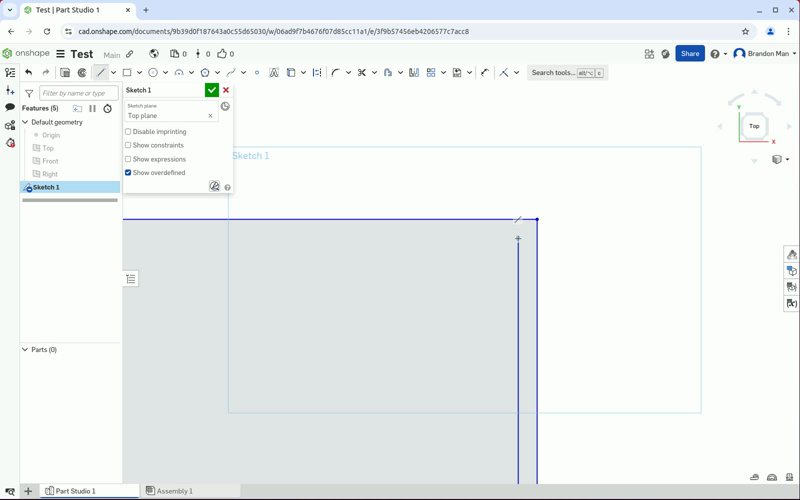
scroll(-6)
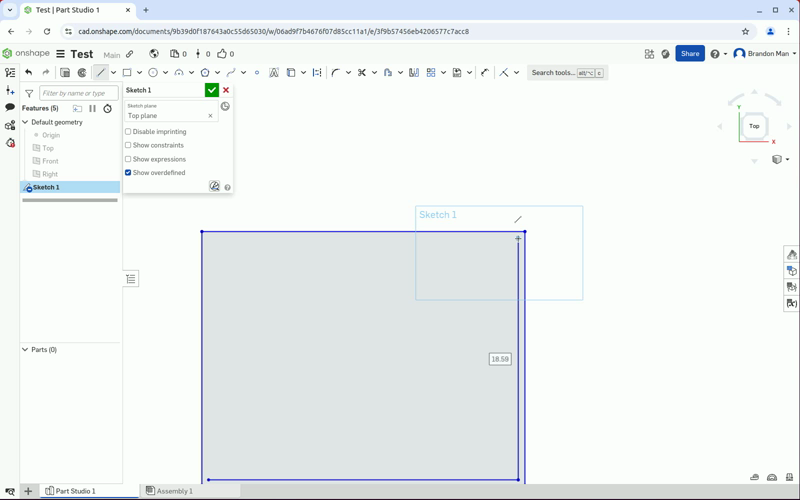
scroll(-6)
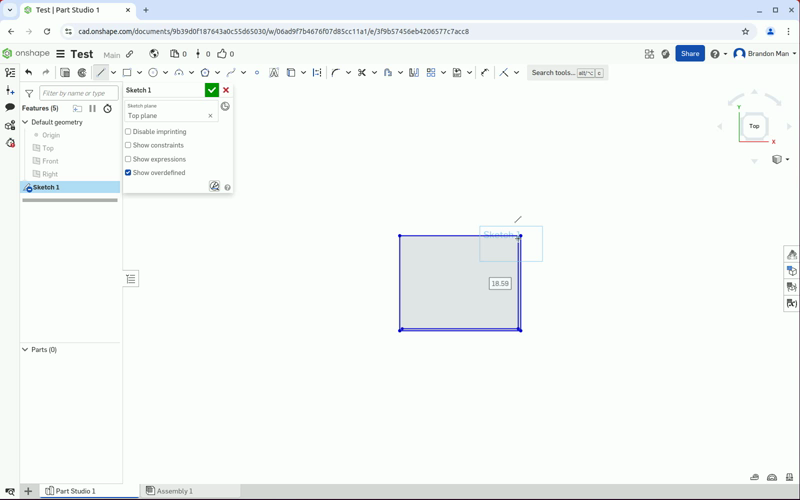
key_up(shift)
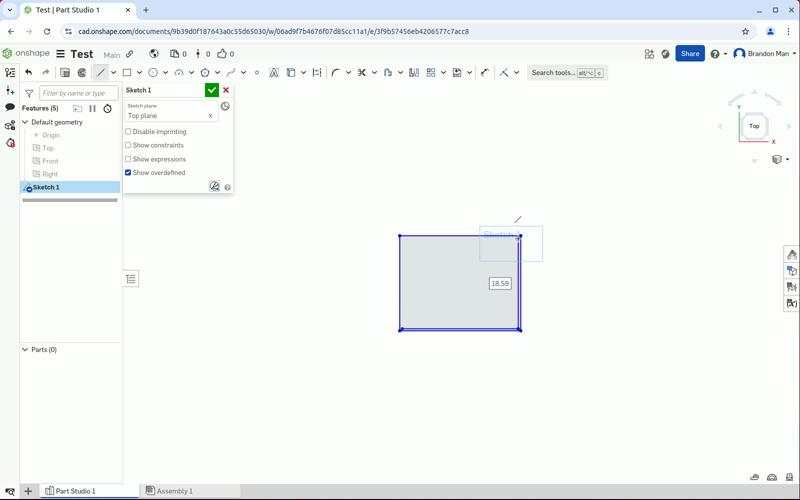
key_down(shift)
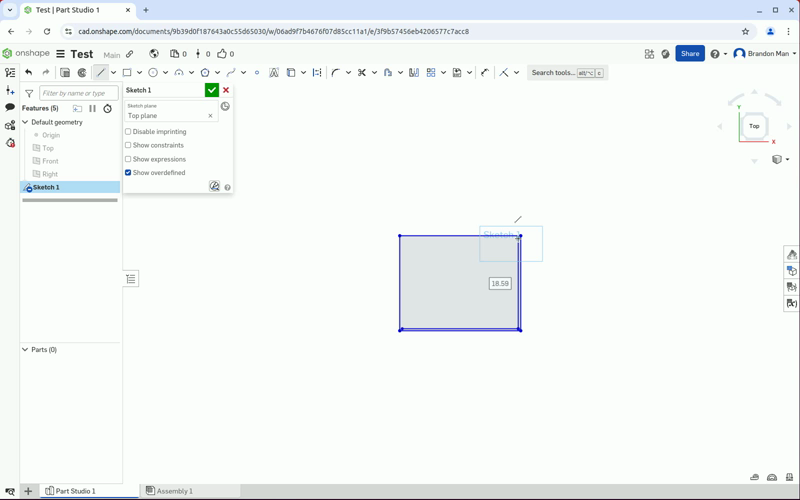
mouse_move(402, 238)
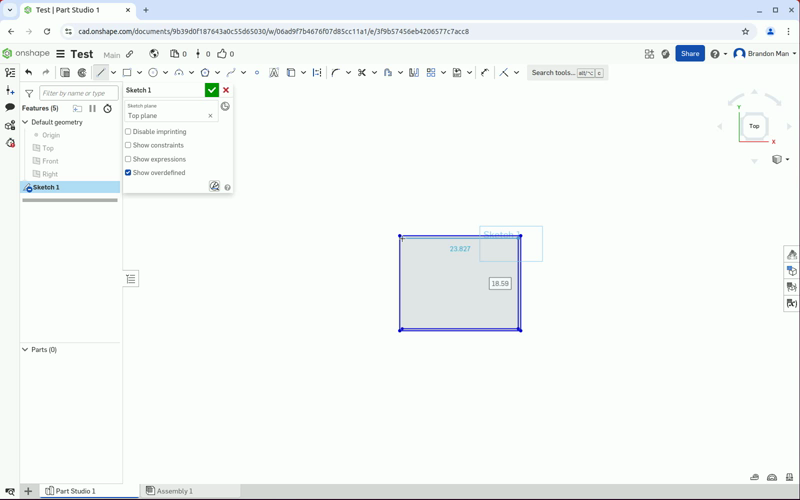
scroll(6)
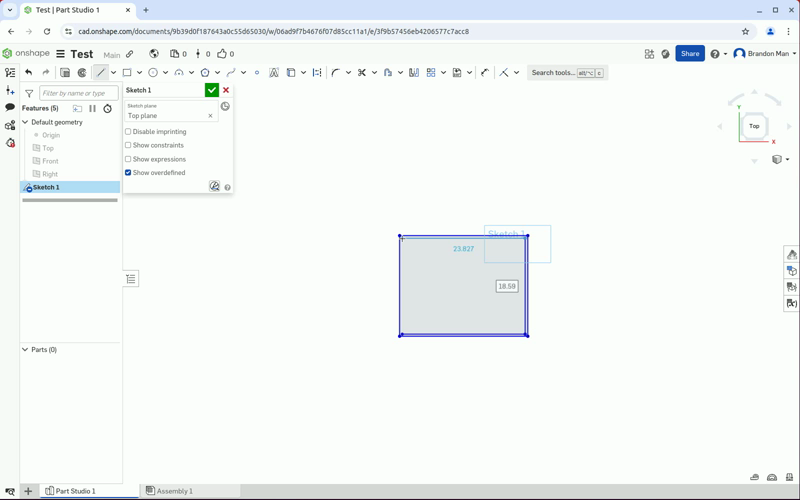
scroll(6)
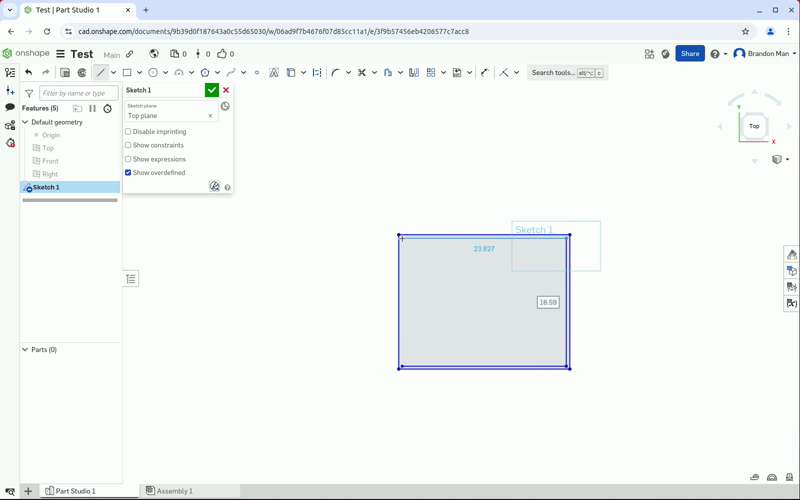
scroll(6)
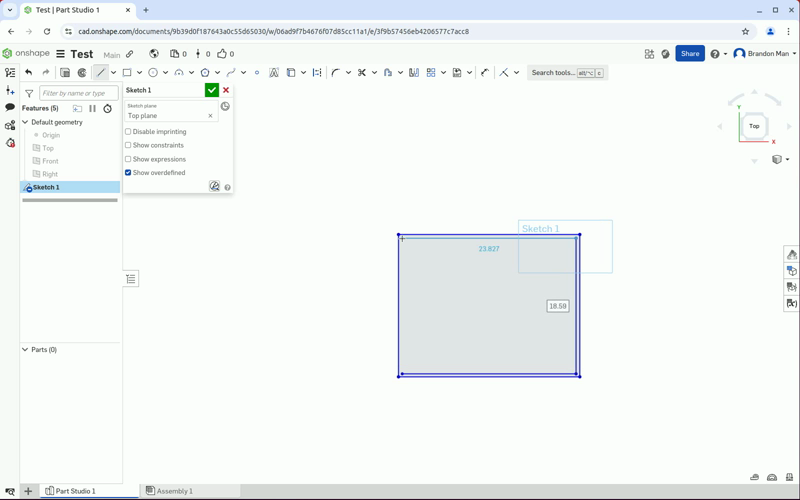
scroll(6)
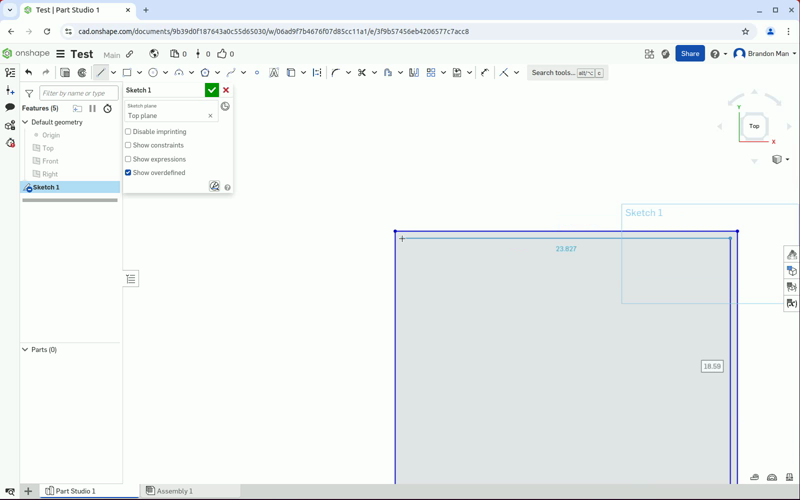
scroll(6)
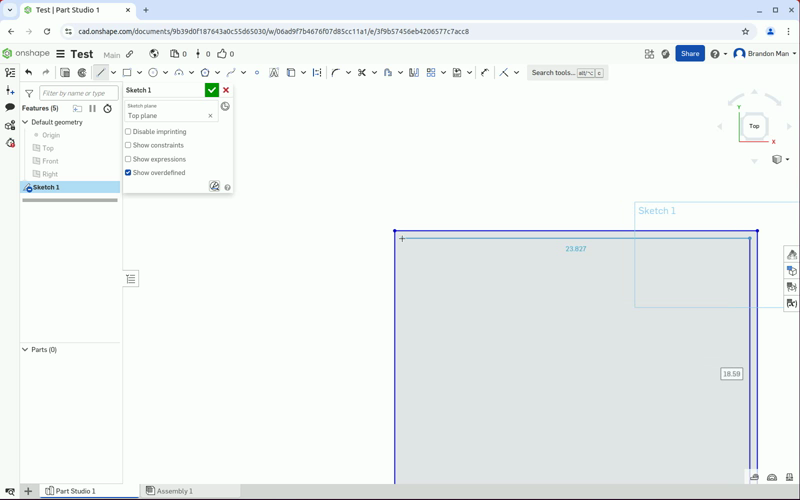
scroll(6)
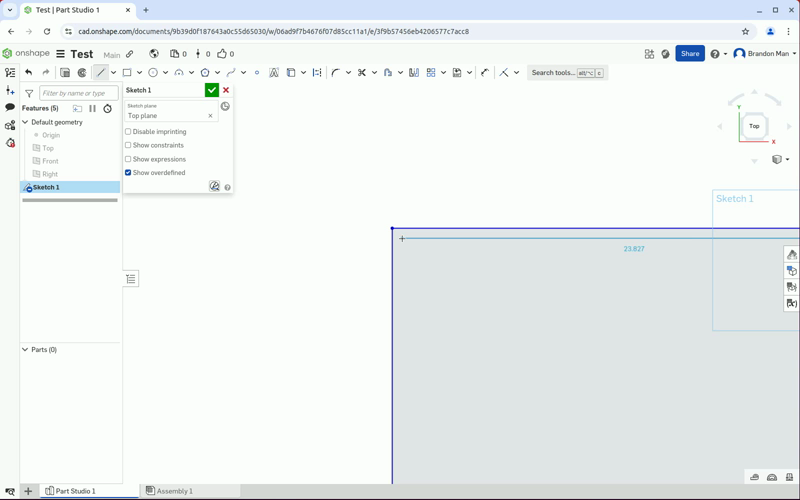
scroll(6)
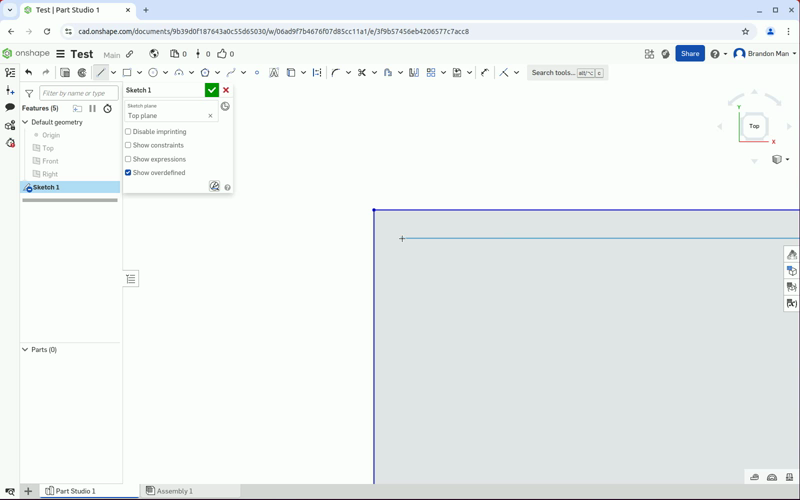
click(402, 238)
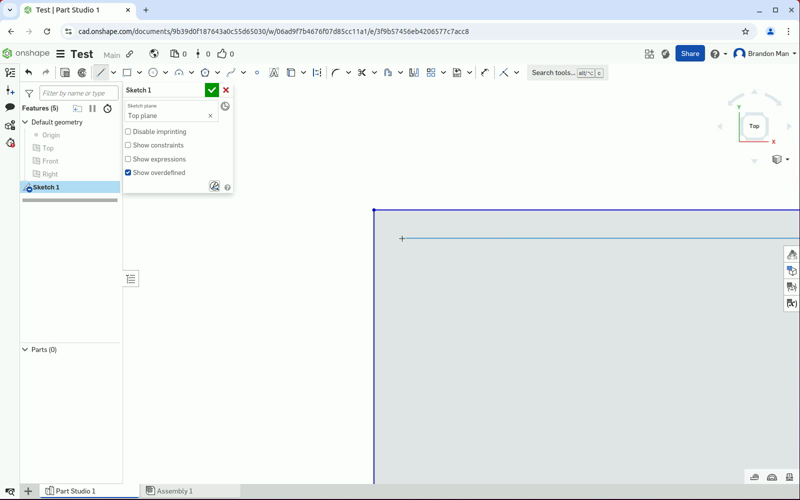
scroll(-6)
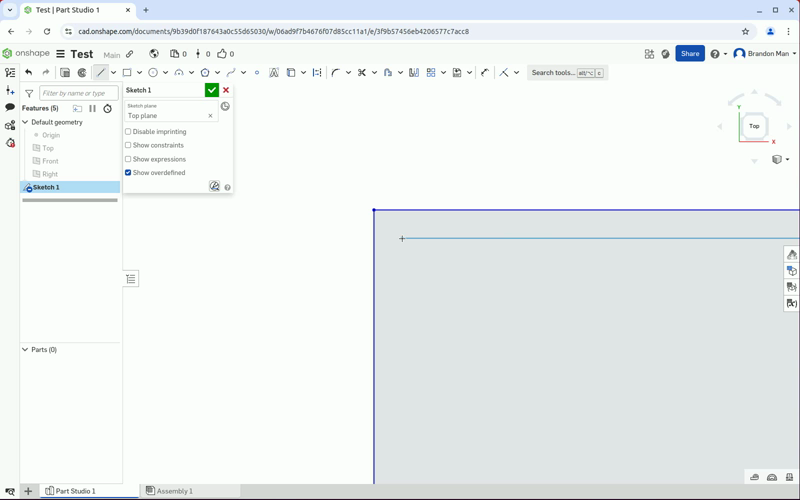
scroll(-6)
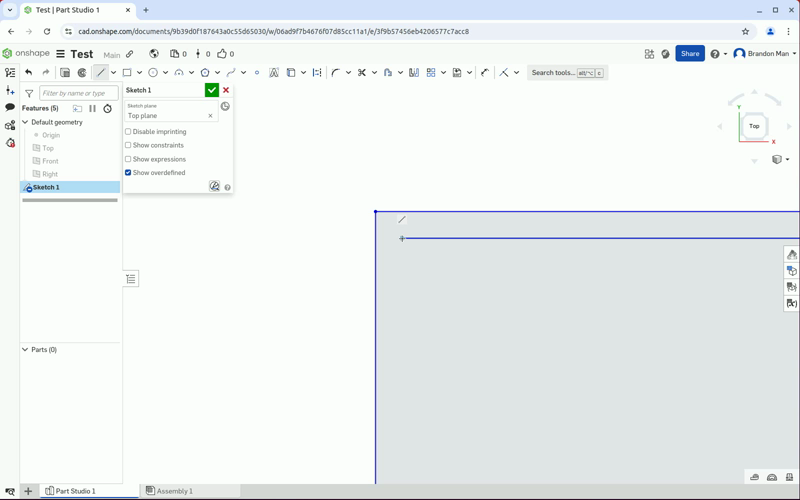
scroll(-6)
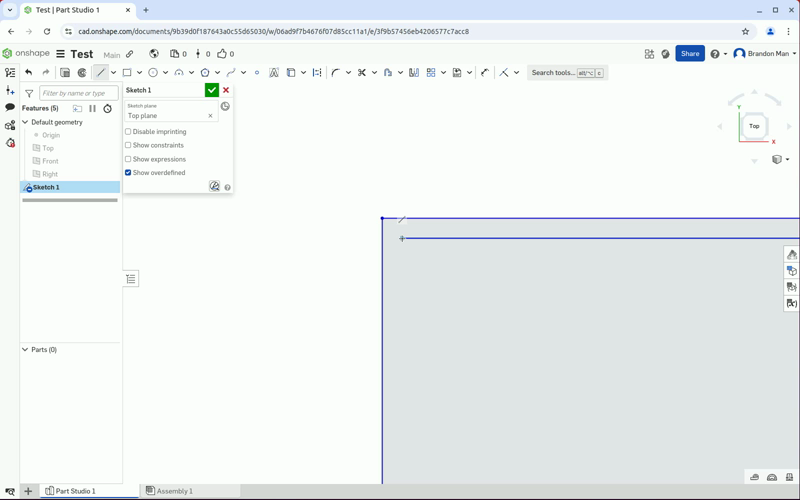
scroll(-6)
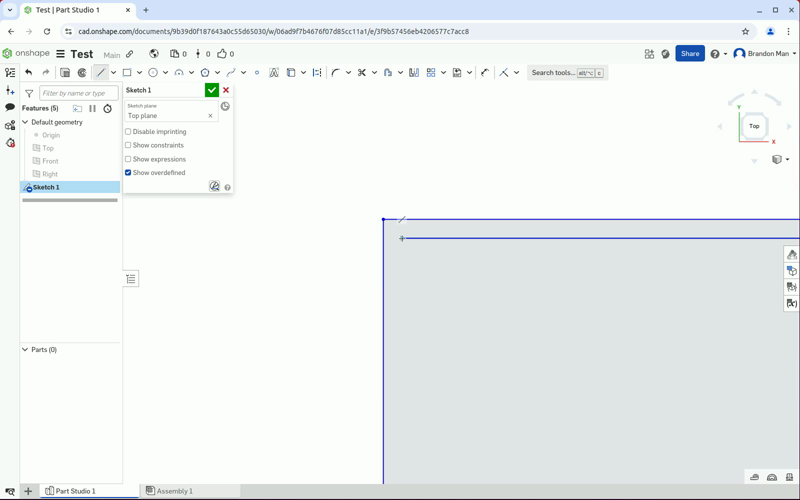
scroll(-6)
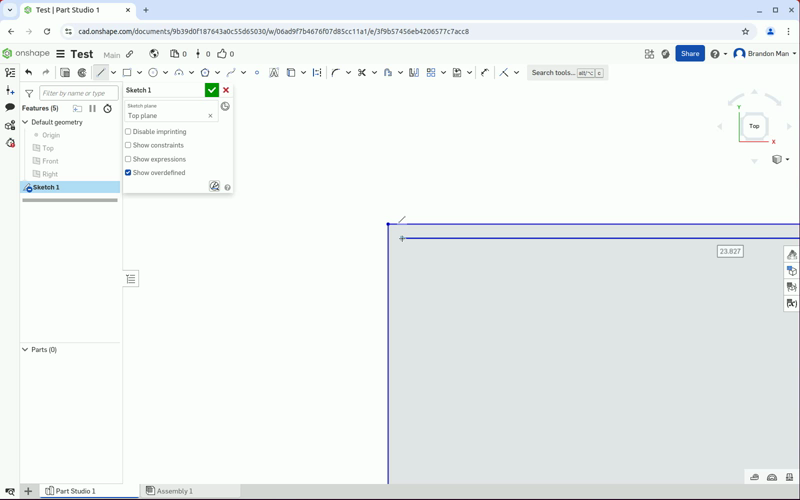
scroll(-6)
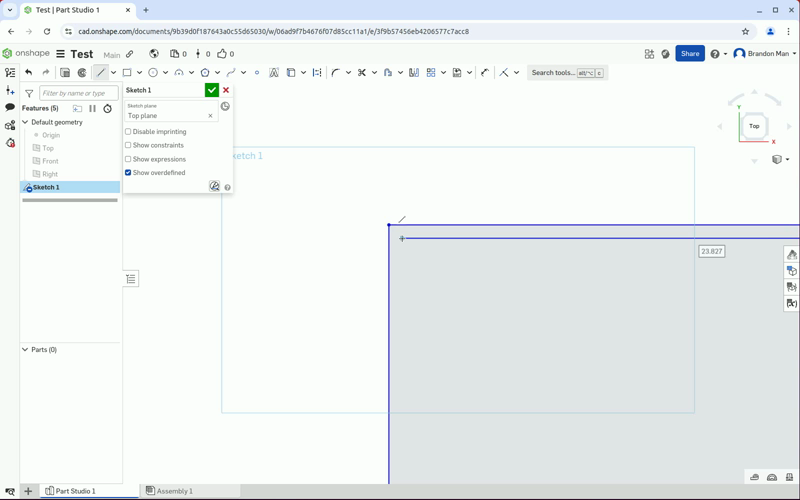
scroll(-6)
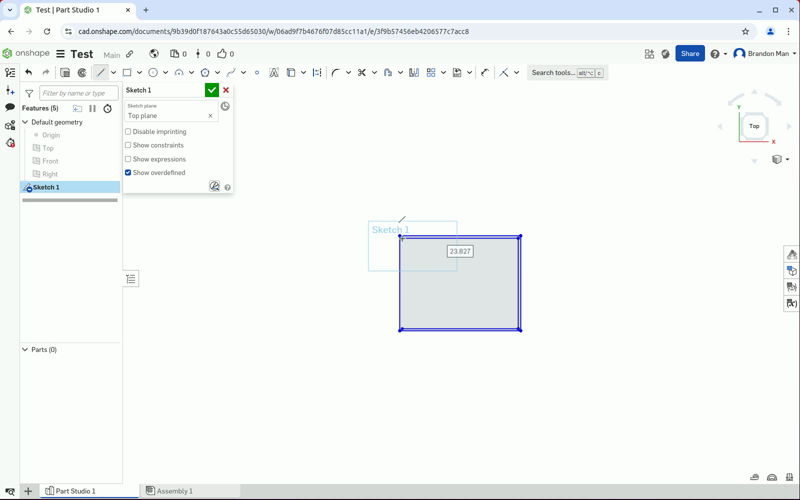
key_up(shift)
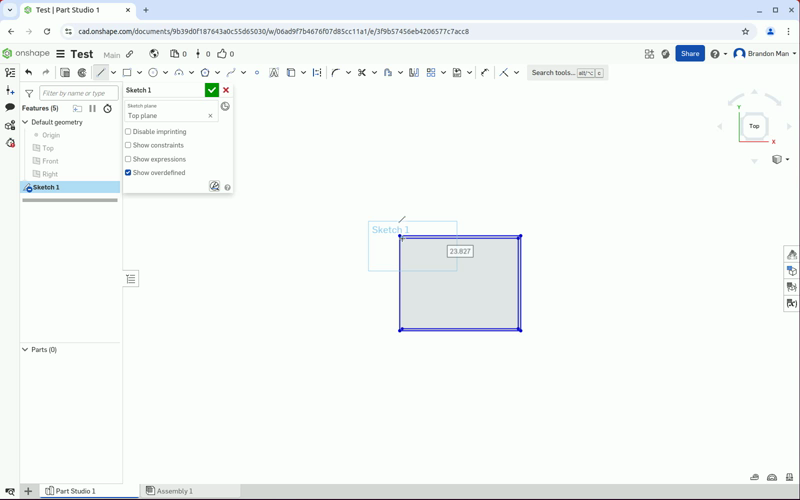
key_down(shift)
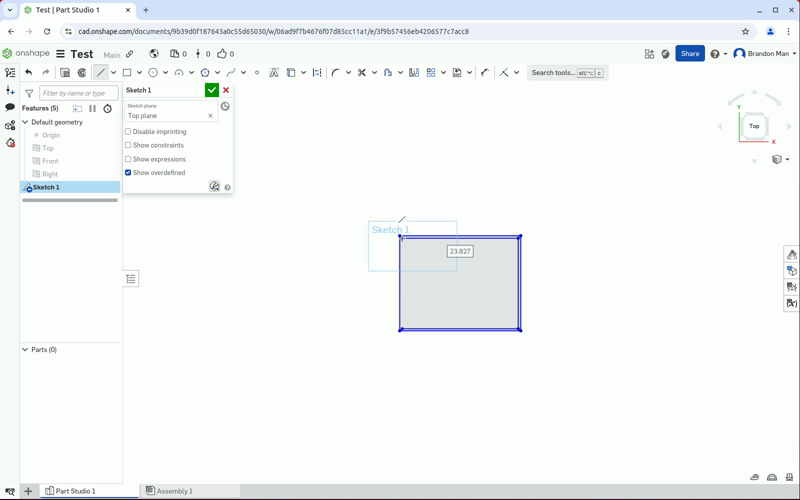
mouse_move(402, 328)
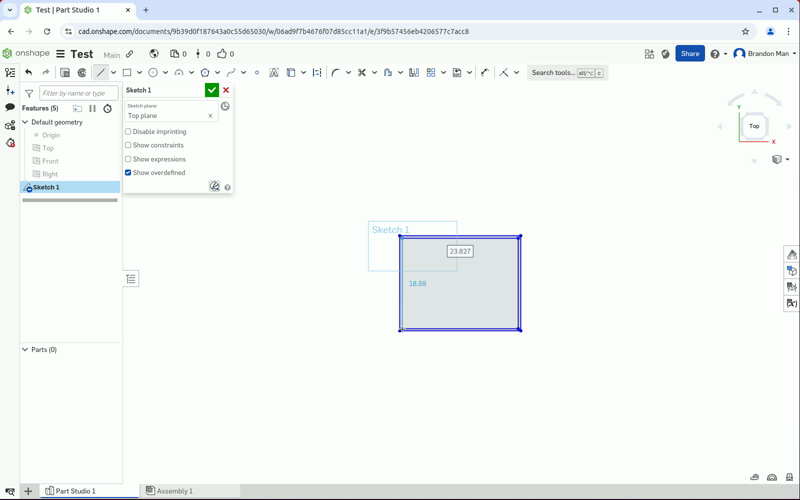
scroll(6)
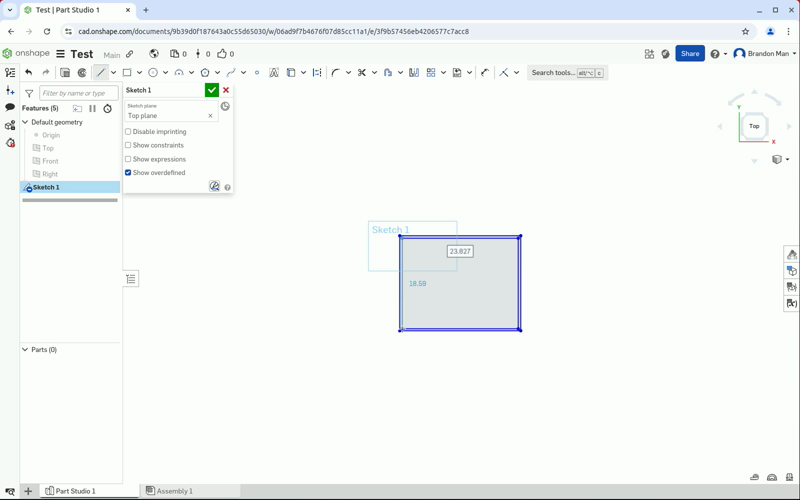
scroll(6)
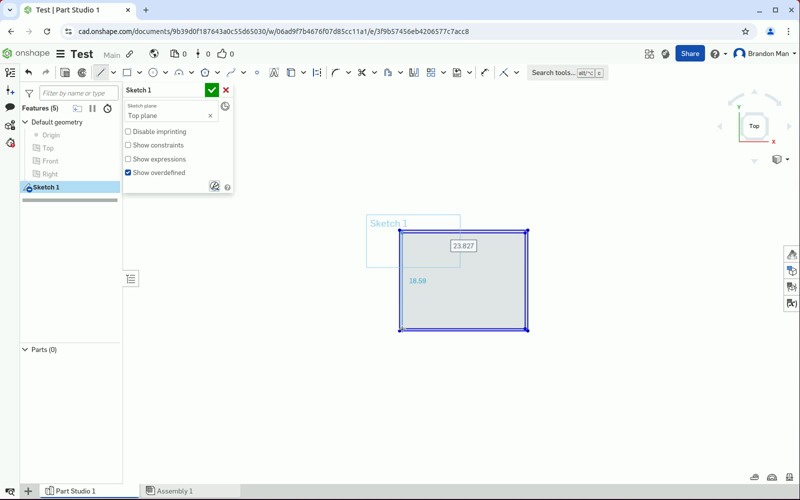
scroll(6)
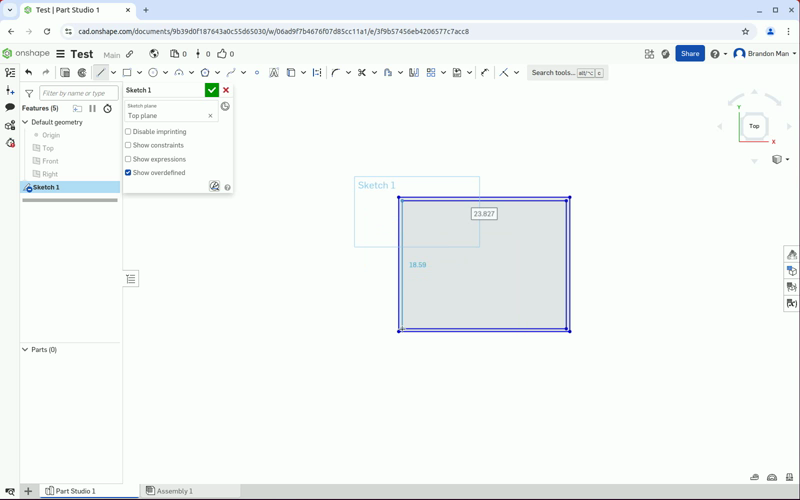
scroll(6)
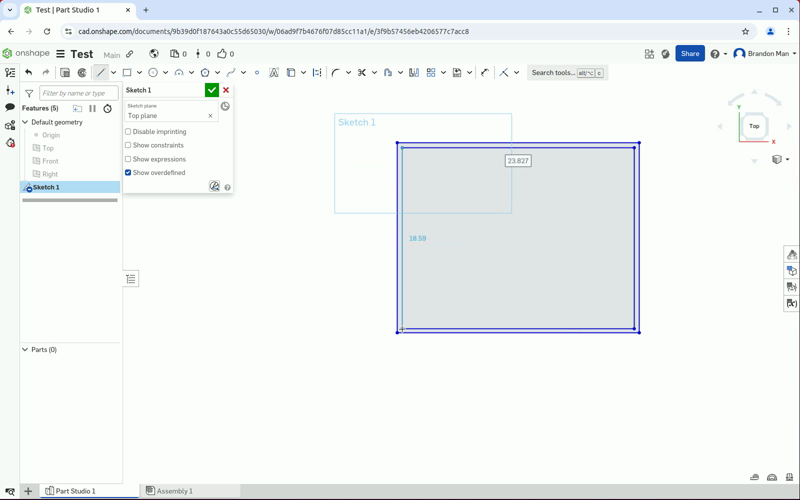
scroll(6)
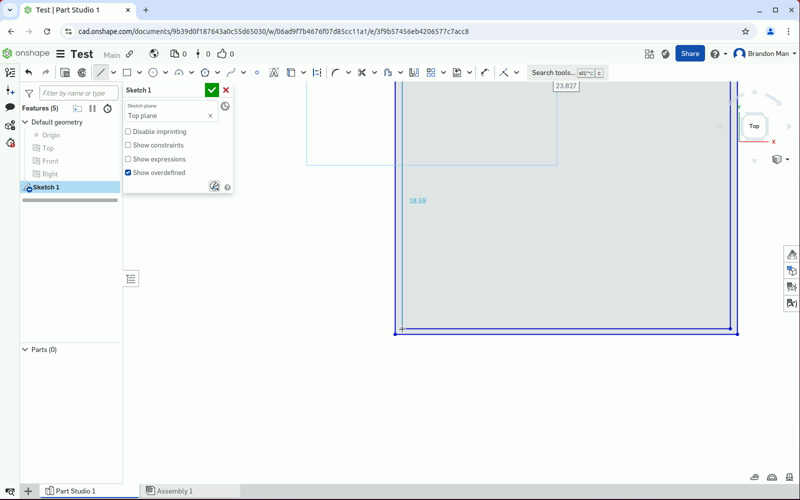
scroll(6)
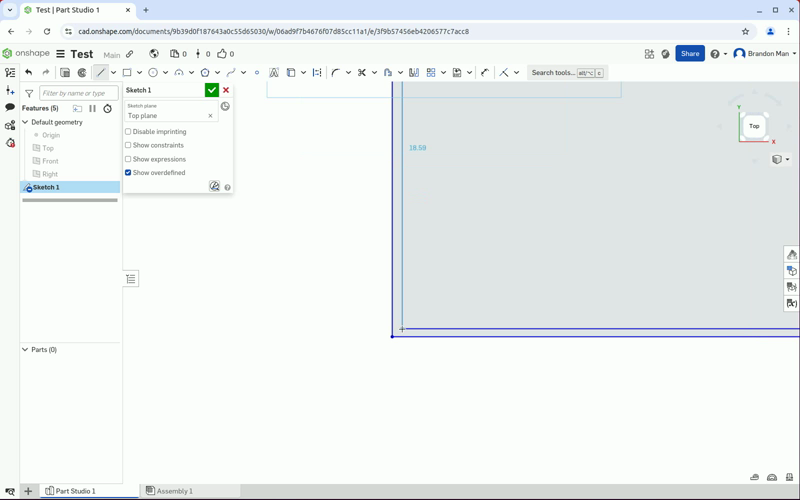
scroll(6)
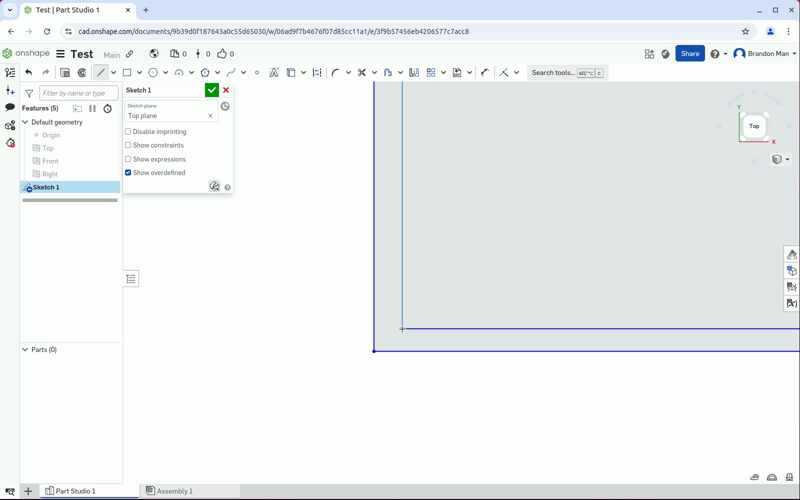
key_up(shift)
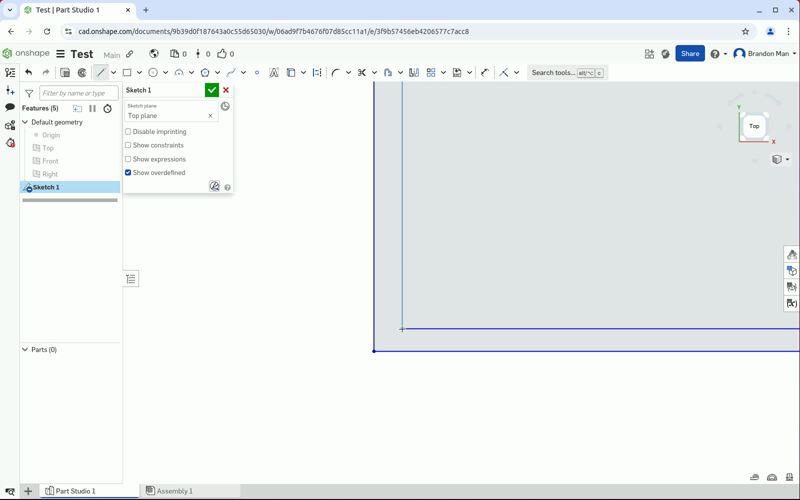
click(402, 328)
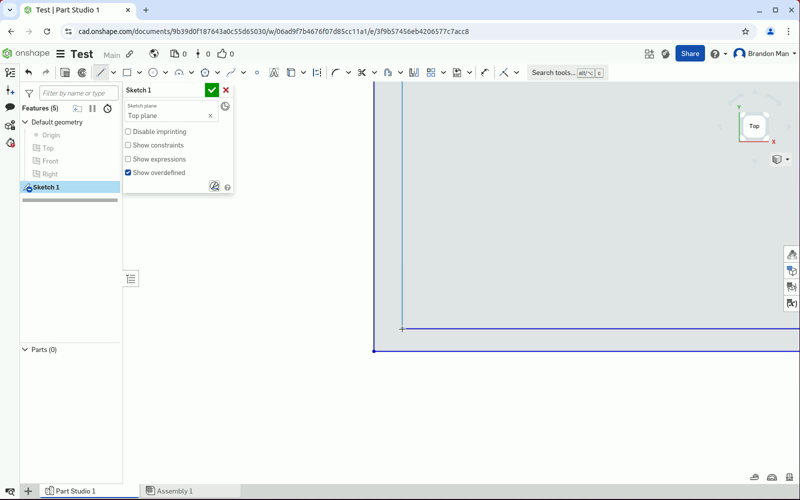
scroll(-6)
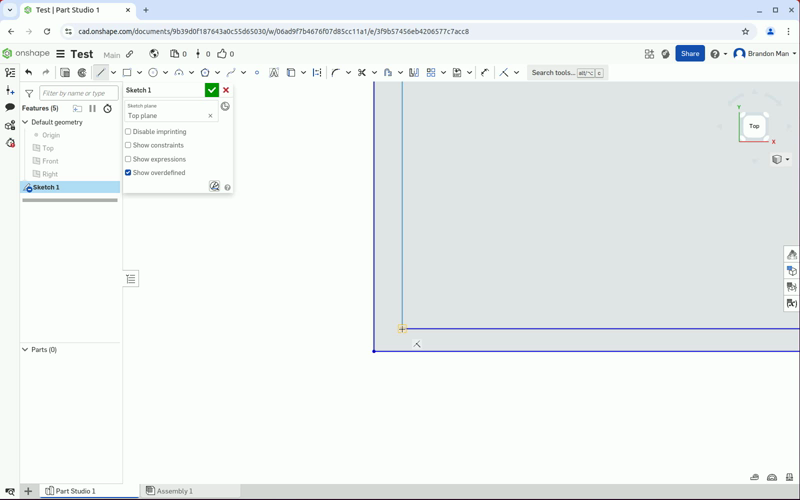
scroll(-6)
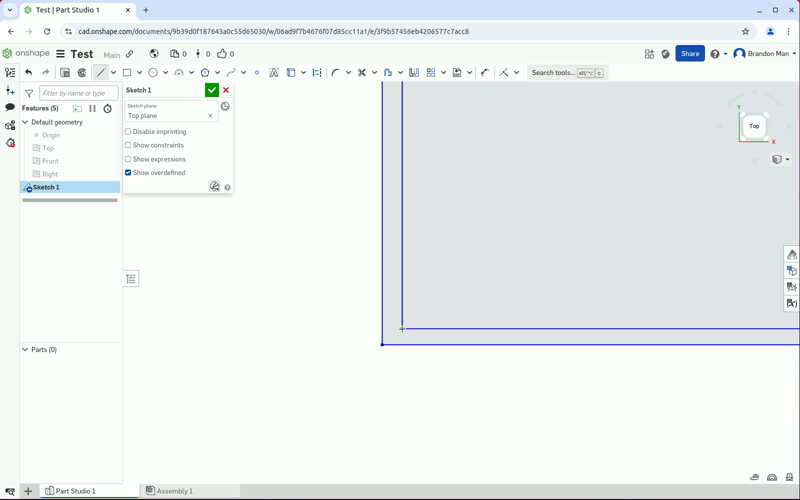
scroll(-6)
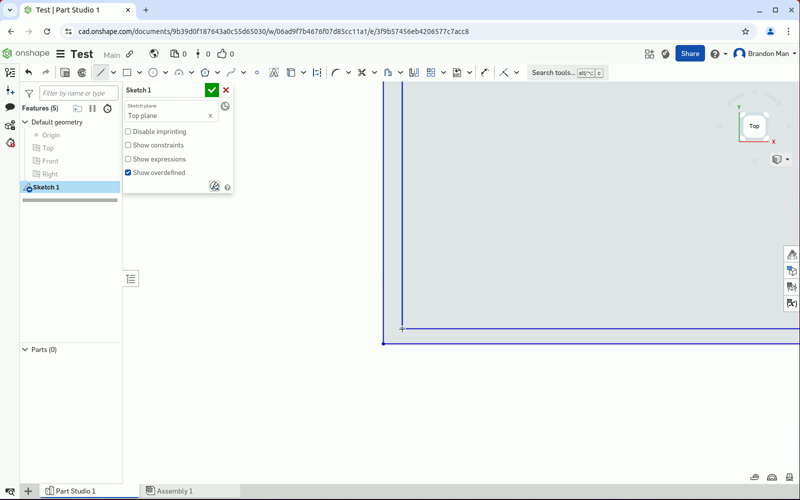
scroll(-6)
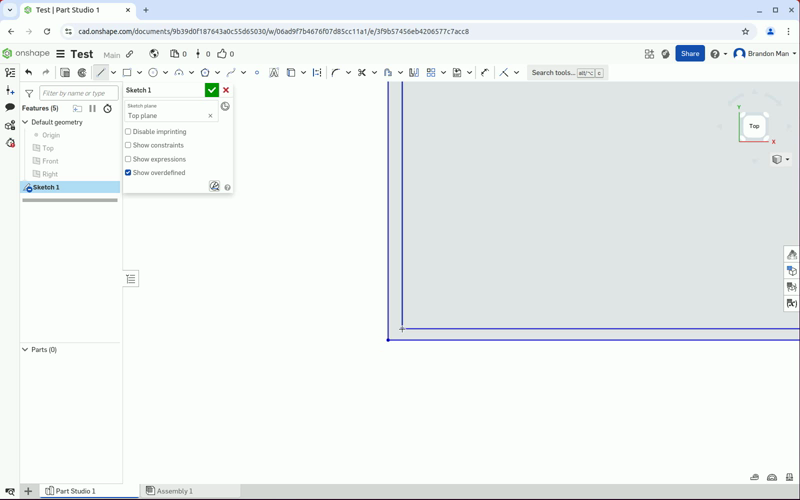
scroll(-6)
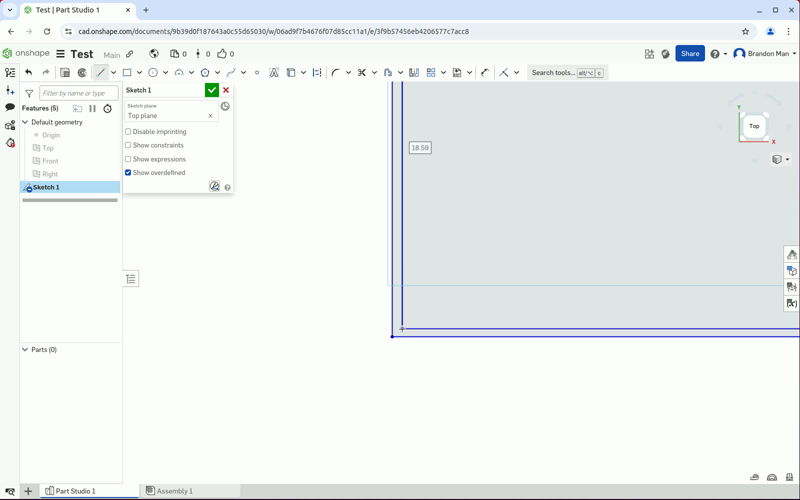
scroll(-6)
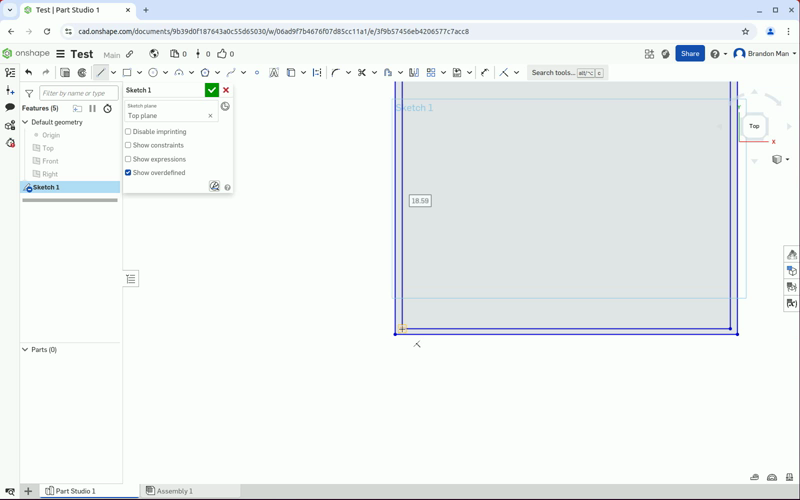
scroll(-6)
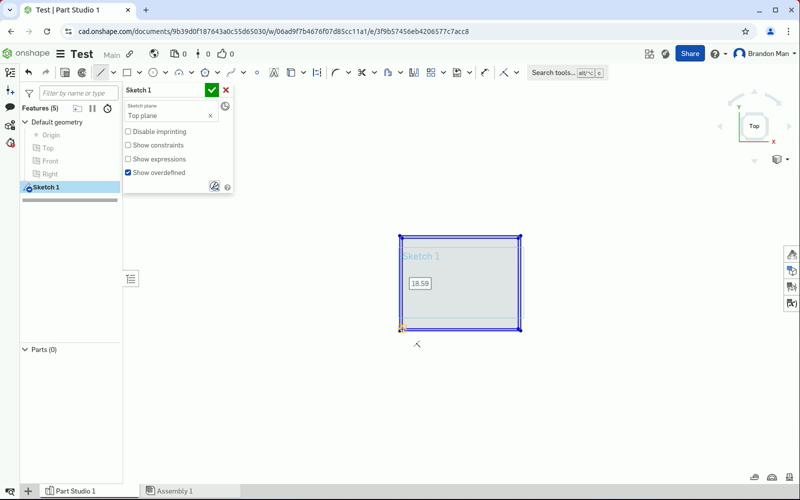
key(esc)
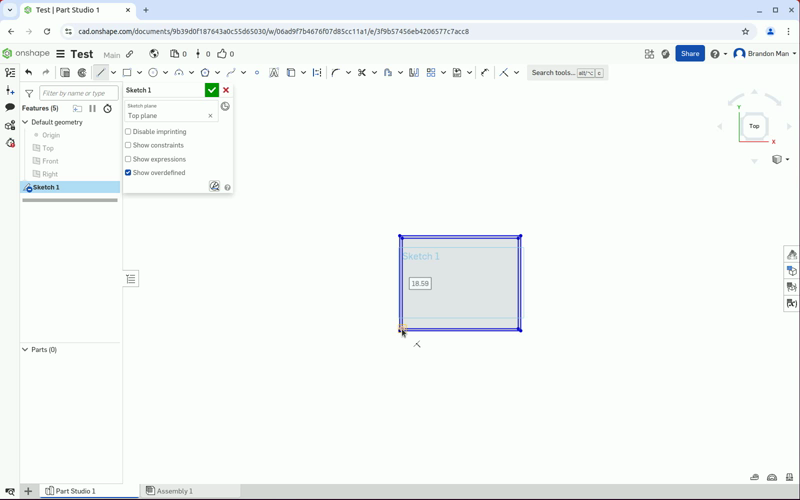
mouse_move(443, 236)
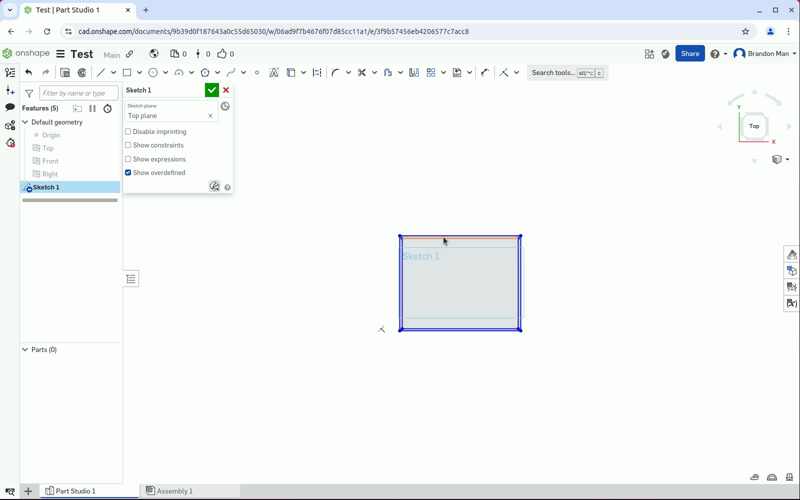
scroll(6)
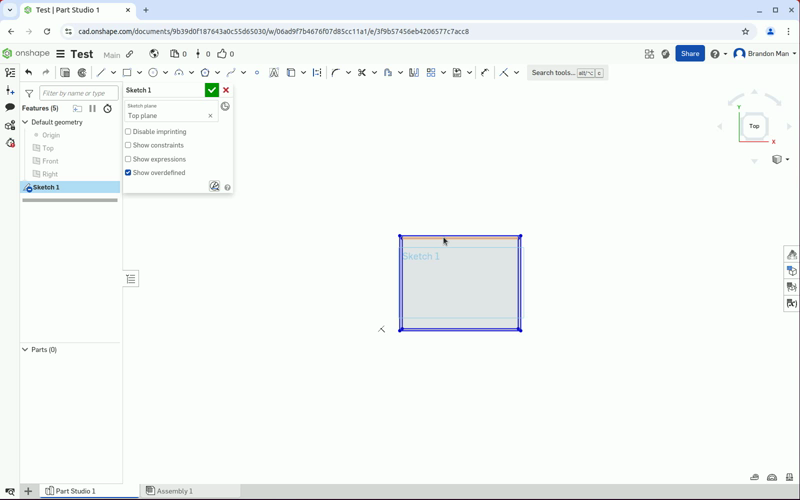
scroll(6)
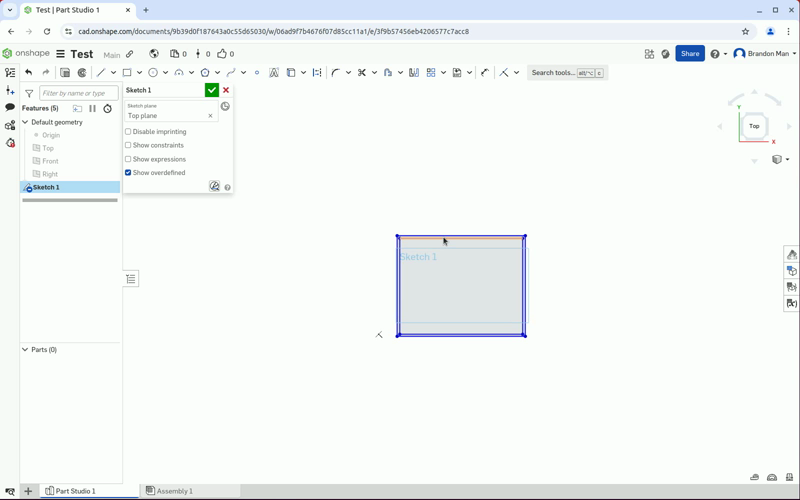
scroll(6)
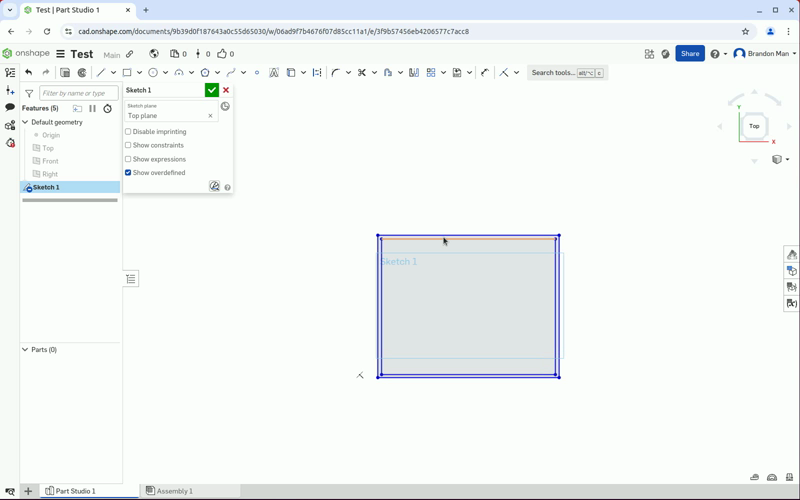
scroll(6)
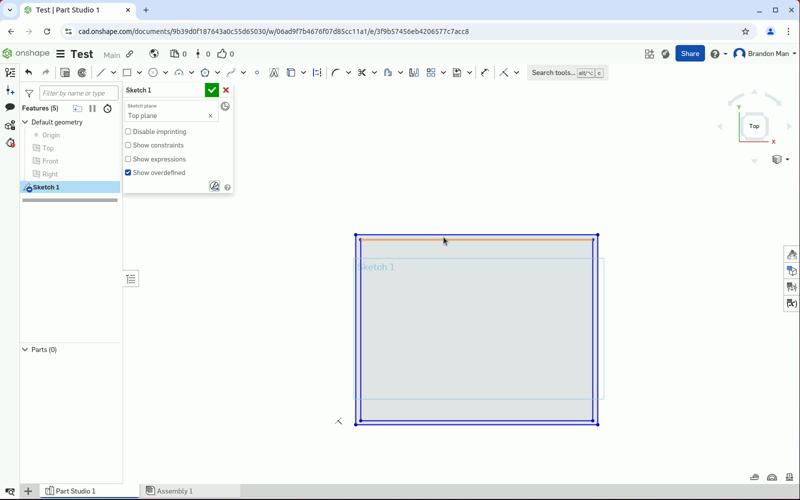
scroll(6)
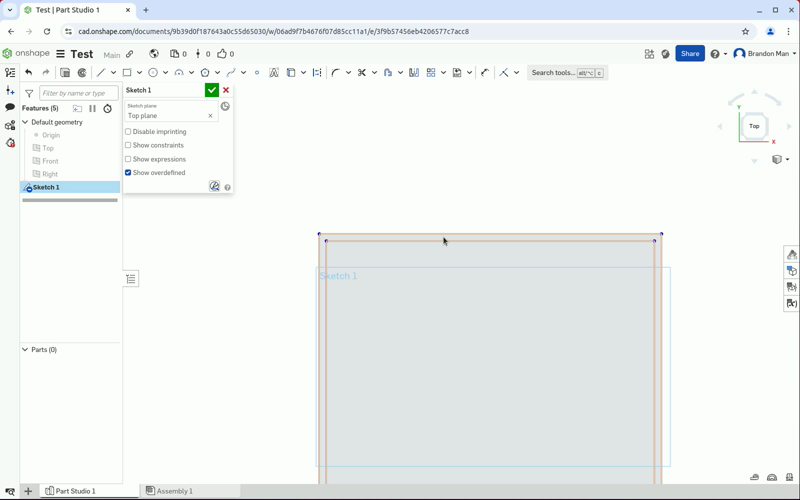
scroll(6)
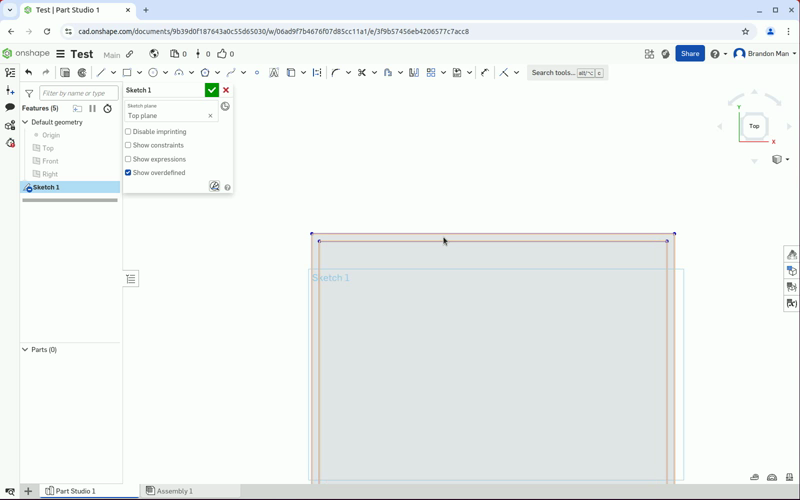
scroll(6)
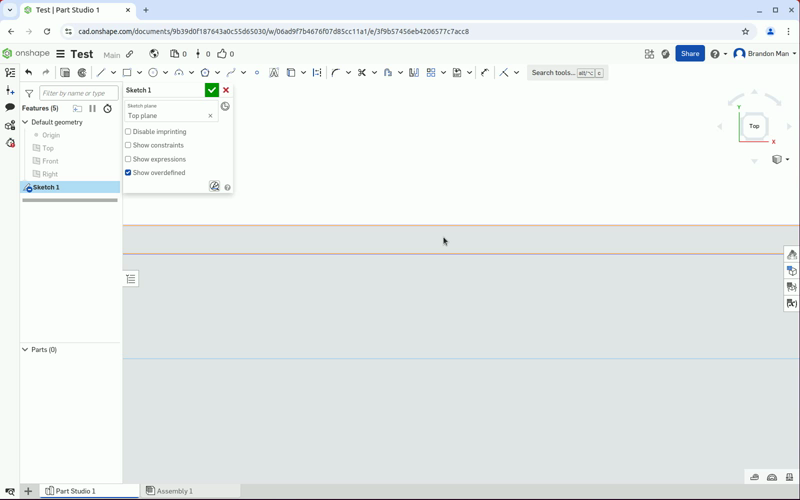
click(443, 236)
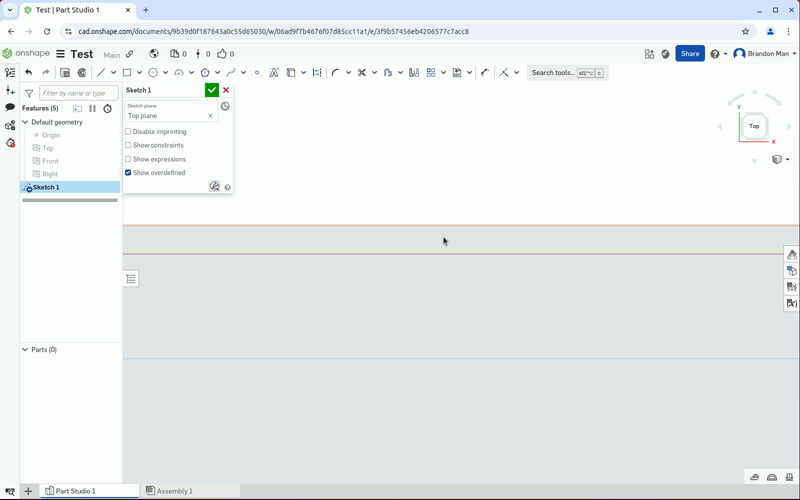
scroll(-6)
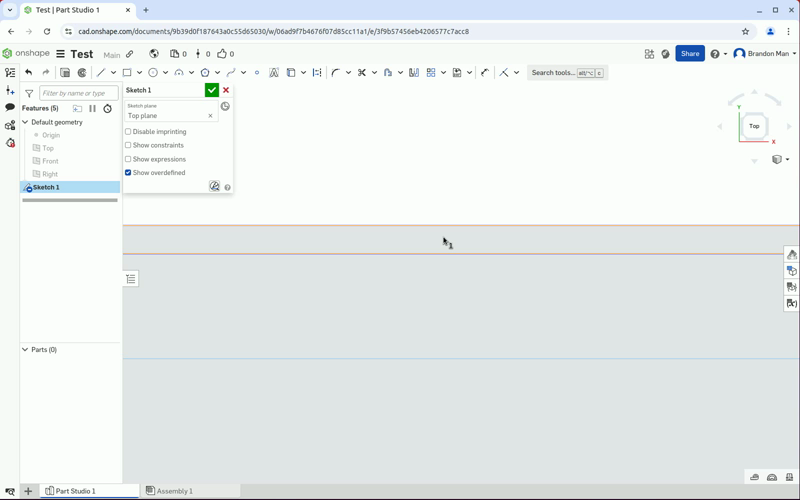
scroll(-6)
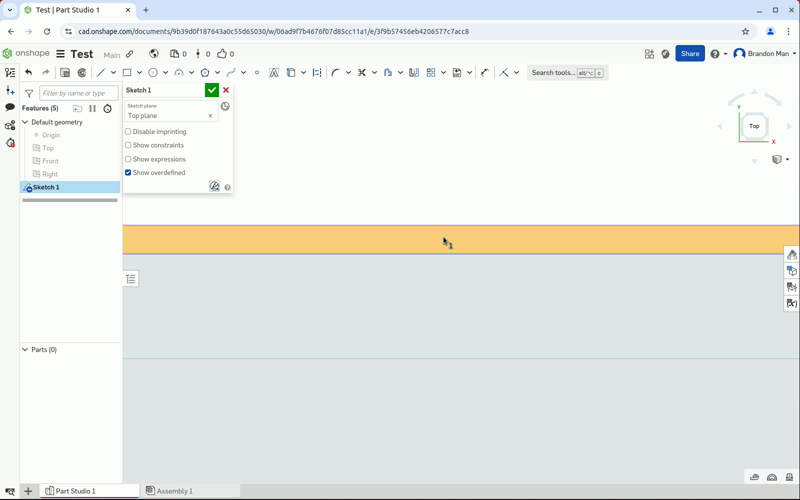
scroll(-6)
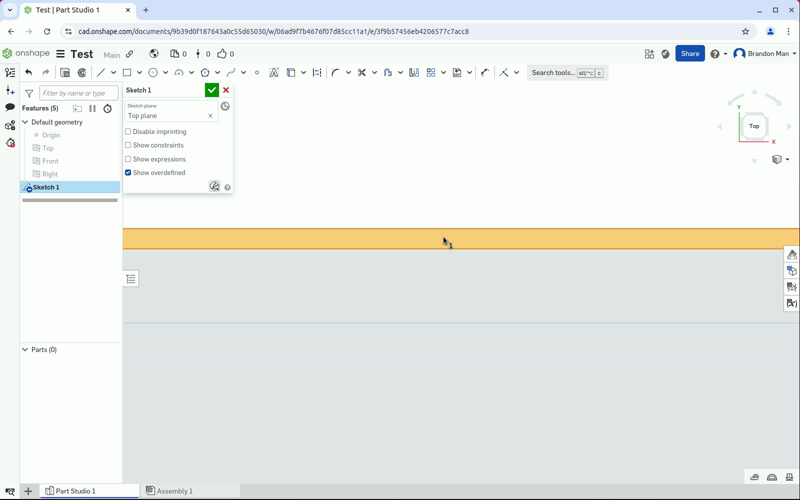
scroll(-6)
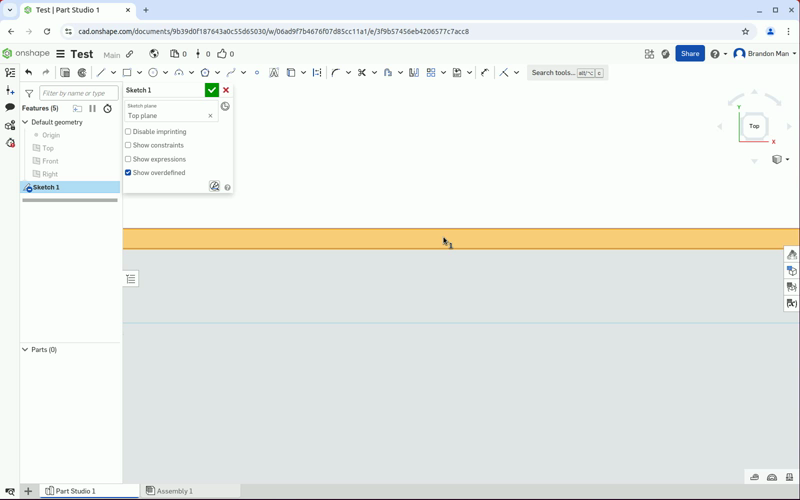
scroll(-6)
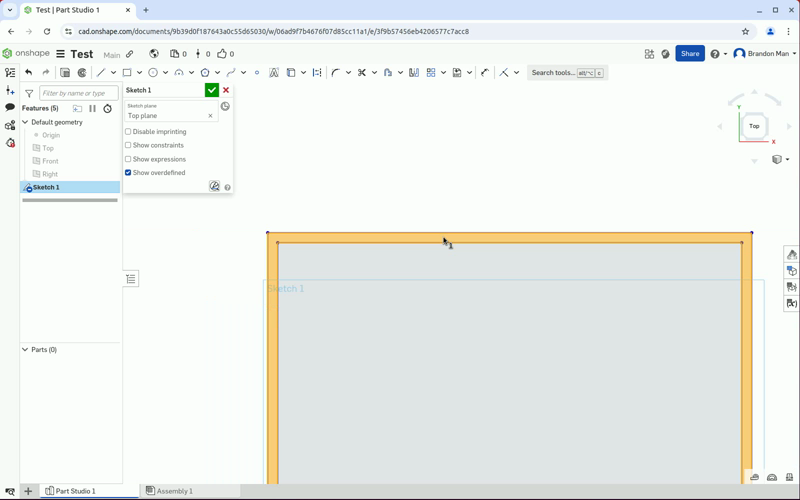
scroll(-6)
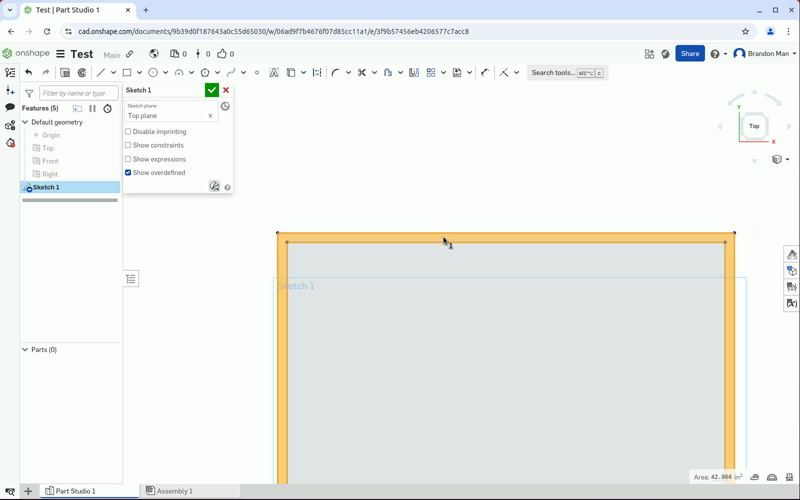
scroll(-6)
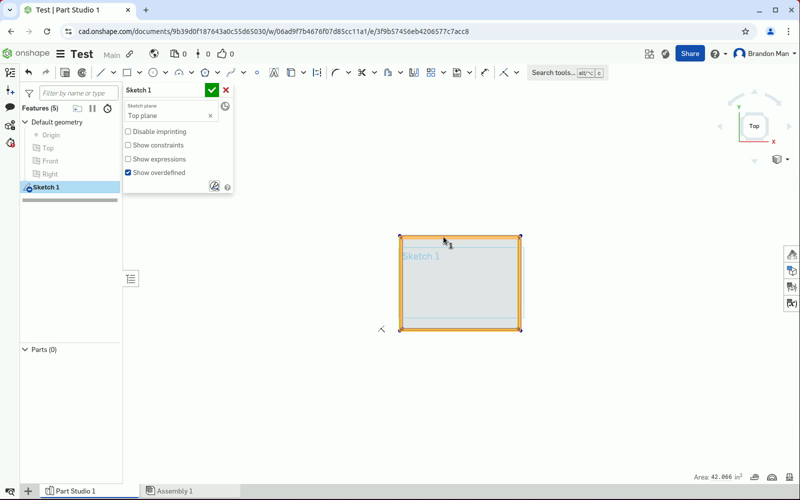
mouse_move(73, 352)
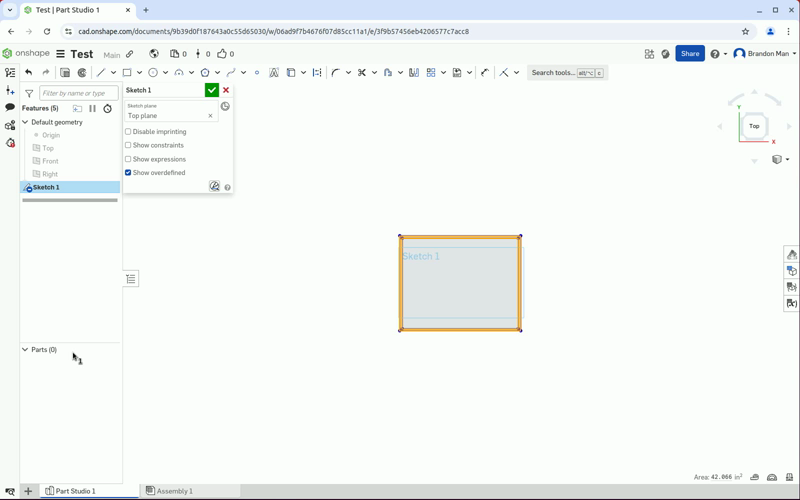
key(shift+y)
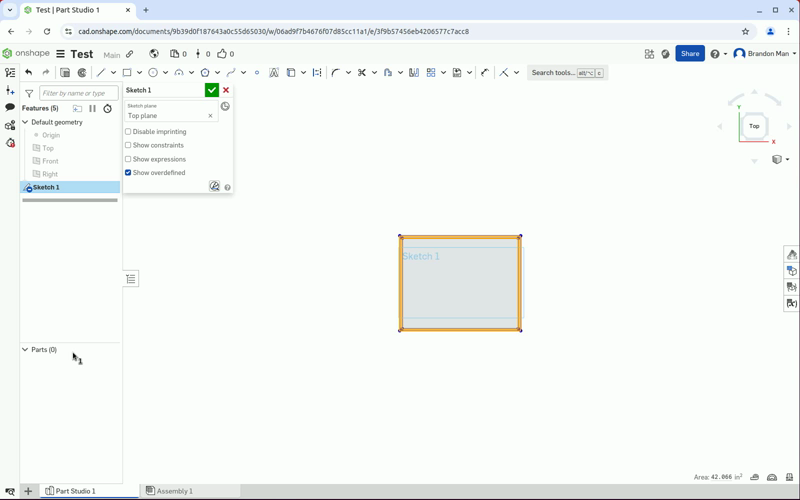
key(shift+e)
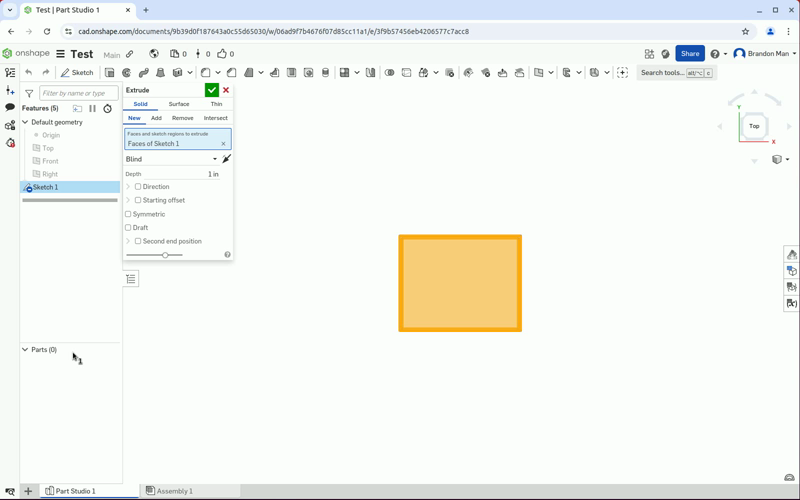
mouse_move(143, 106)
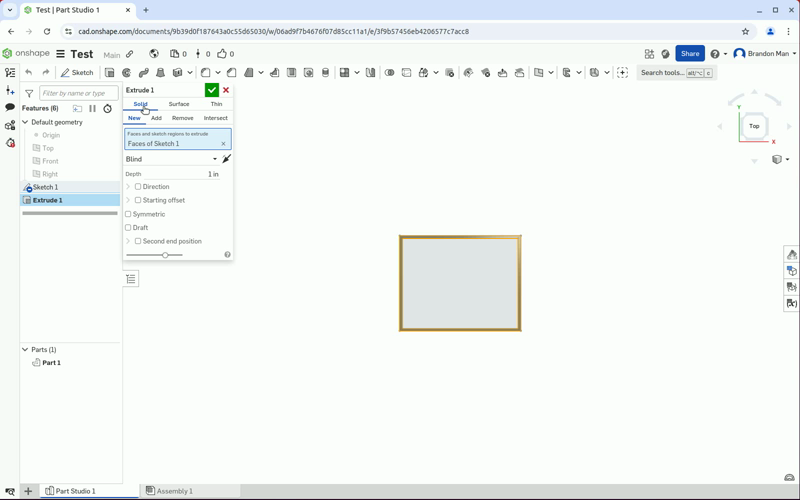
click(143, 106)
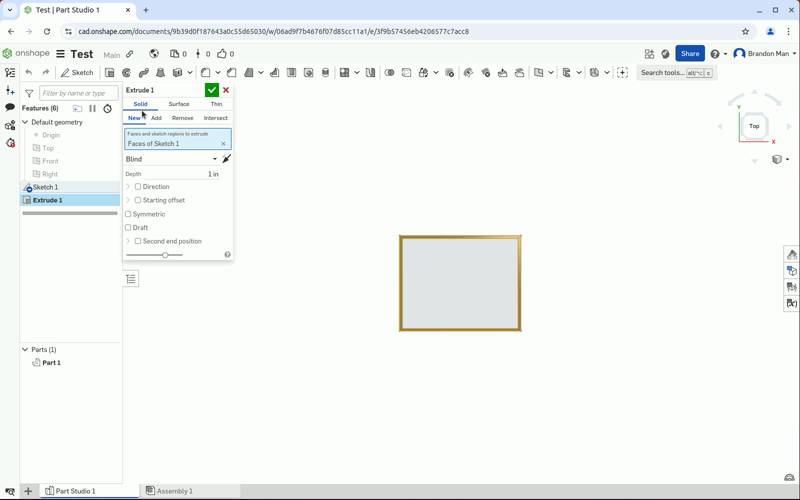
mouse_move(137, 120)
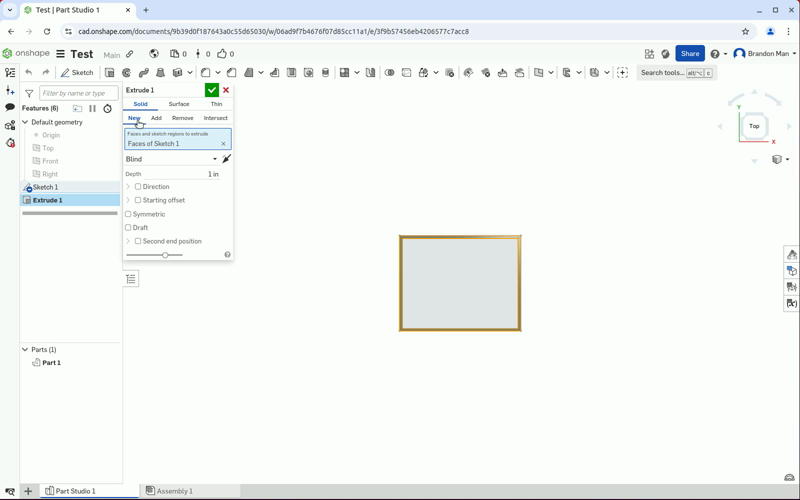
click(137, 120)
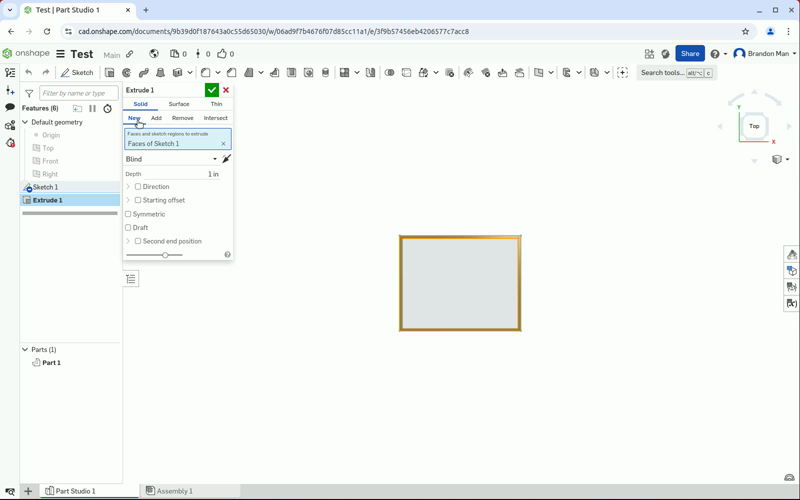
key(tab, 4)
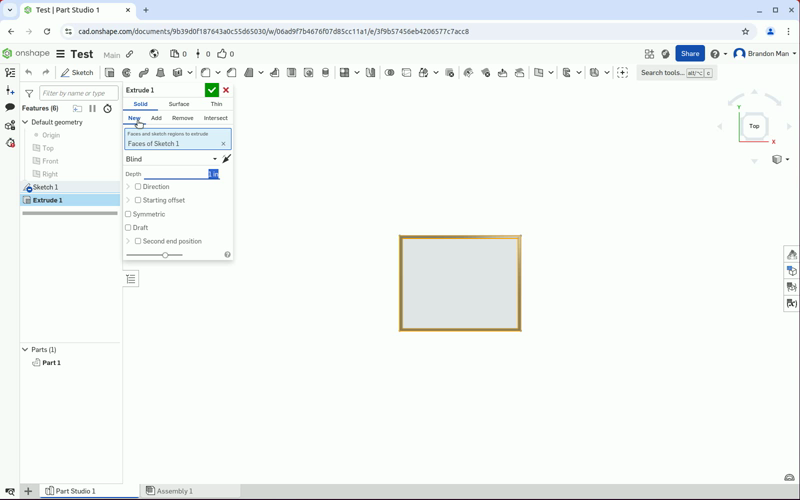
text(23.108)
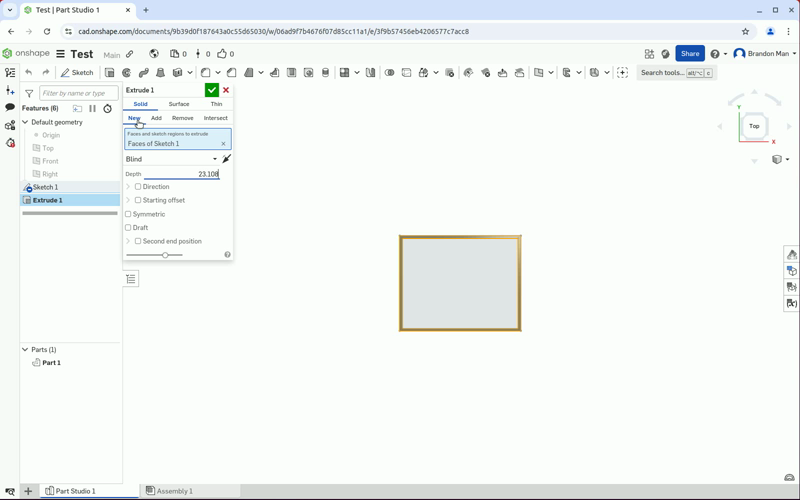
key(enter)
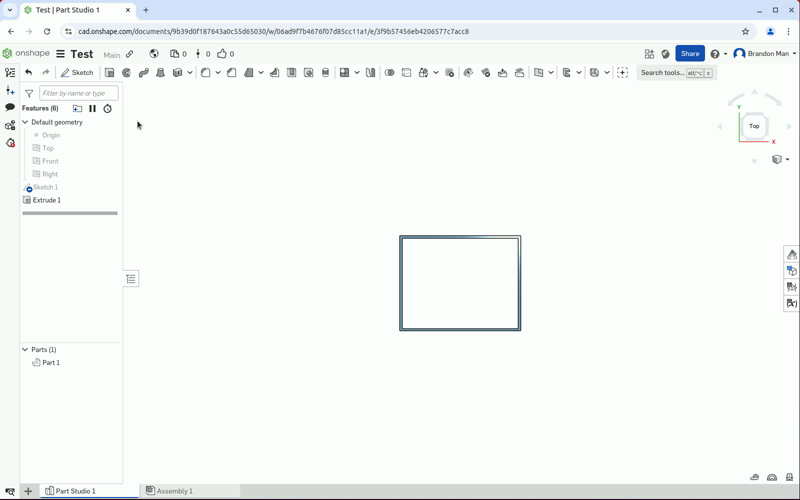
key(shift+h)
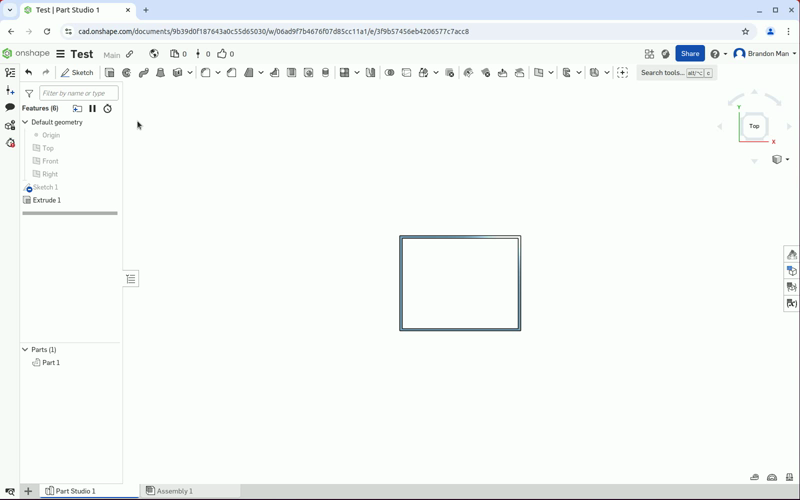
key(shift+h)
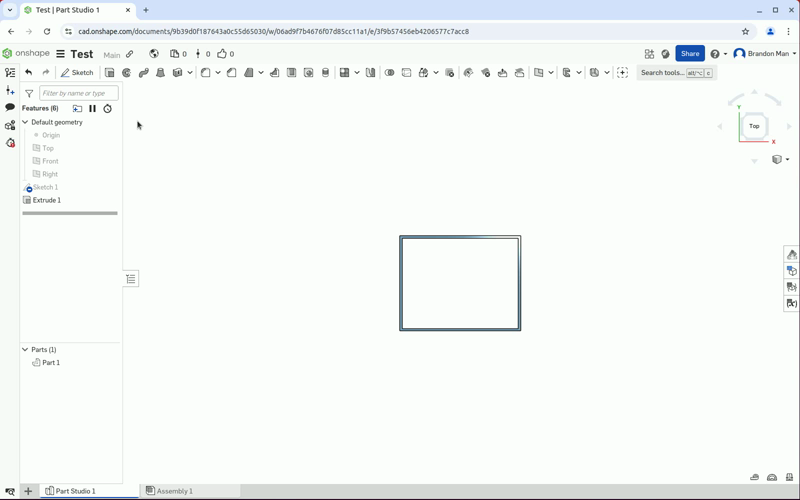
mouse_move(73, 189)
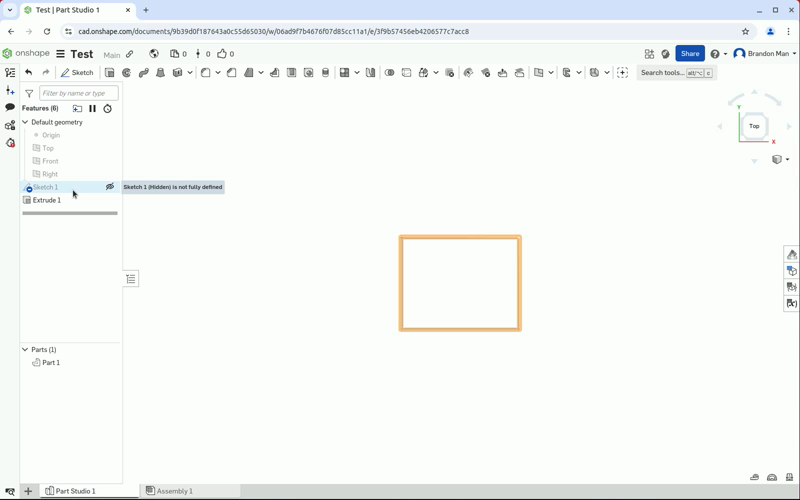
click(73, 189)
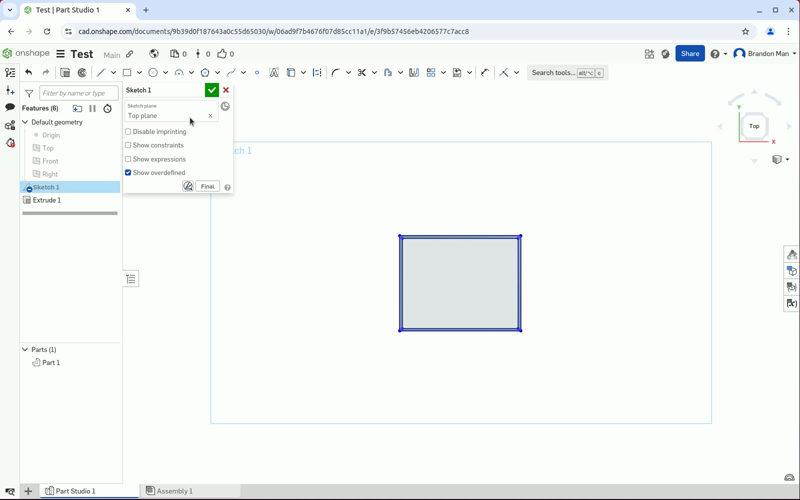
mouse_move(229, 92)
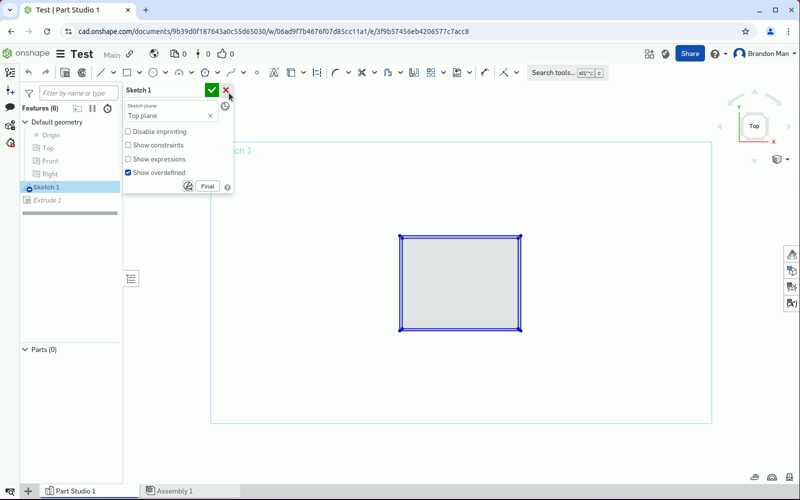
click(229, 92)
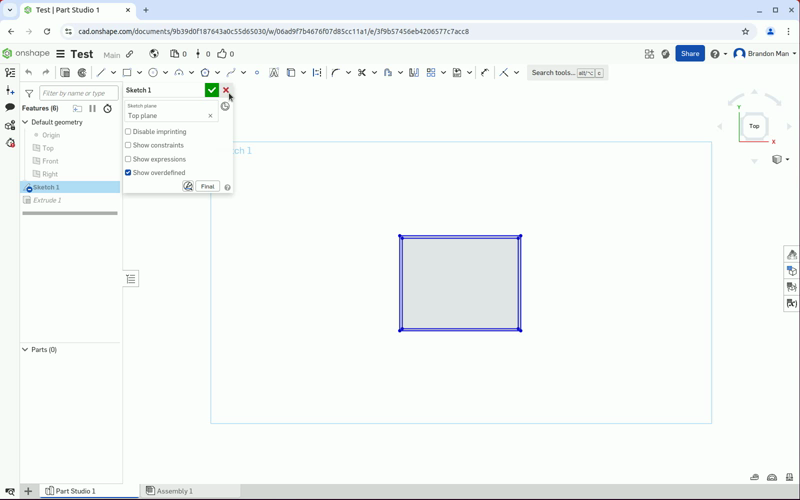
key(shift+s)
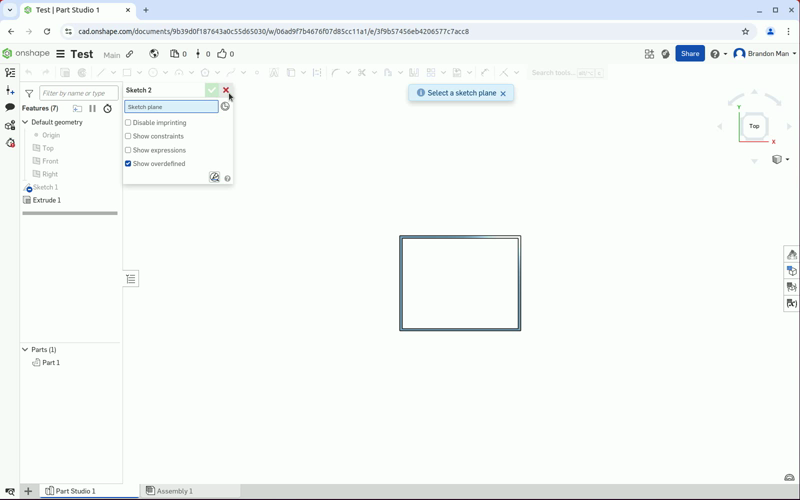
mouse_move(73, 150)
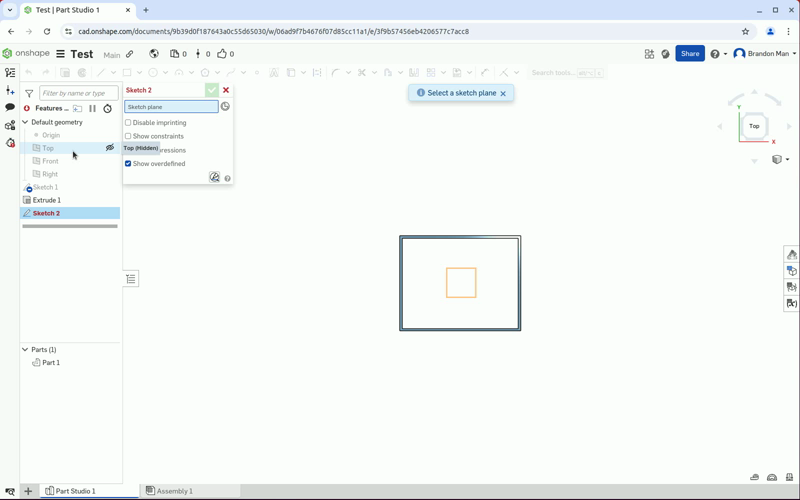
click(73, 150)
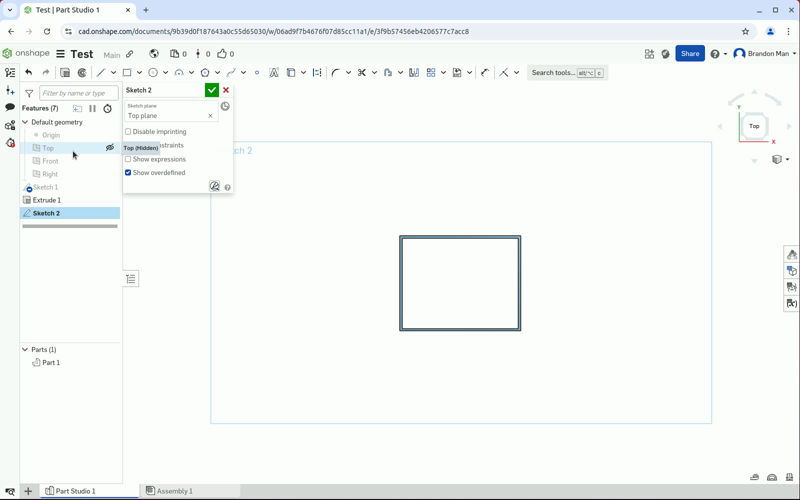
mouse_move(73, 352)
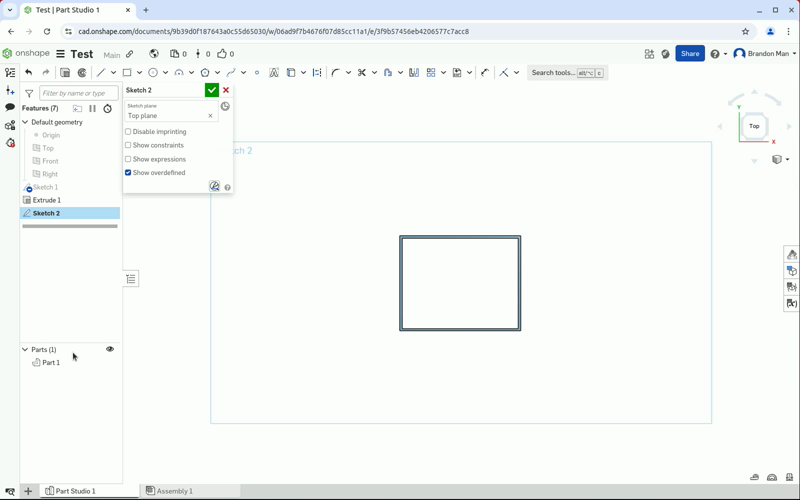
key(y)
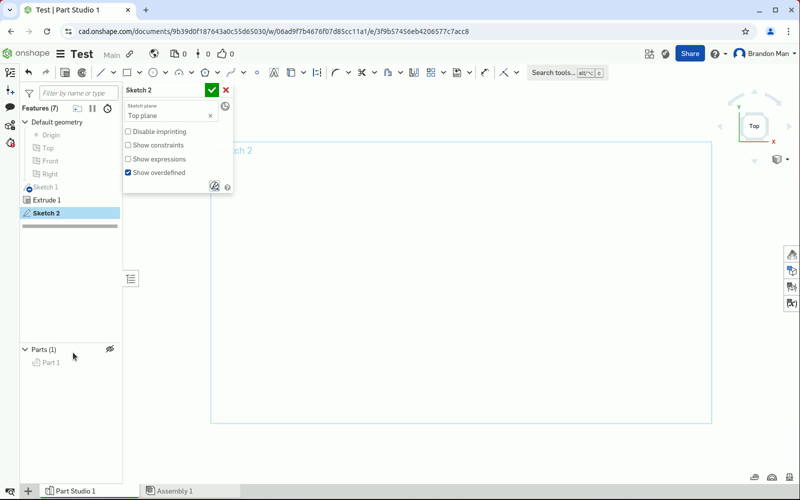
key(l)
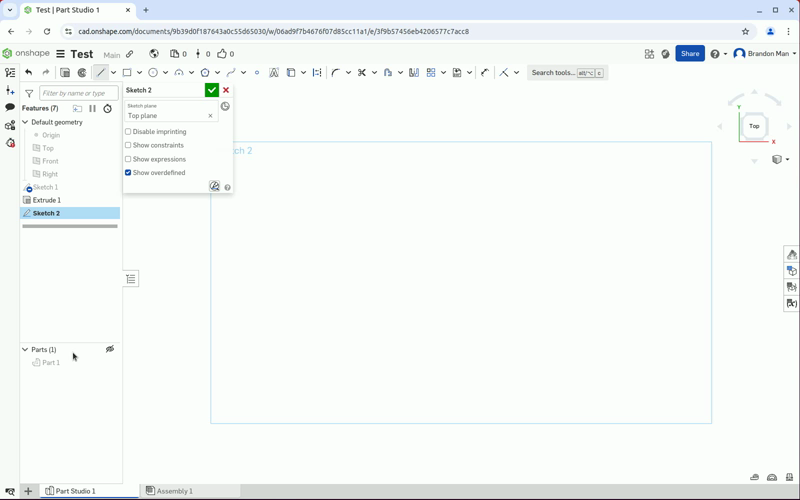
key_down(shift)
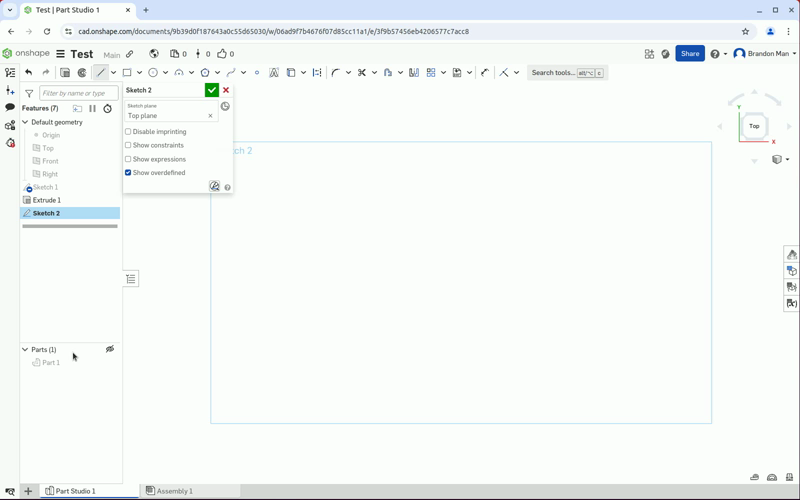
mouse_move(399, 330)
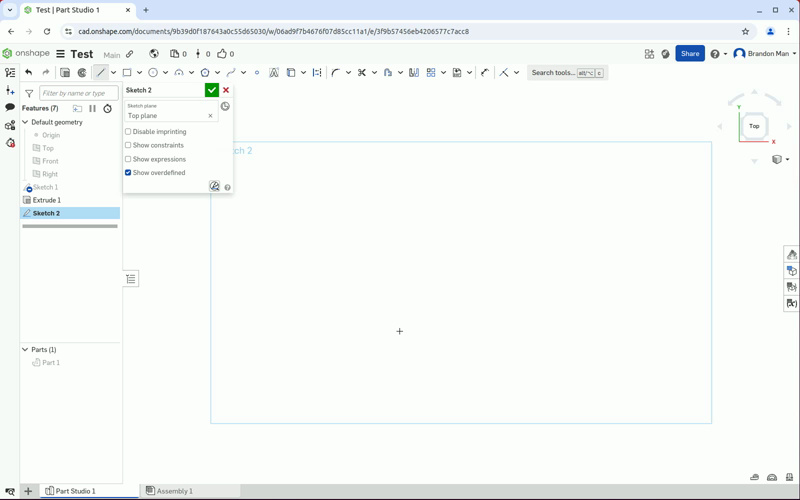
click(399, 330)
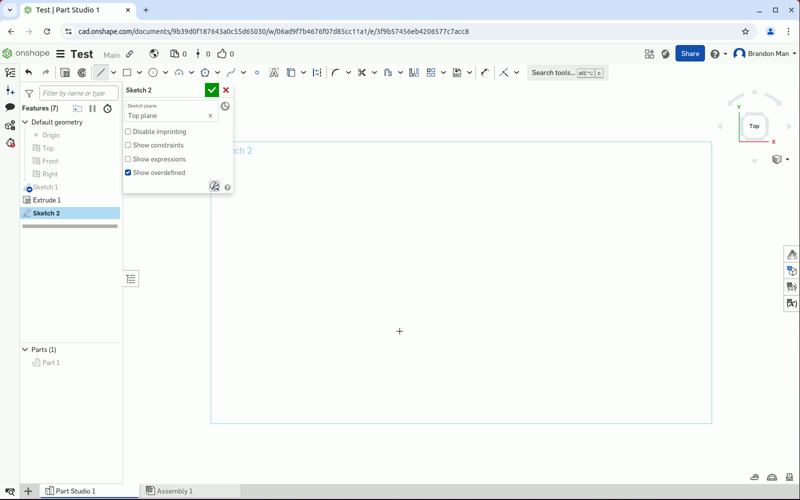
key_up(shift)
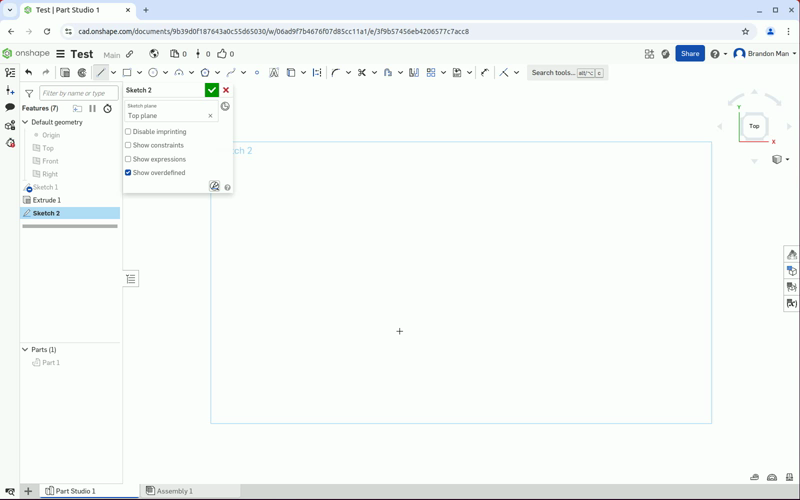
key_down(shift)
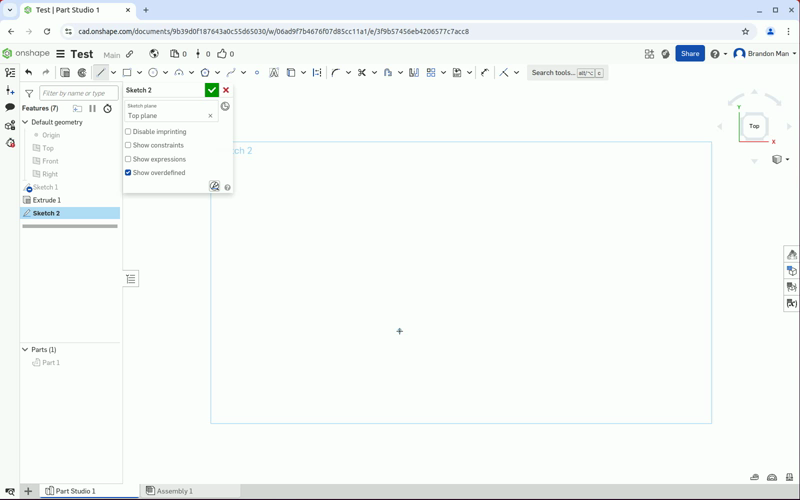
mouse_move(520, 330)
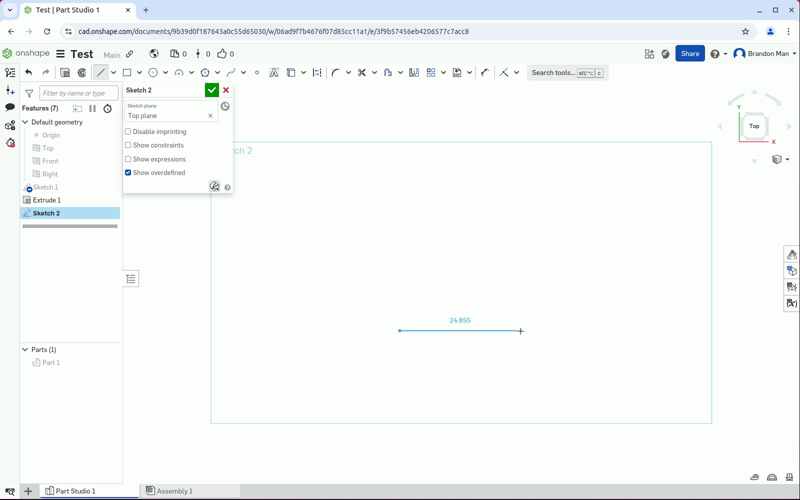
click(520, 330)
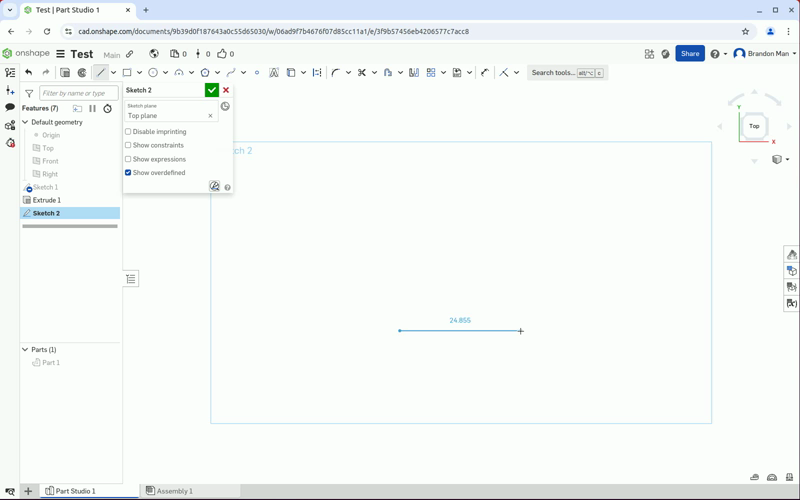
key_up(shift)
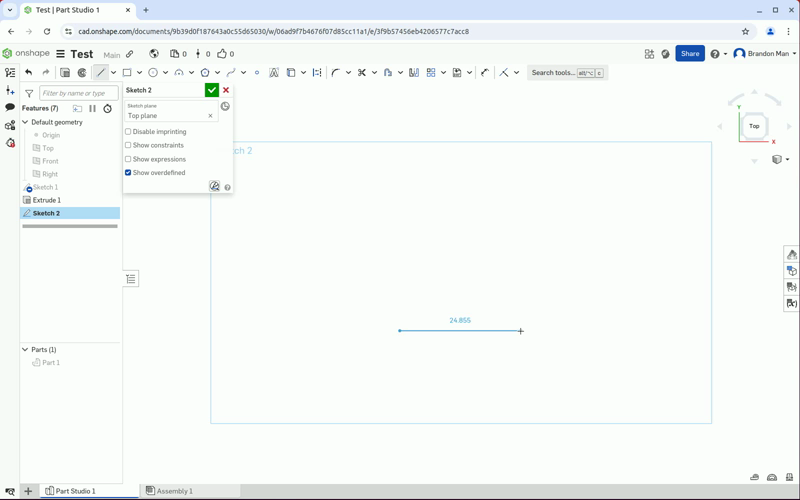
key_down(shift)
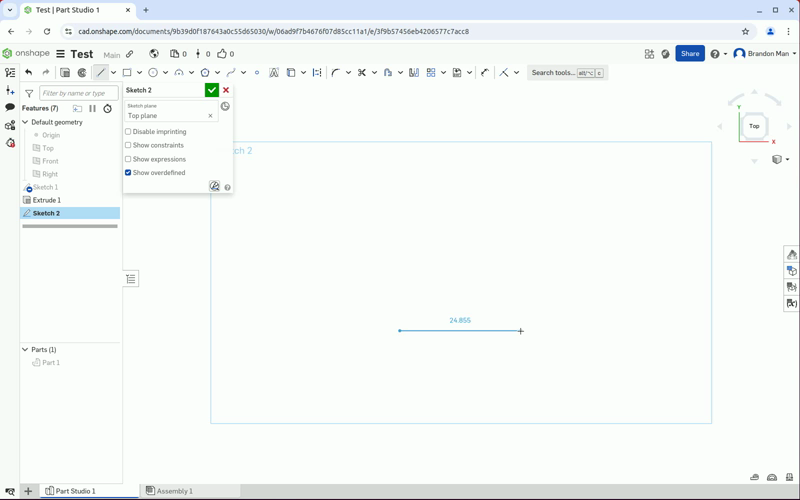
mouse_move(520, 235)
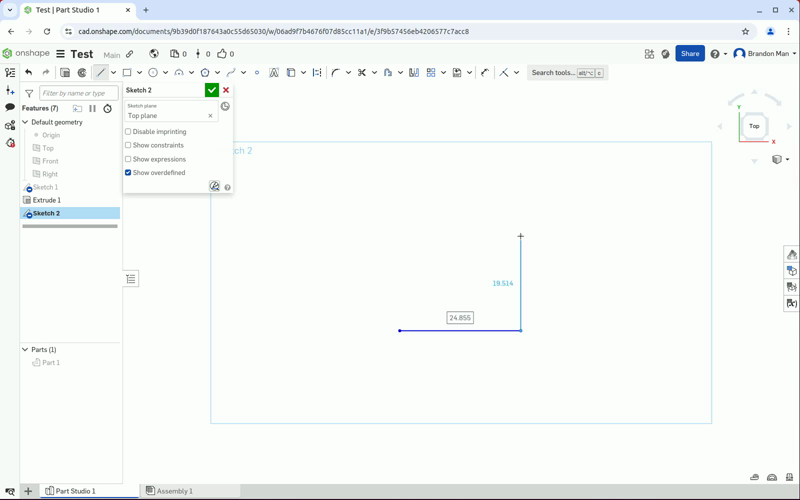
click(520, 235)
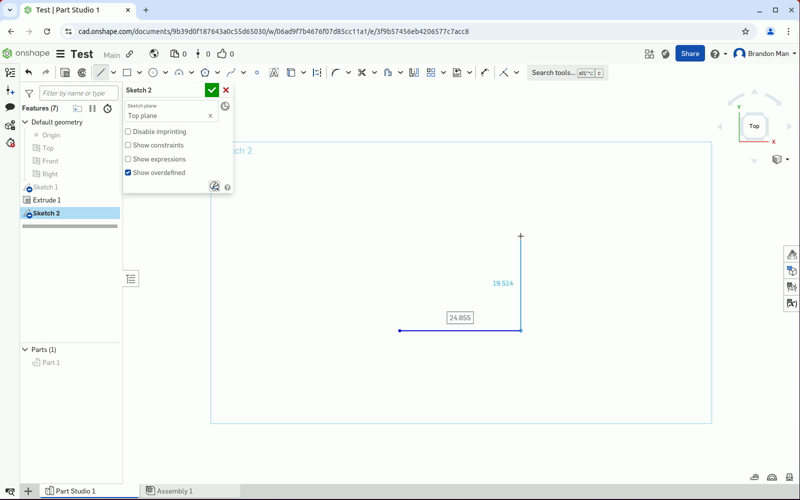
key_up(shift)
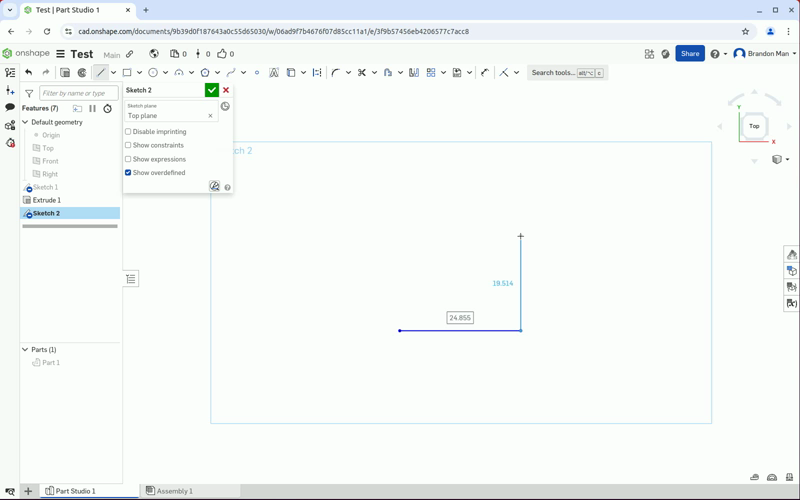
key_down(shift)
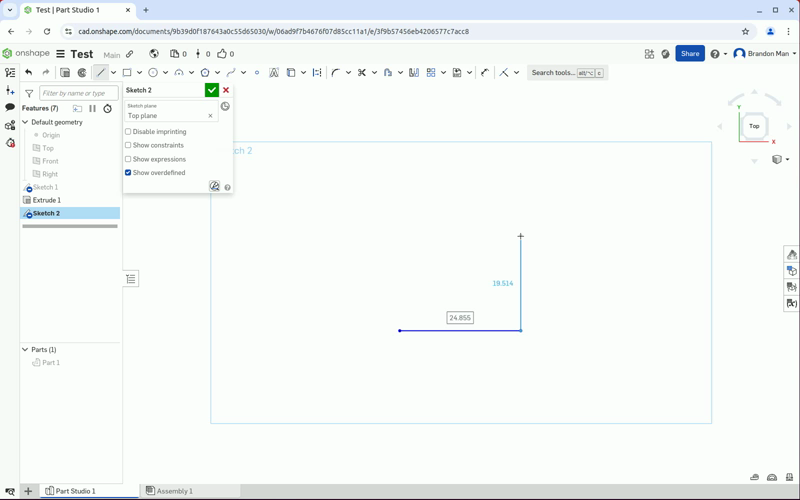
mouse_move(399, 235)
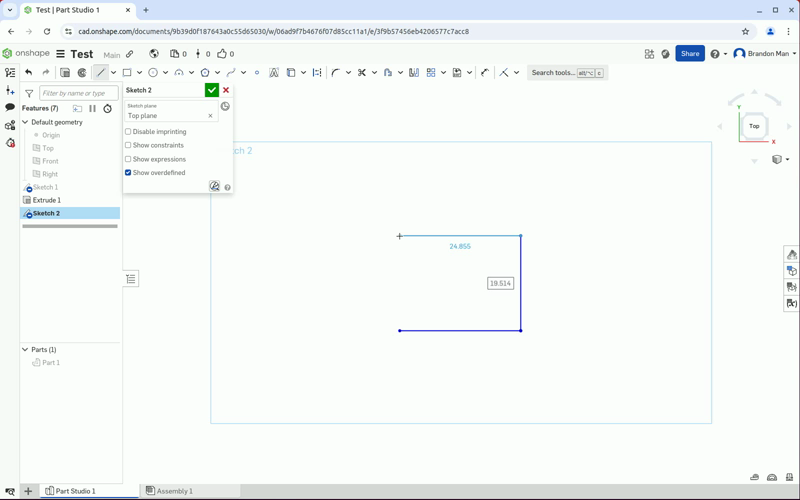
click(399, 235)
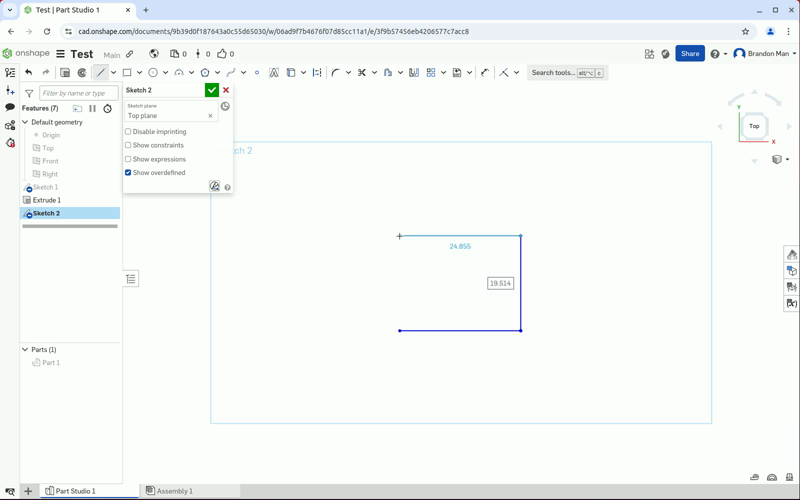
key_up(shift)
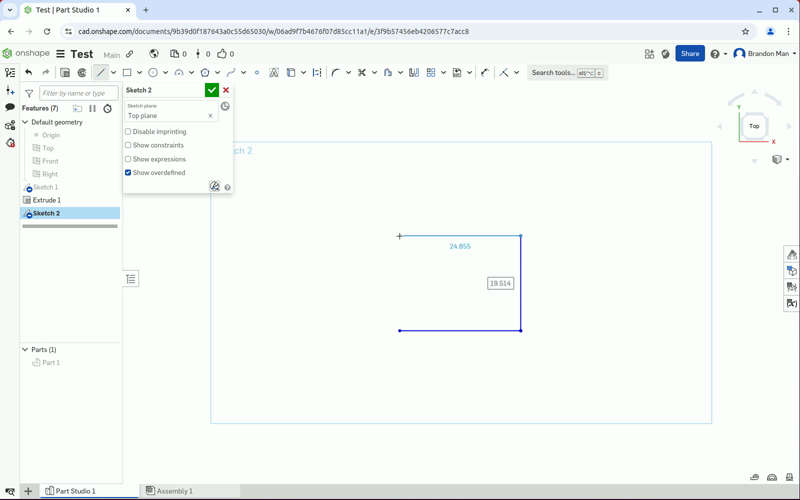
key_down(shift)
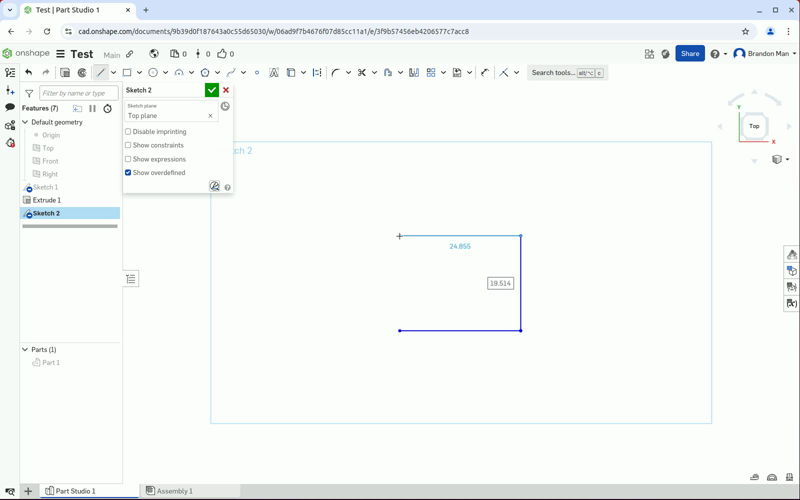
mouse_move(399, 330)
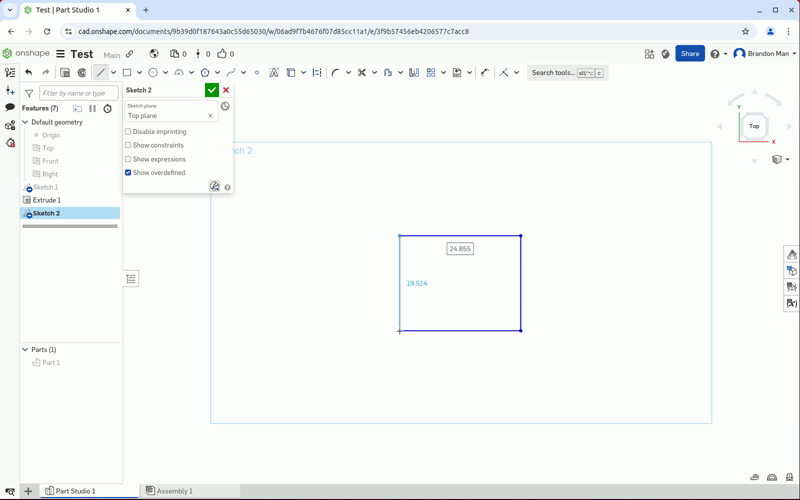
key_up(shift)
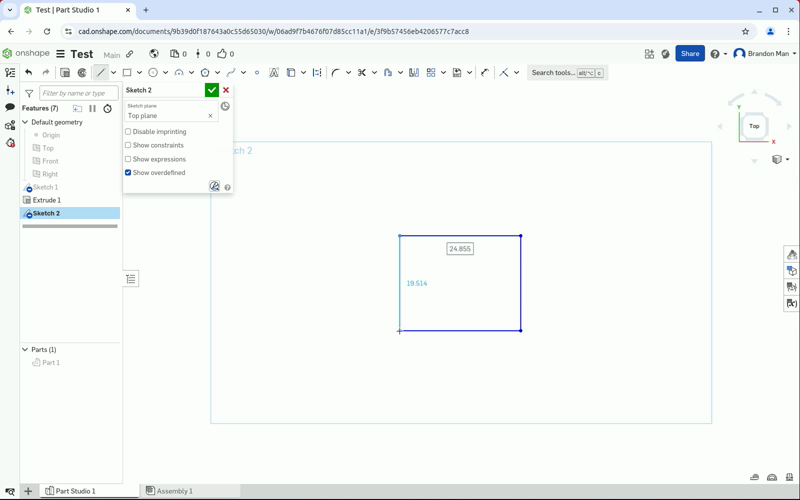
click(399, 330)
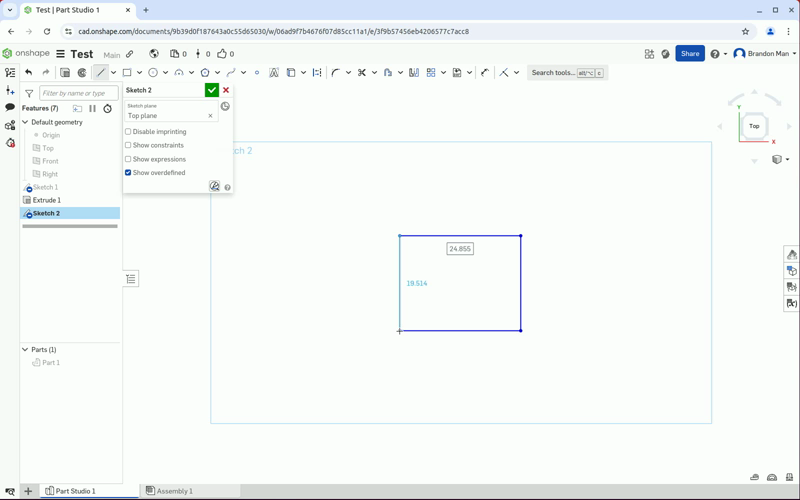
key(esc)
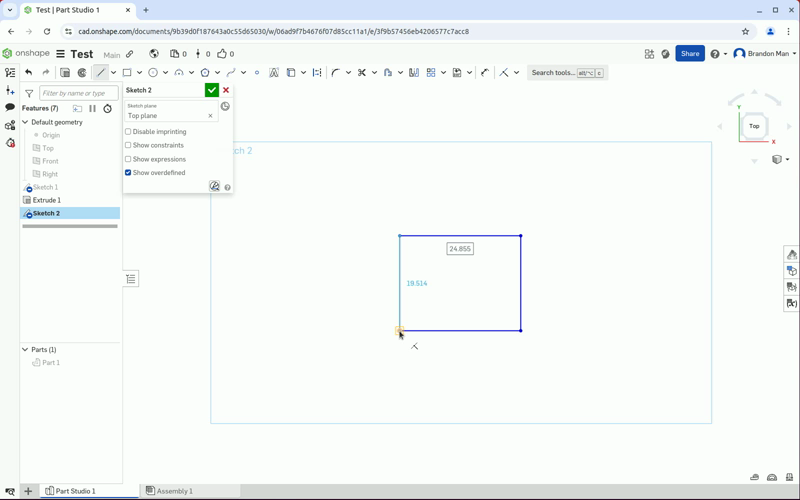
mouse_move(436, 311)
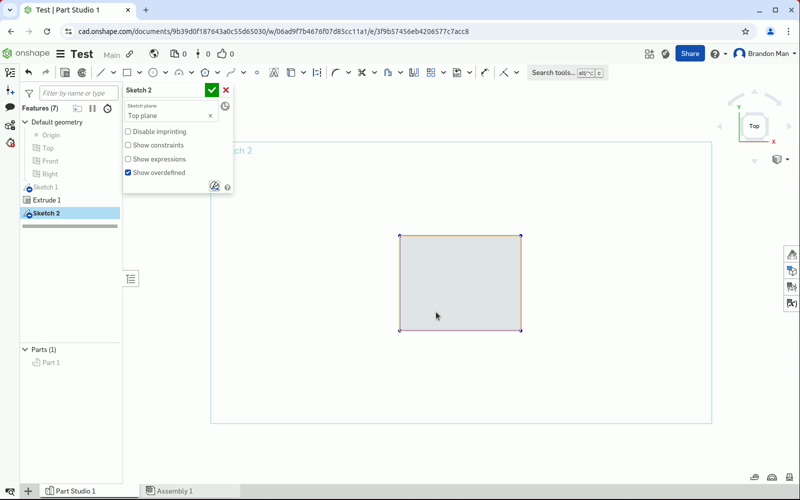
click(436, 311)
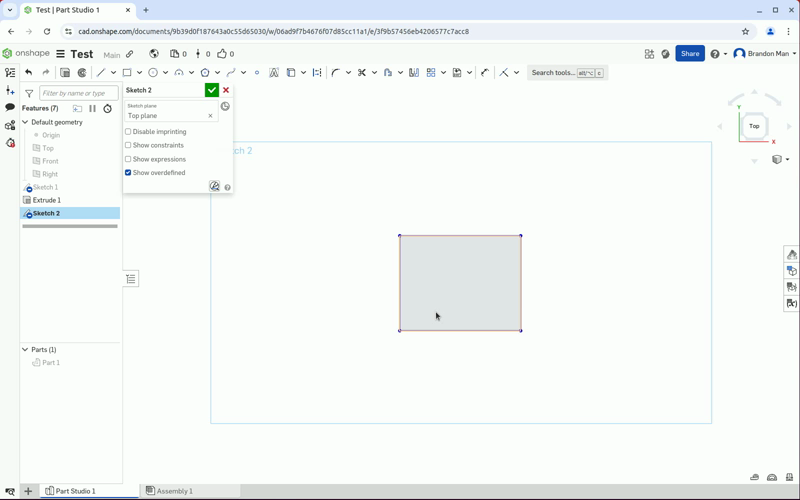
mouse_move(73, 352)
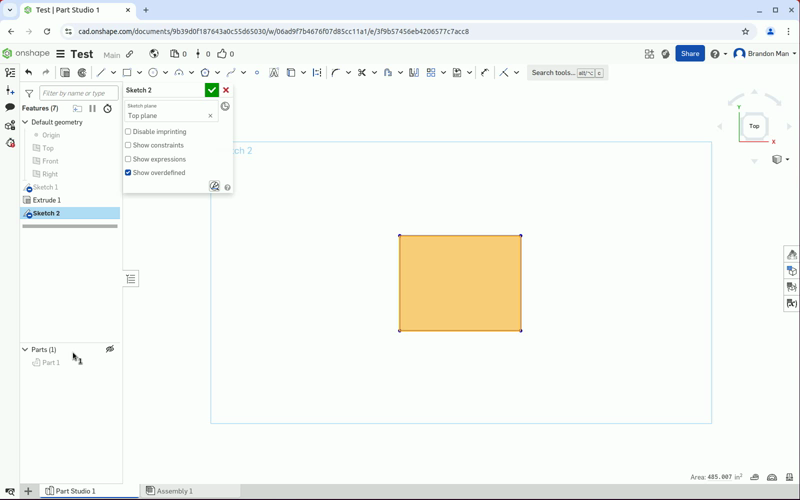
key(shift+y)
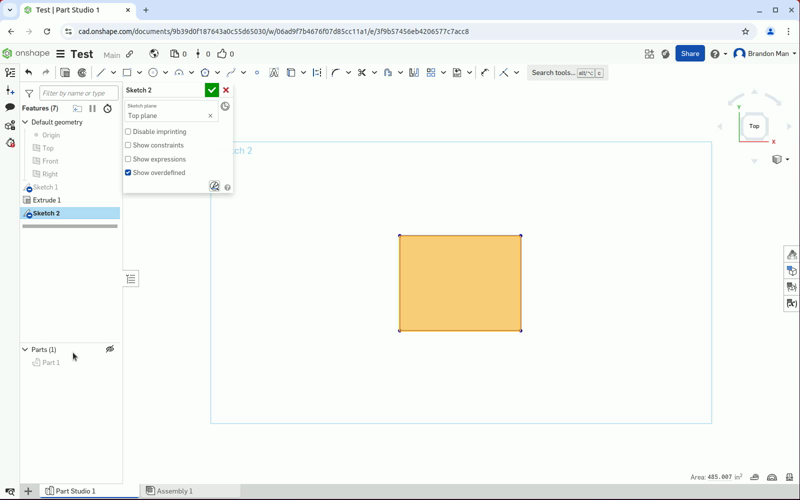
key(shift+e)
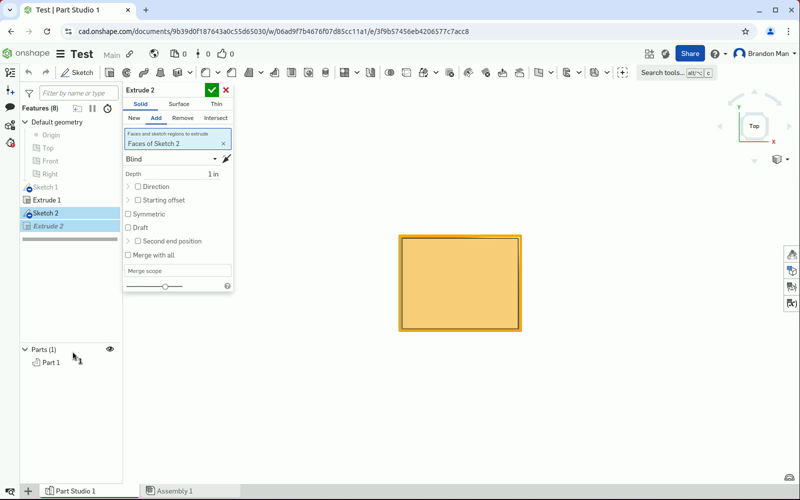
mouse_move(143, 106)
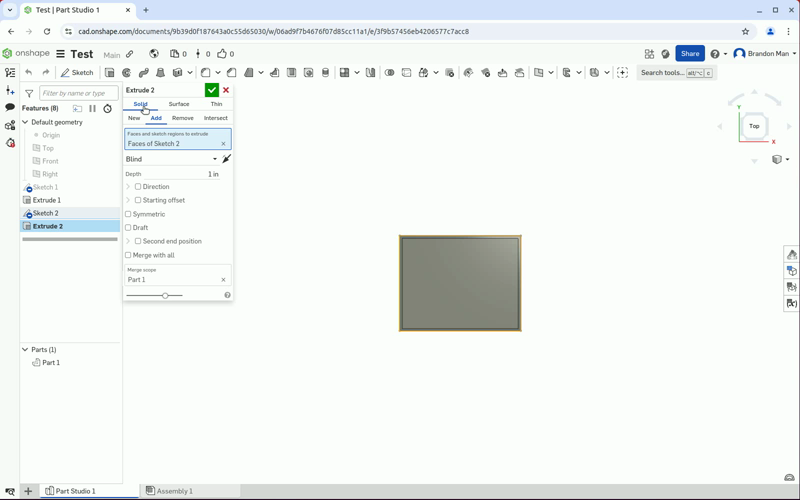
click(143, 106)
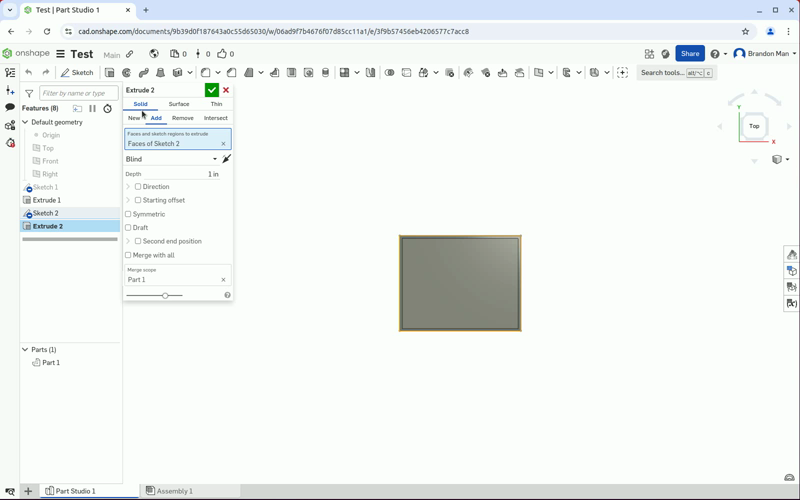
mouse_move(137, 120)
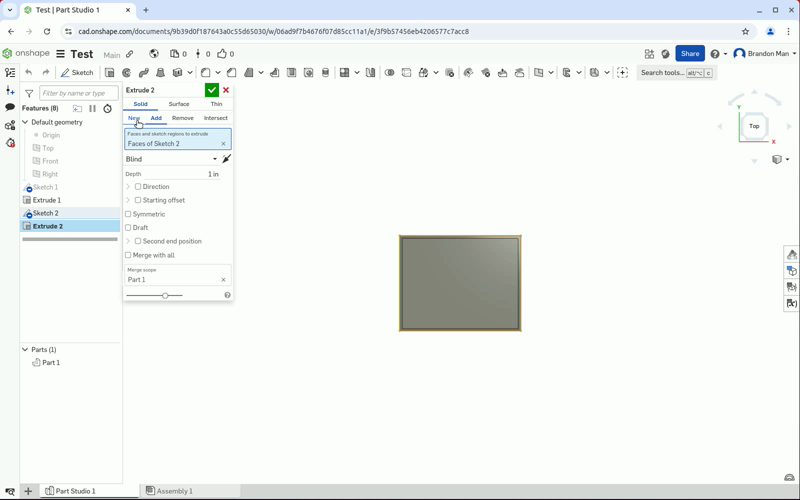
click(137, 120)
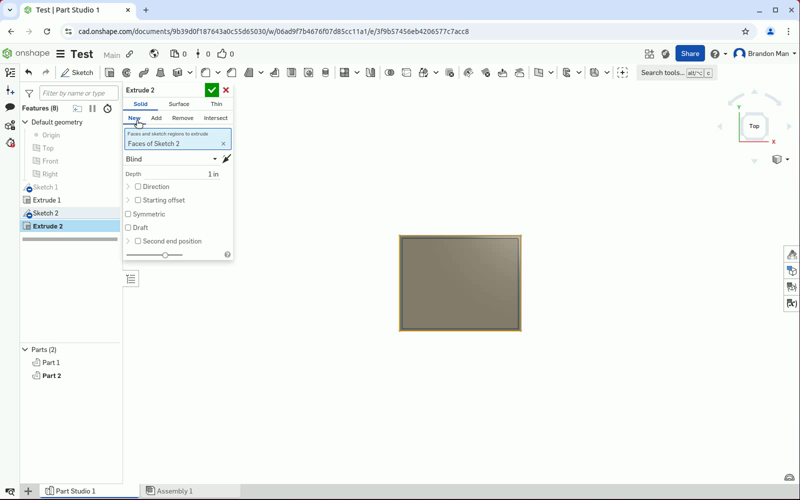
key(tab, 4)
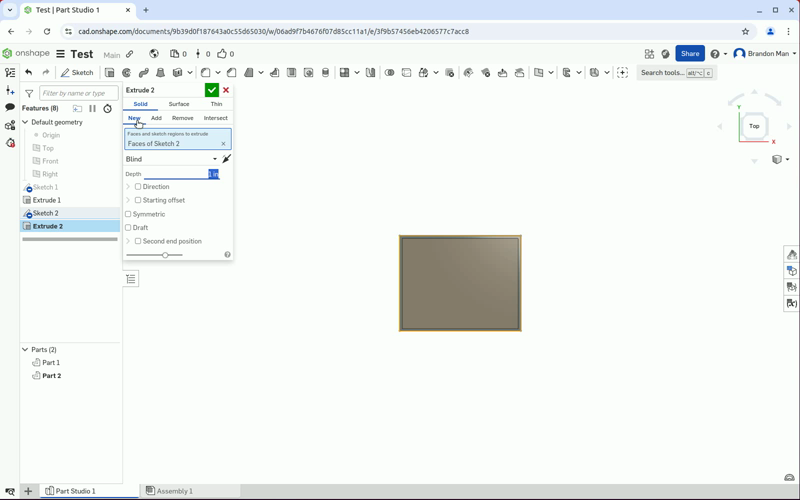
text(-0.481)
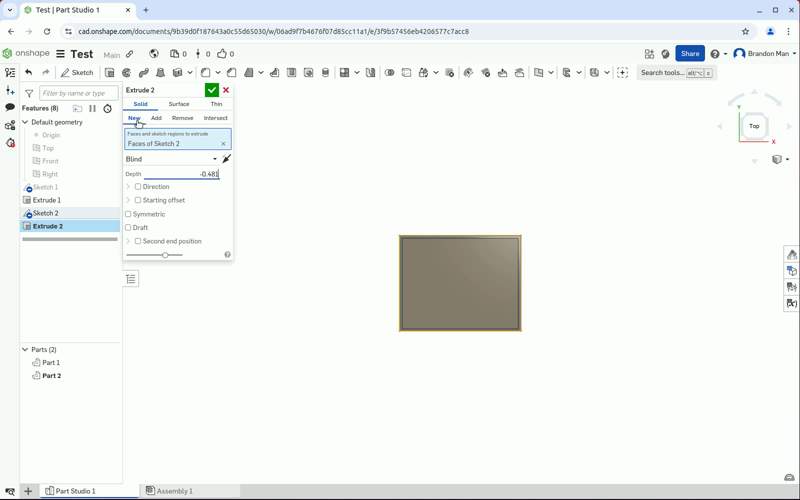
key(enter)
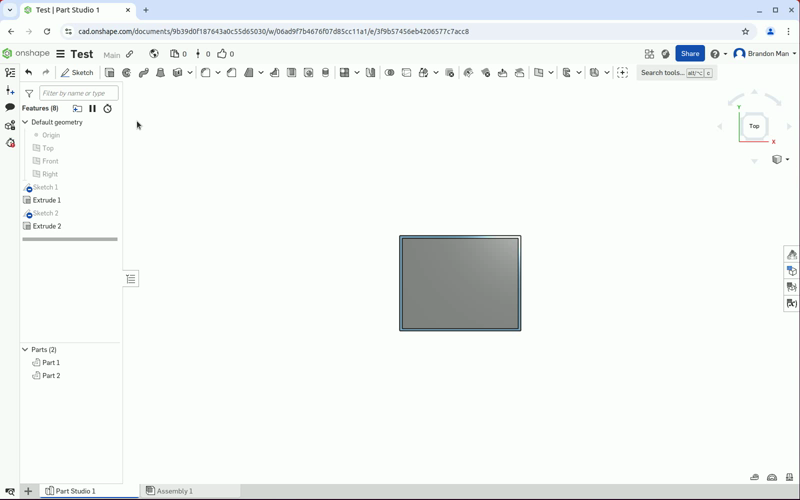
key(shift+h)
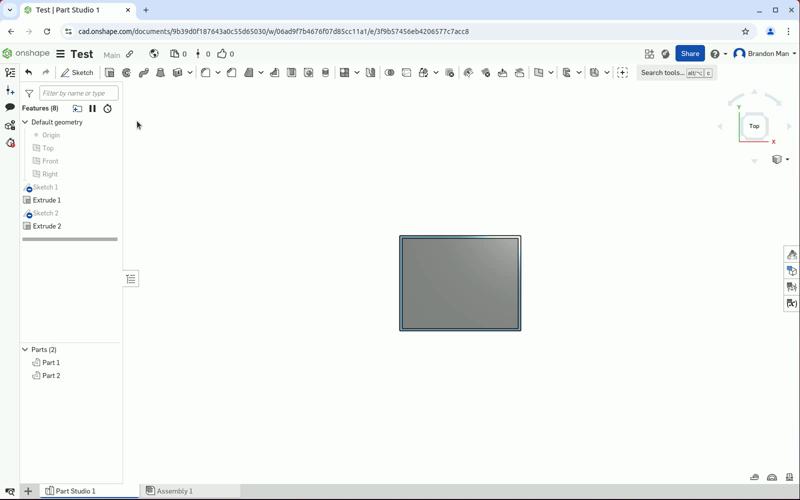
key(shift+h)
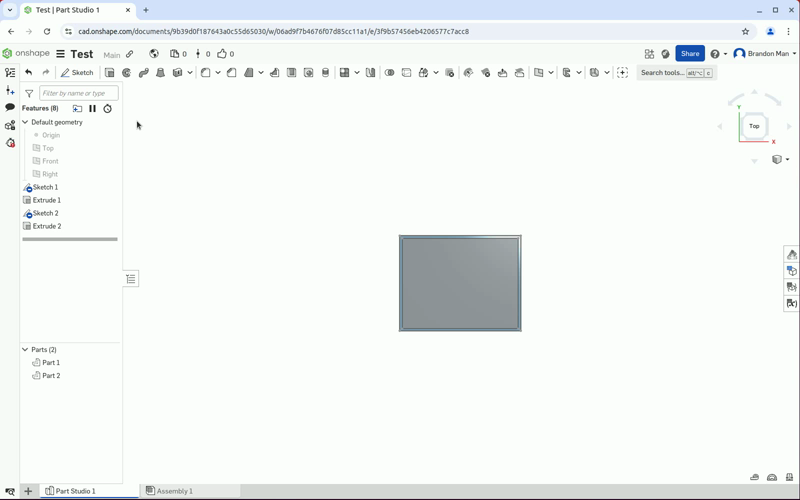
key(shift+7)
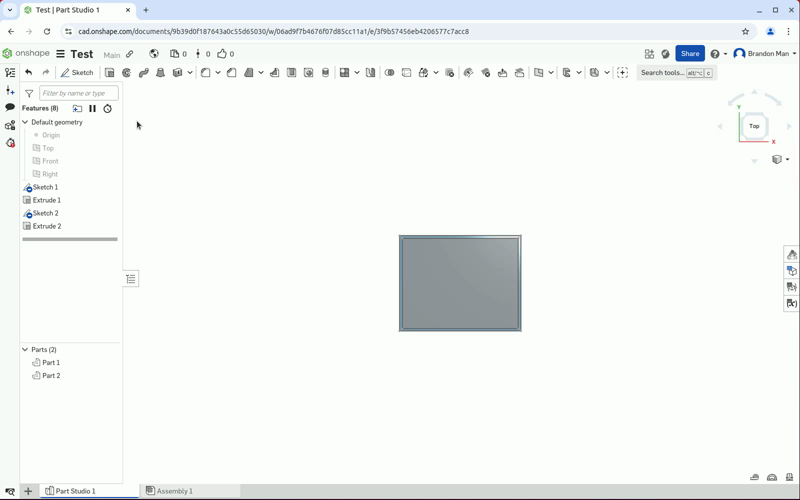
key(up, 3)
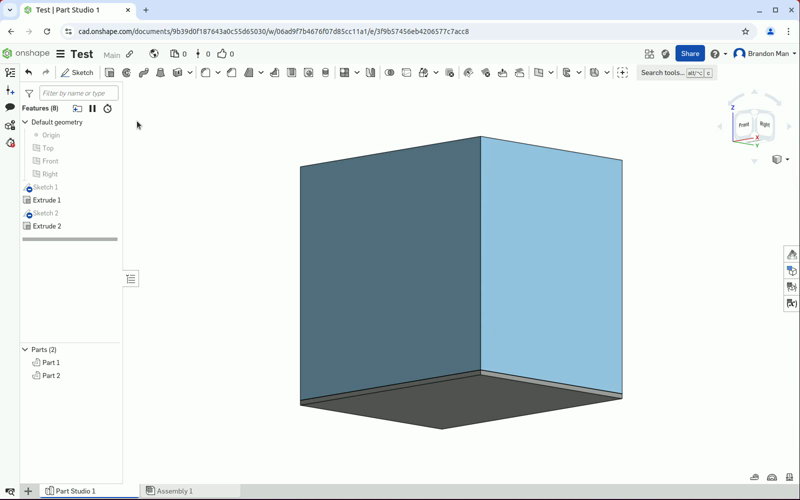
key(left, 3)
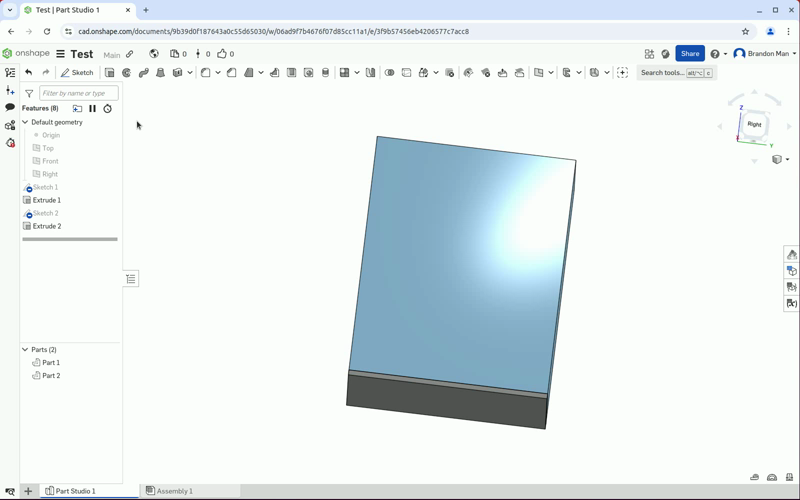
key(right, 3)
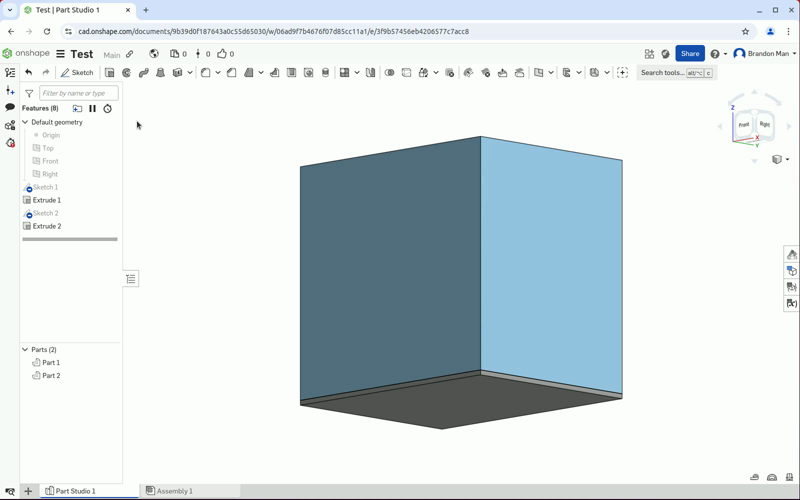
key(down, 3)
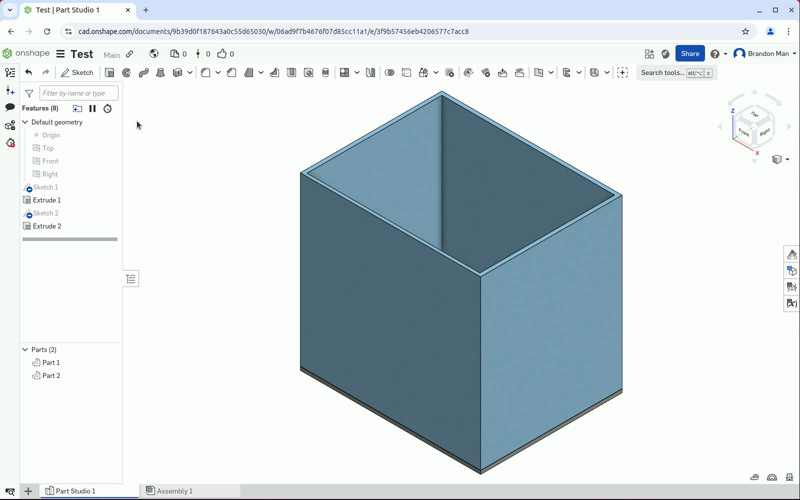
mouse_move(73, 189)
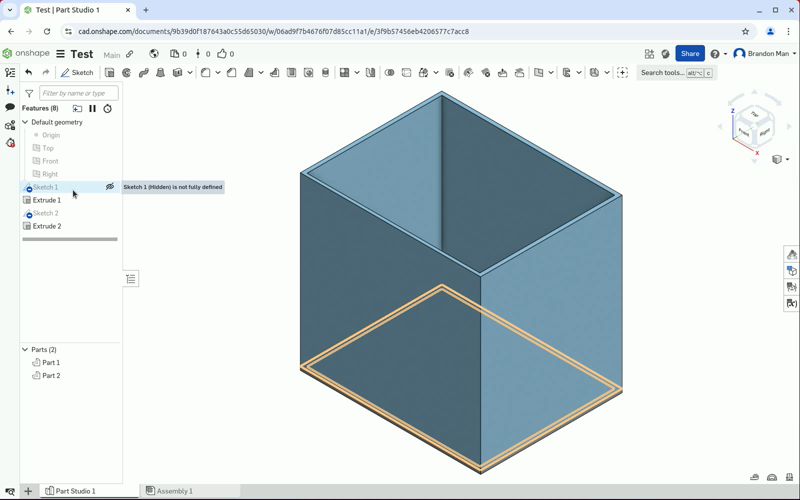
click(73, 189)